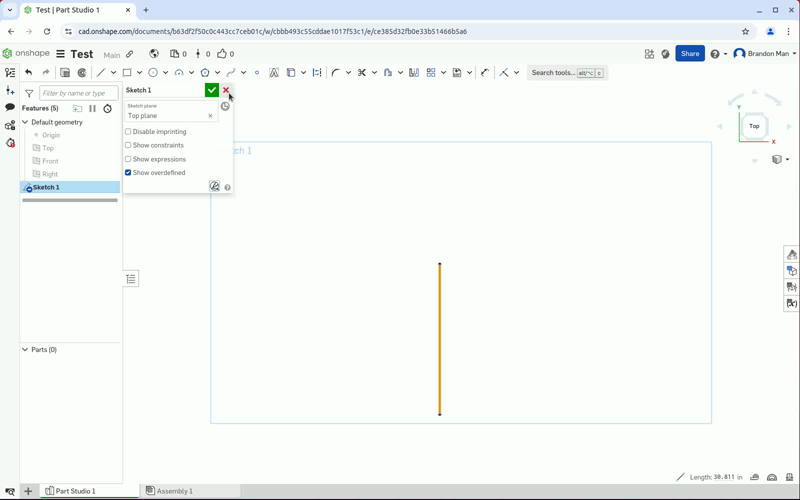
key(shift+h)
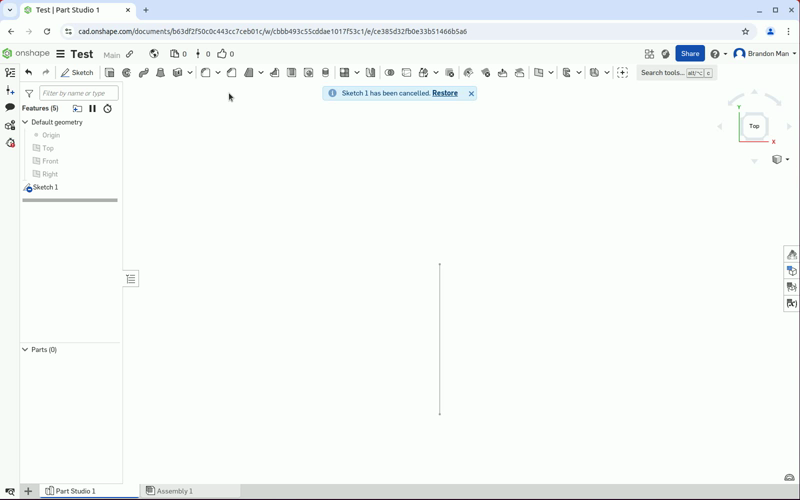
mouse_move(73, 352)
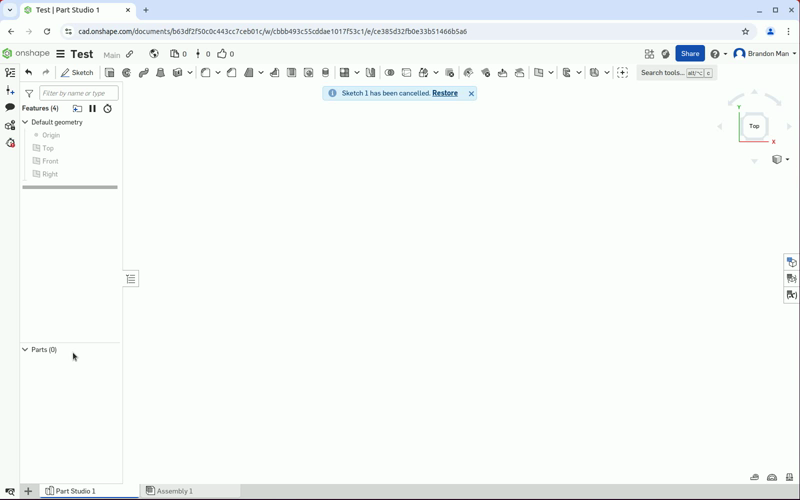
key(y)
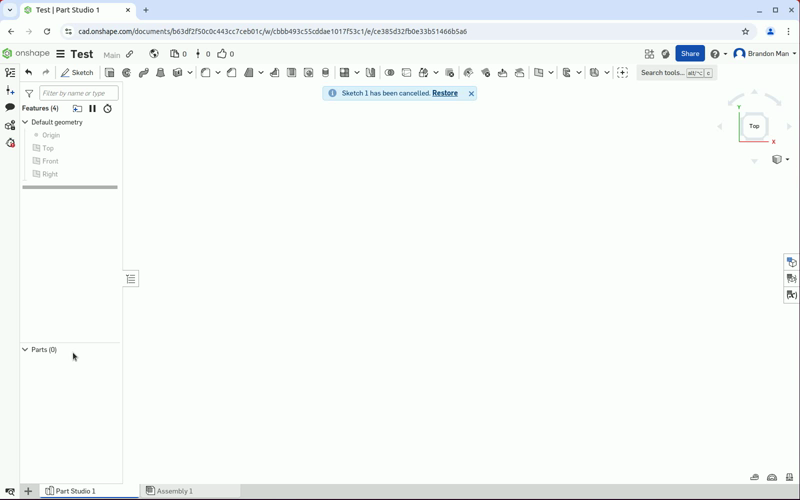
key(shift+p)
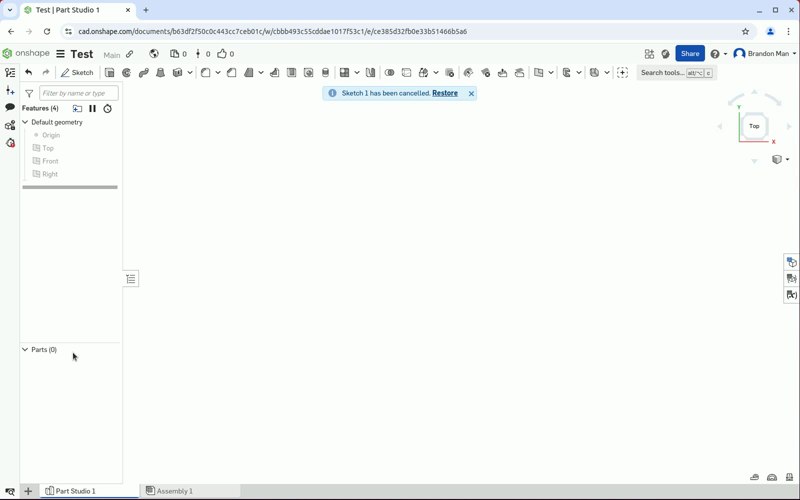
key(space)
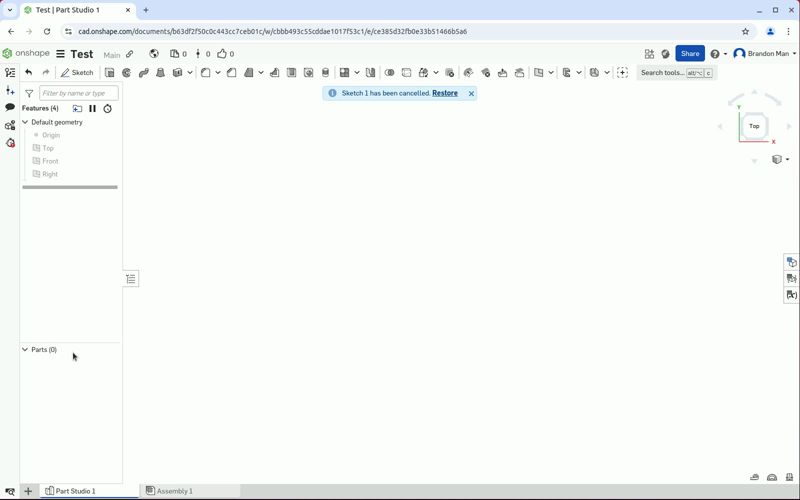
key_down(shift)
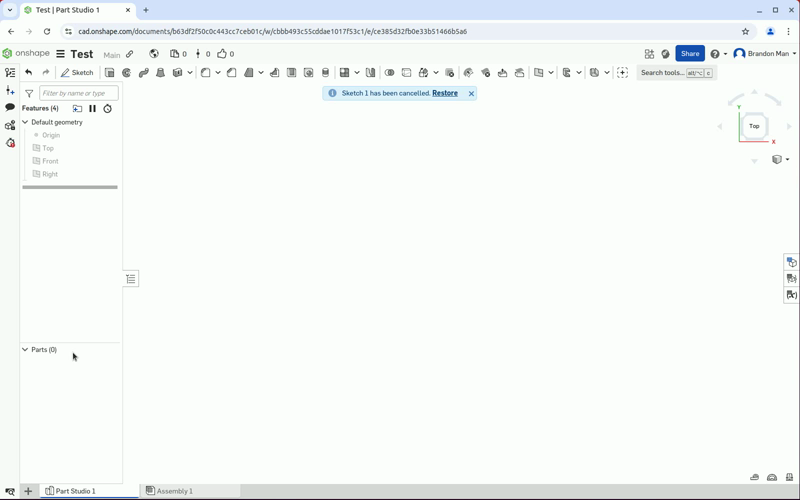
key(up)
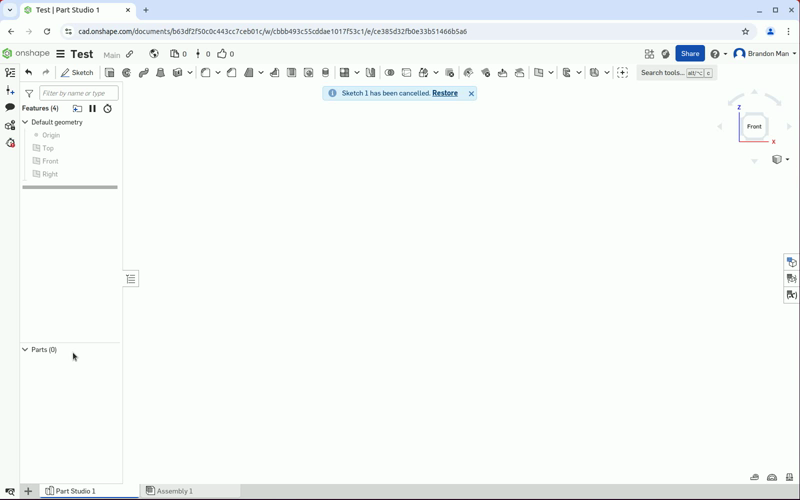
key_up(shift)
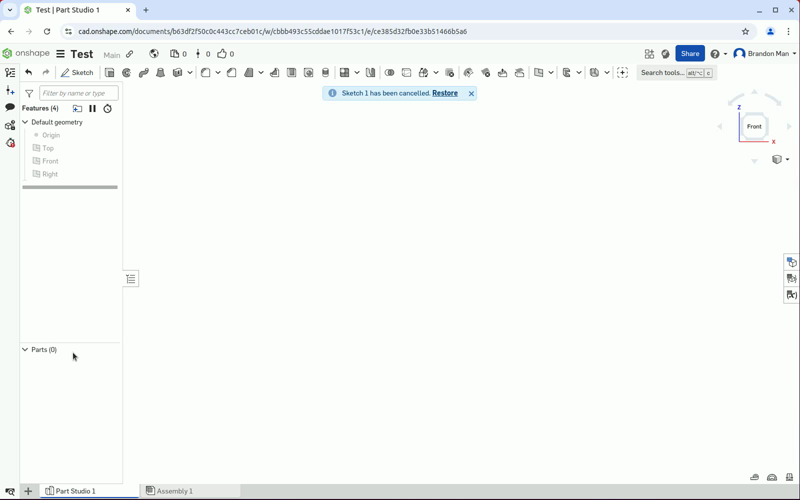
mouse_move(73, 352)
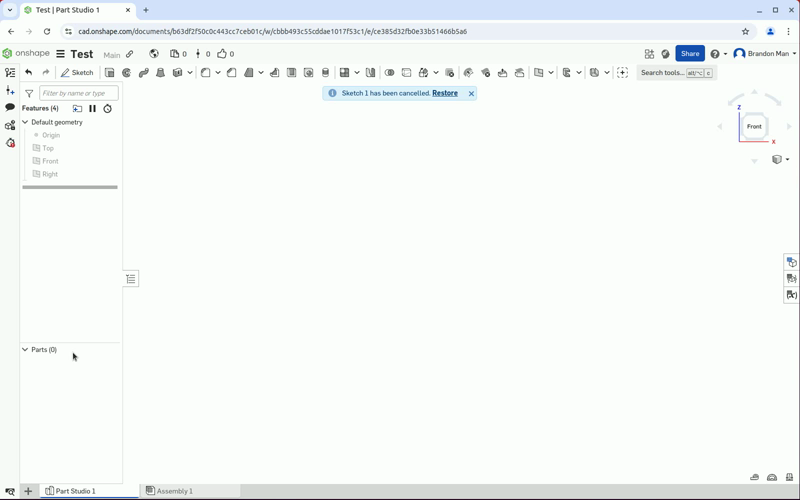
key(shift+y)
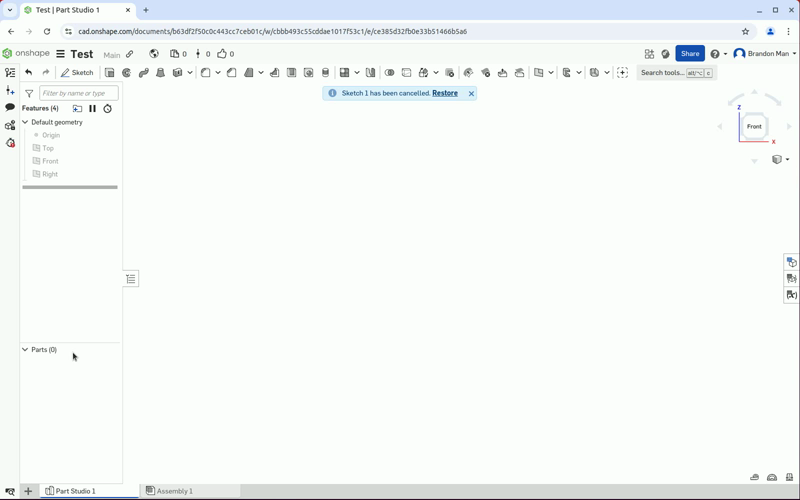
key(shift+s)
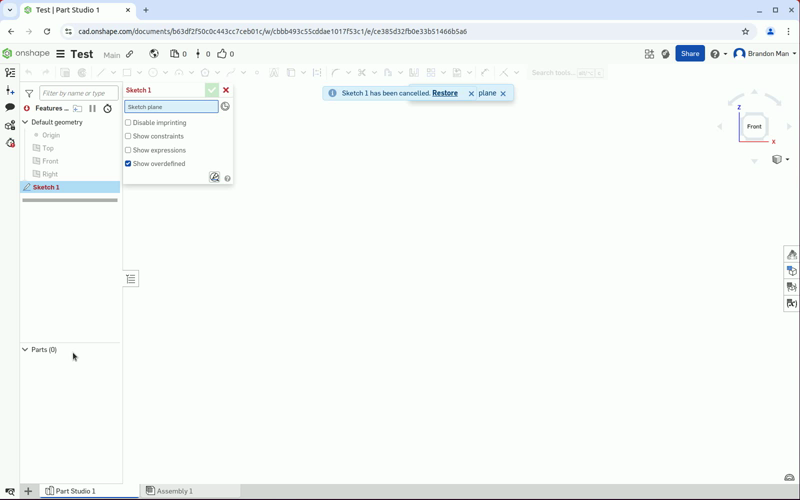
mouse_move(73, 163)
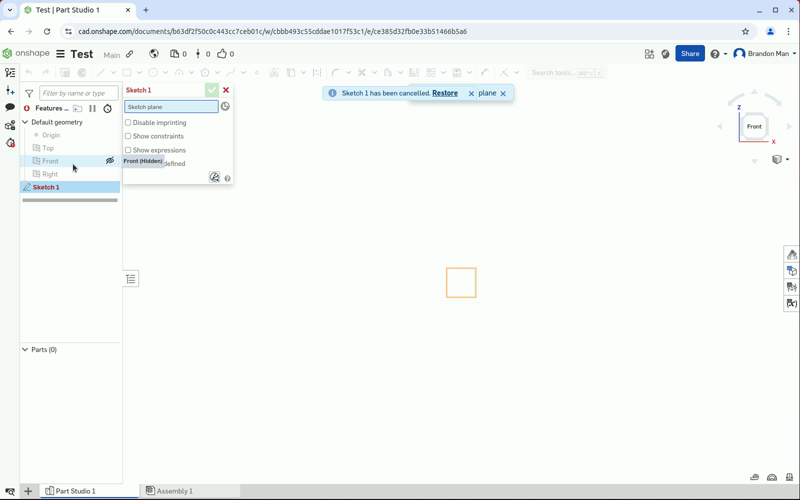
click(73, 163)
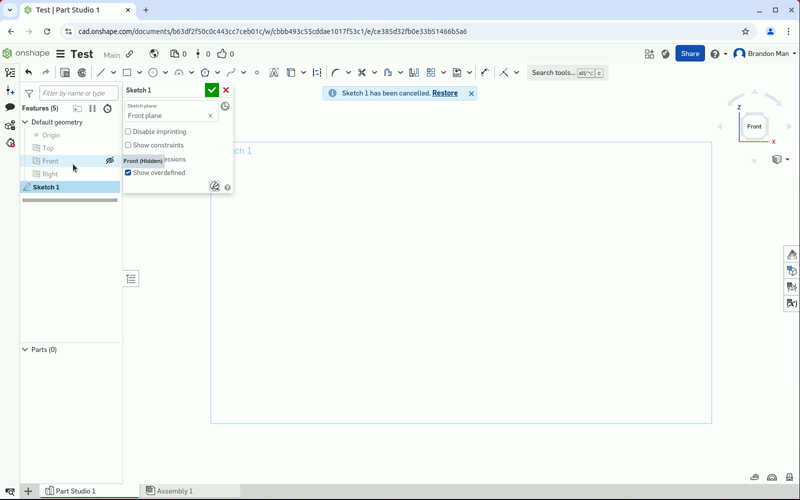
mouse_move(73, 352)
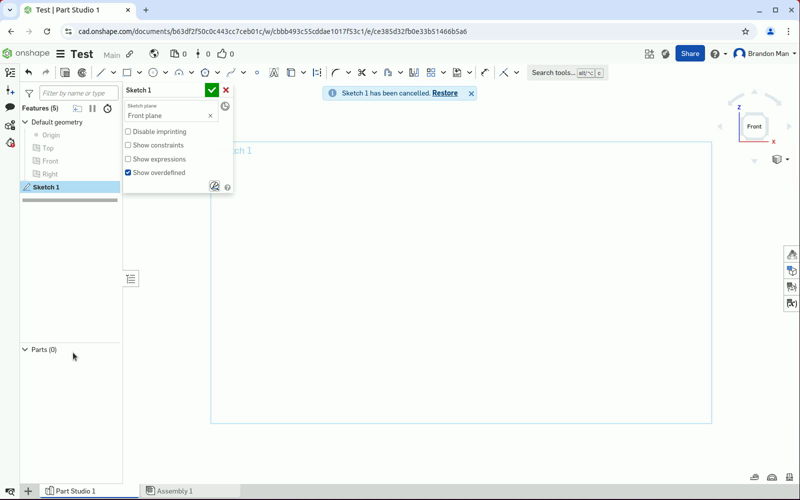
key(y)
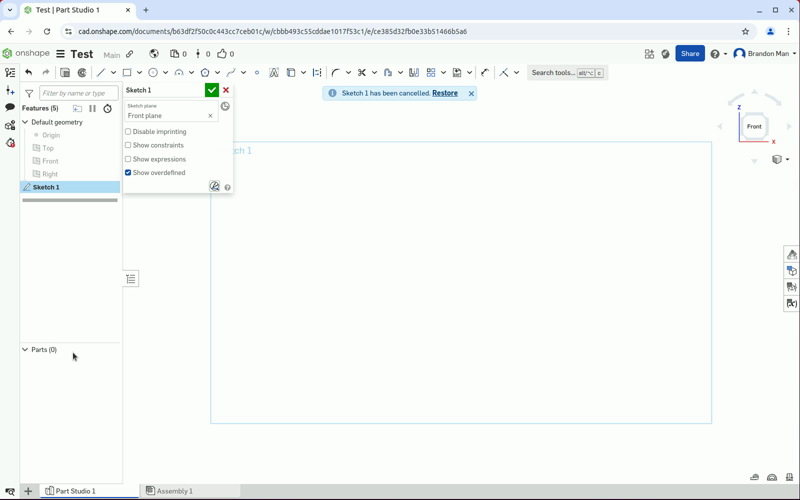
key(l)
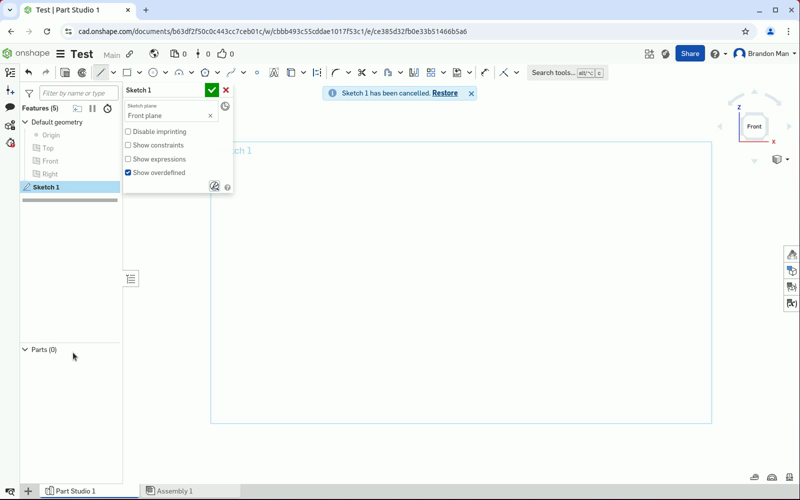
key_down(shift)
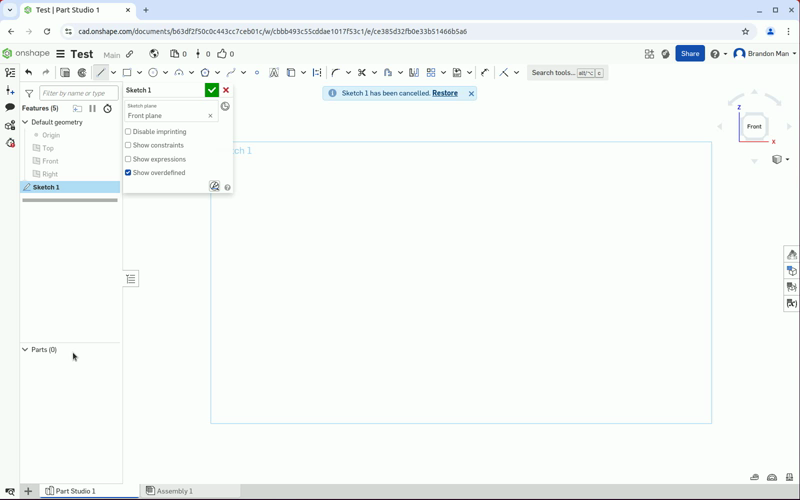
mouse_move(464, 353)
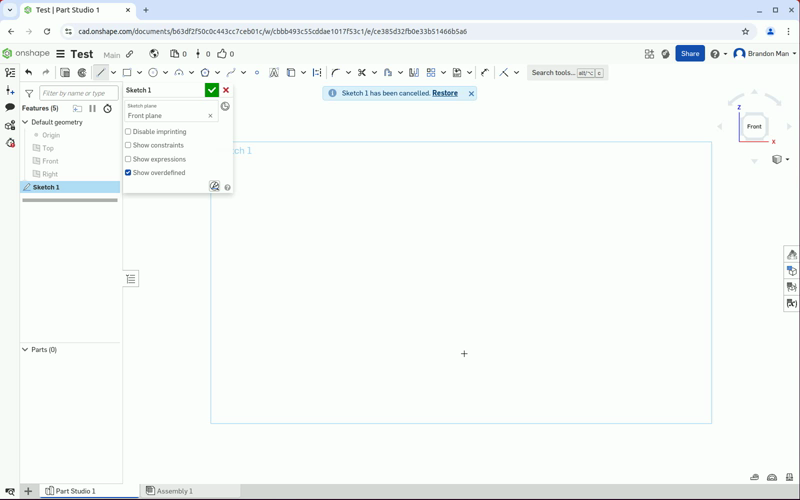
click(464, 353)
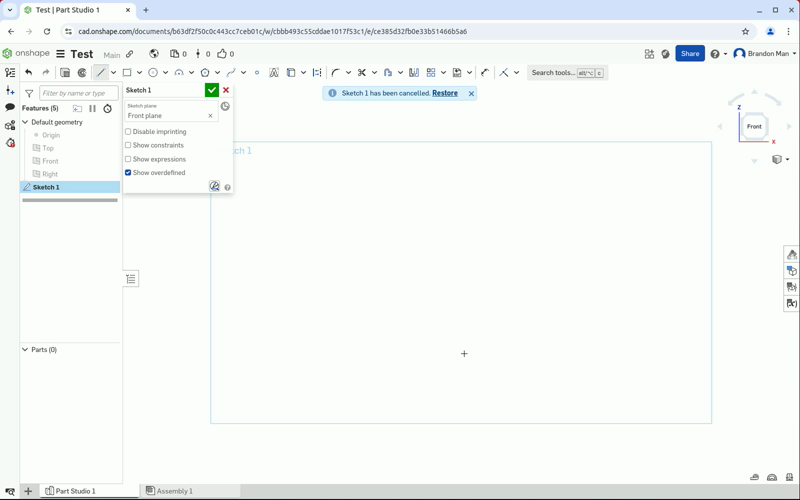
key_up(shift)
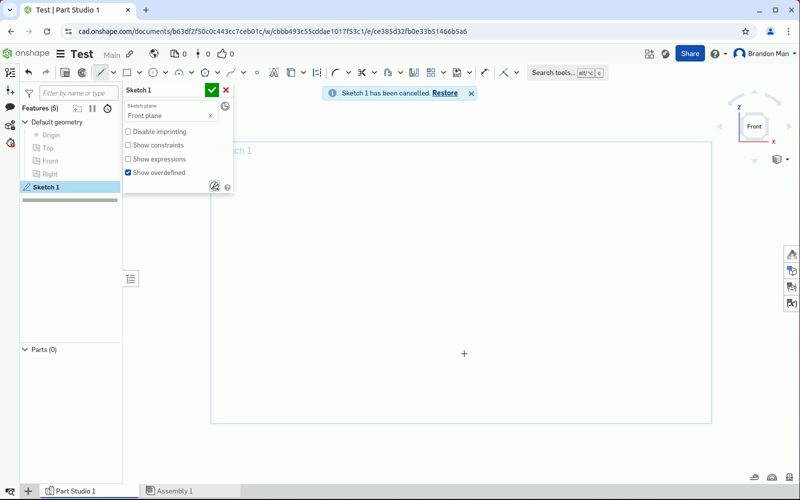
key_down(shift)
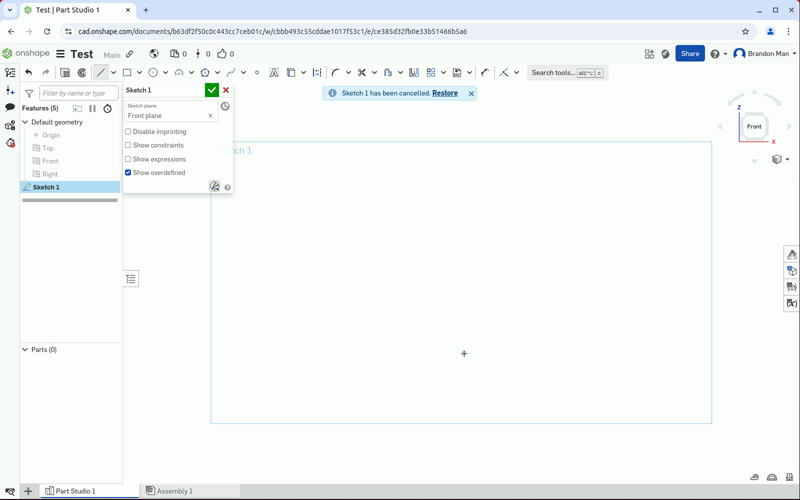
mouse_move(494, 353)
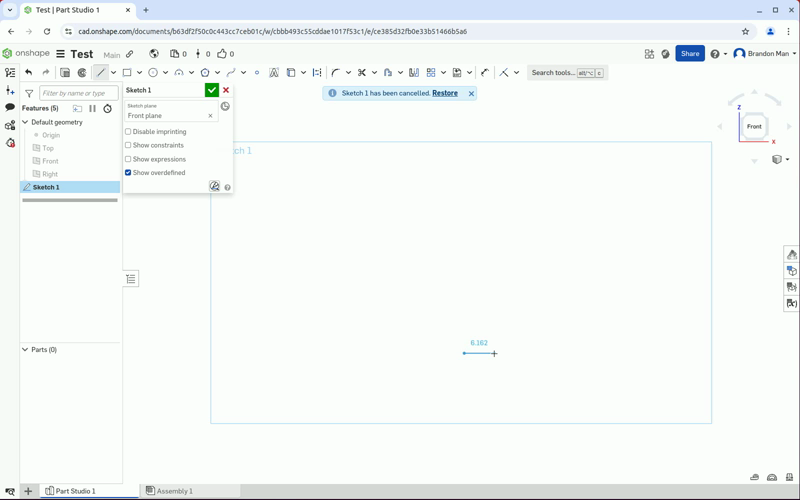
mouse_move(477, 353)
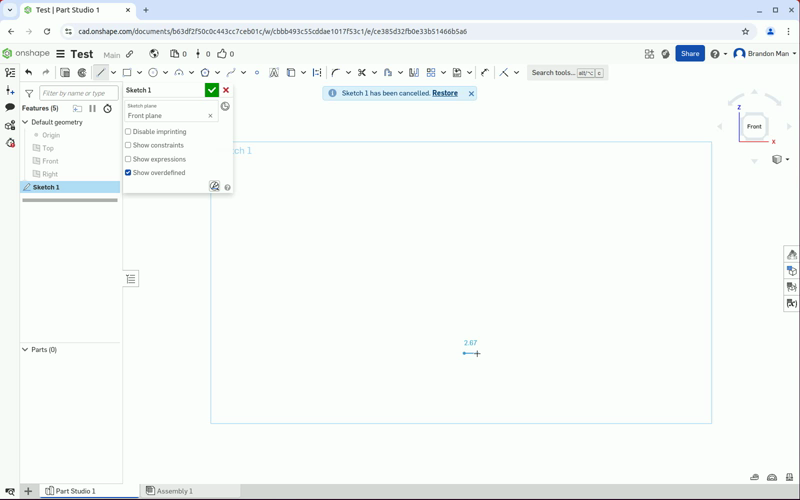
click(477, 353)
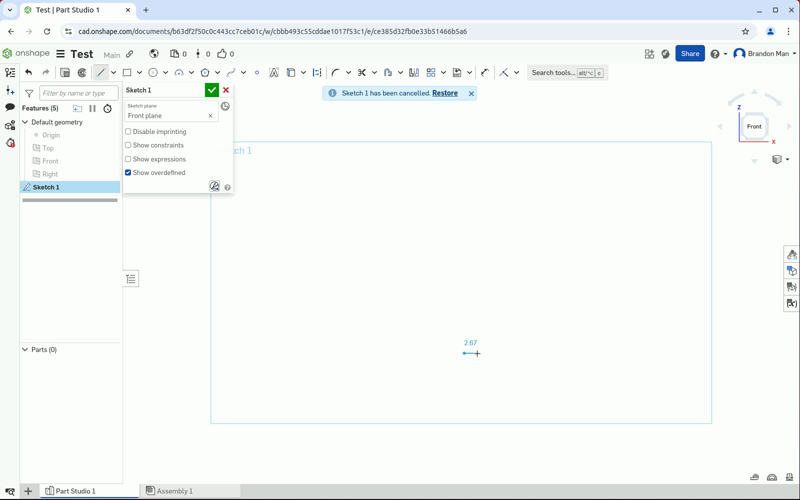
key_up(shift)
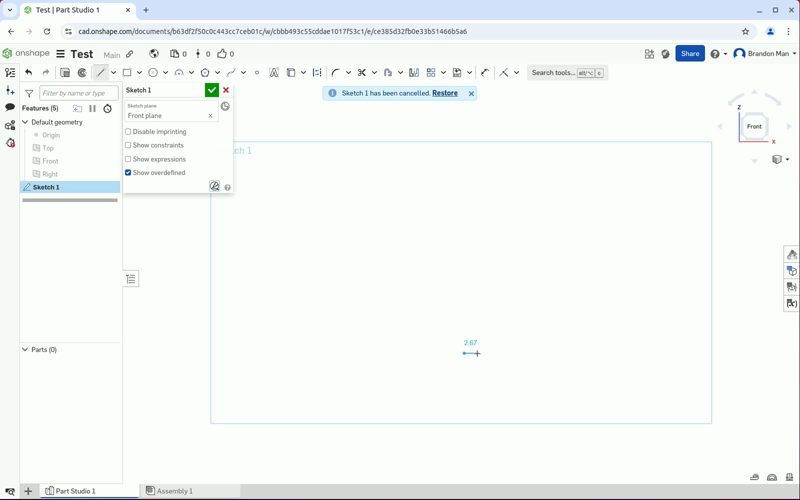
key_down(shift)
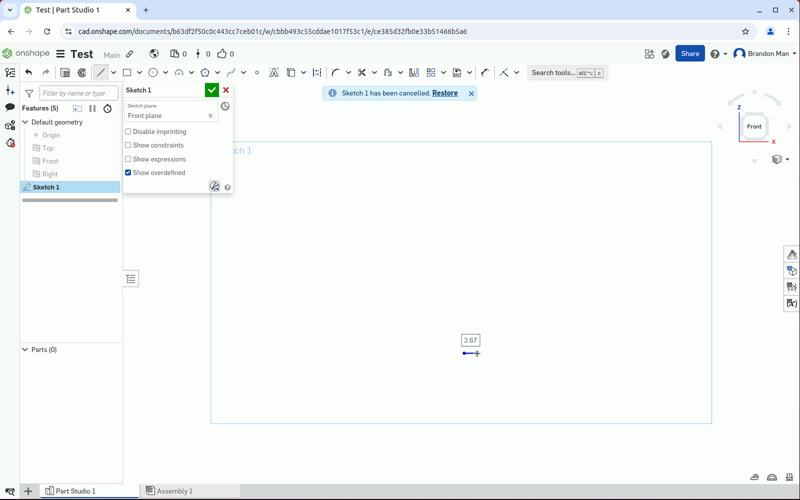
mouse_move(477, 239)
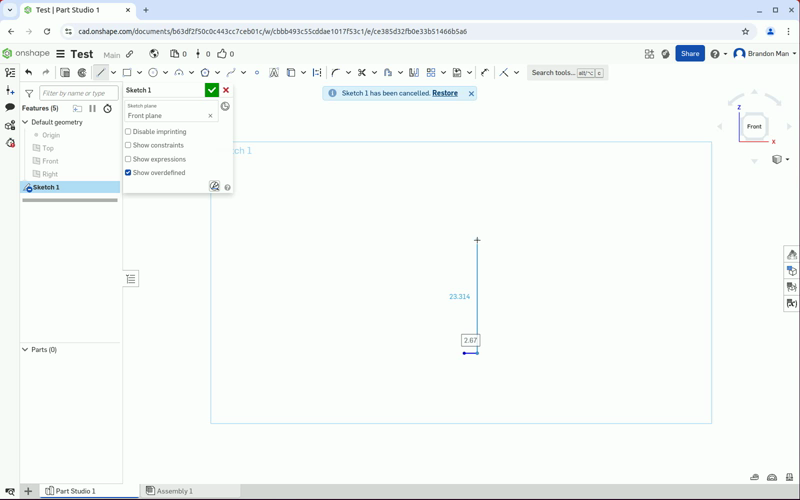
click(477, 239)
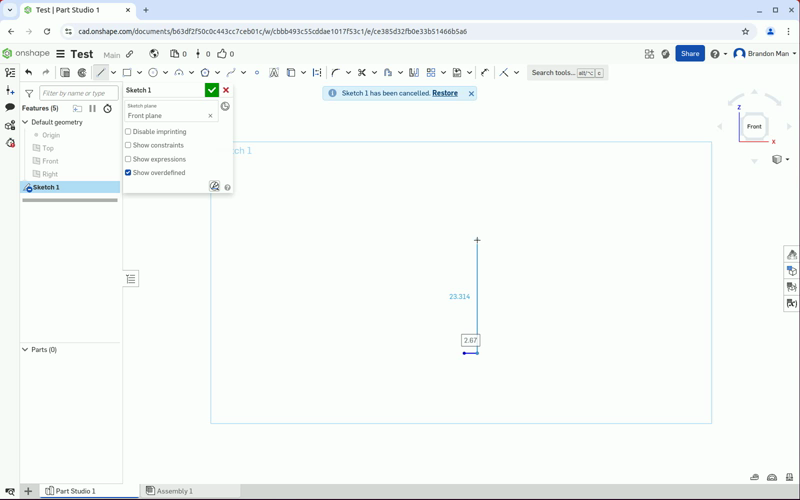
key_up(shift)
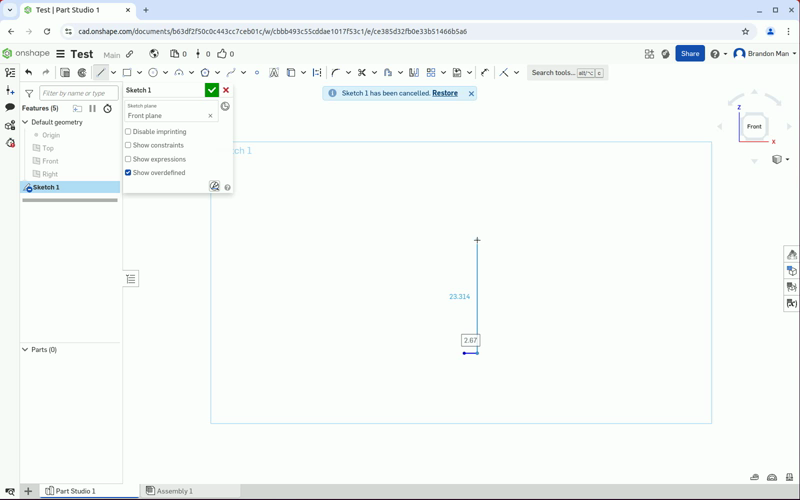
key_down(shift)
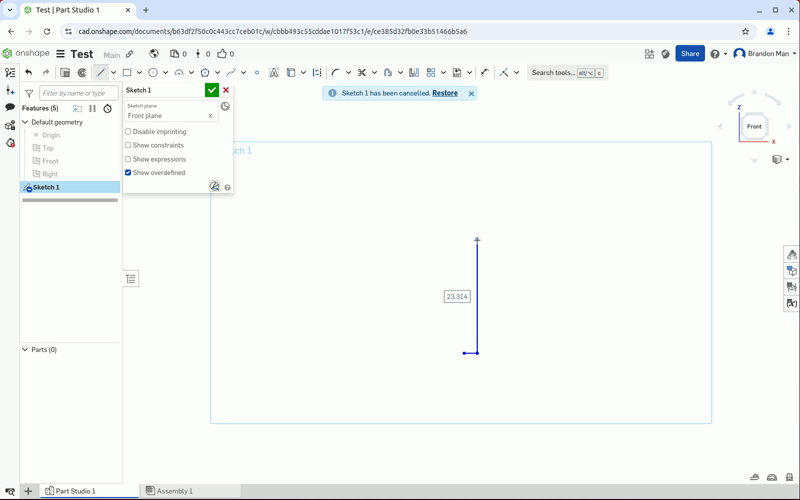
mouse_move(507, 239)
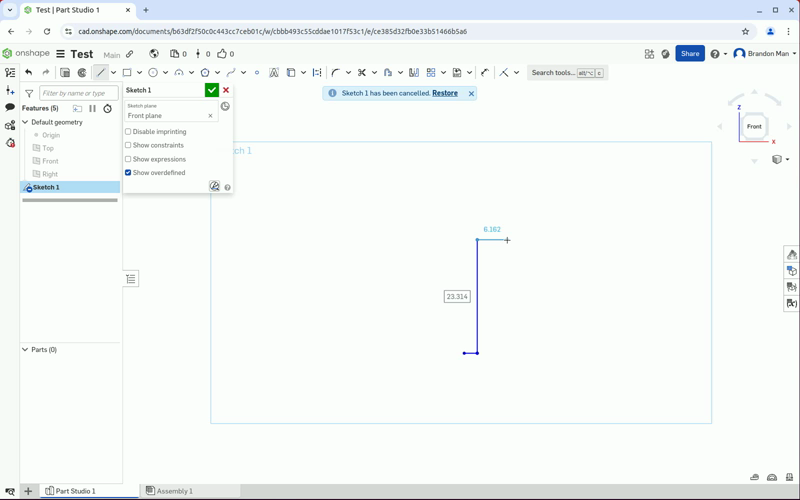
mouse_move(470, 239)
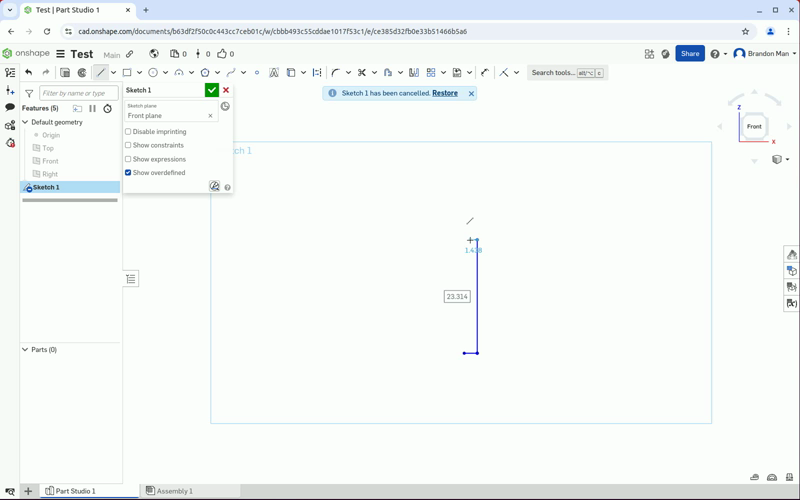
scroll(6)
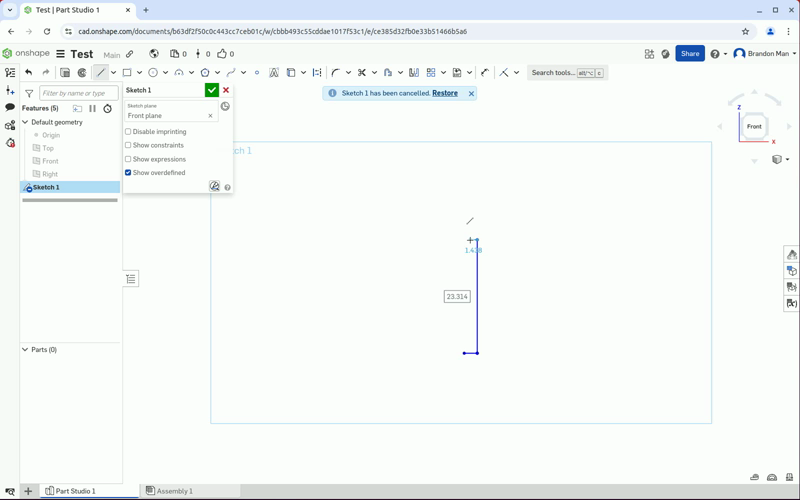
scroll(6)
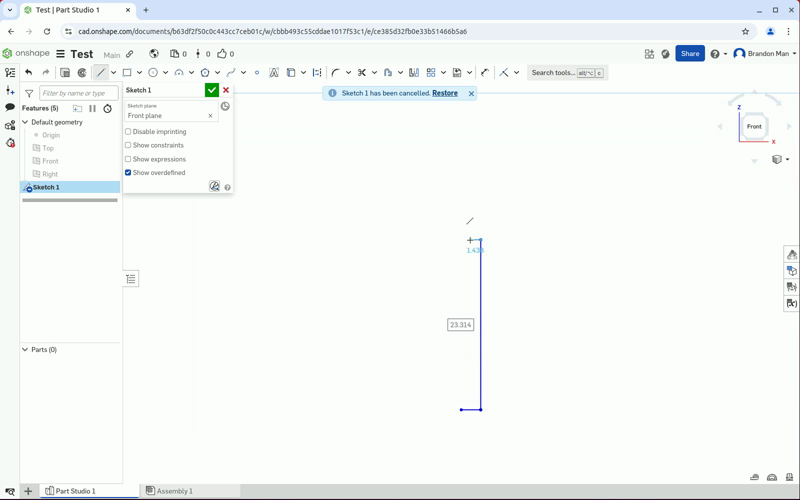
scroll(6)
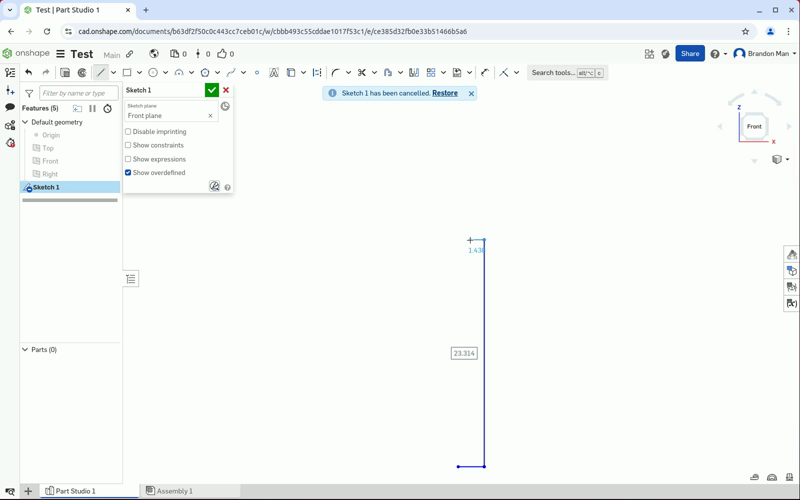
scroll(6)
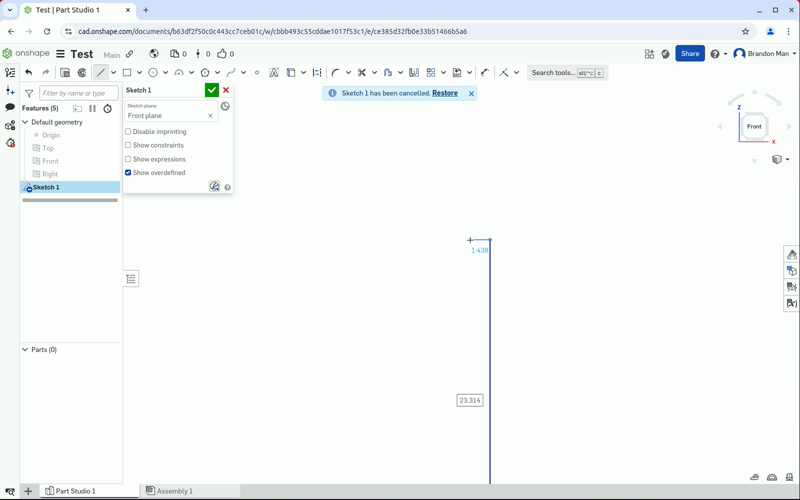
scroll(6)
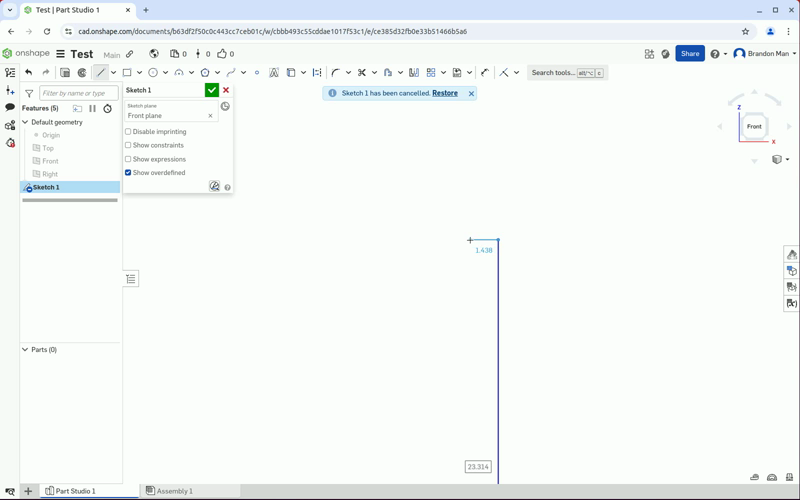
scroll(6)
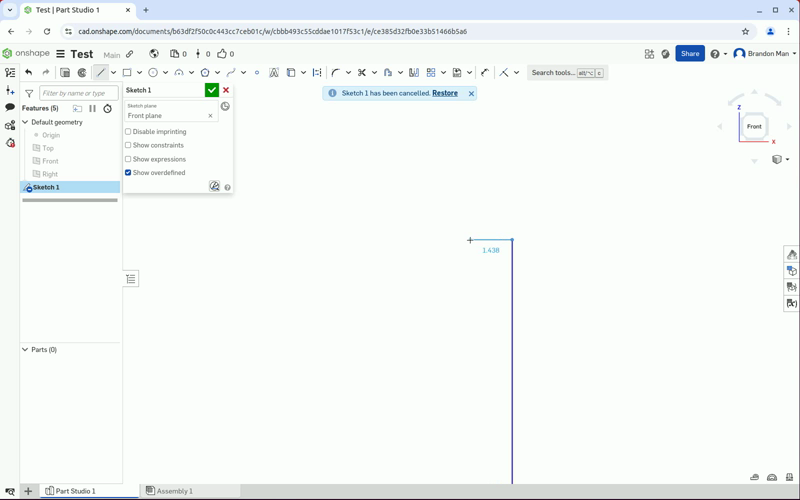
scroll(6)
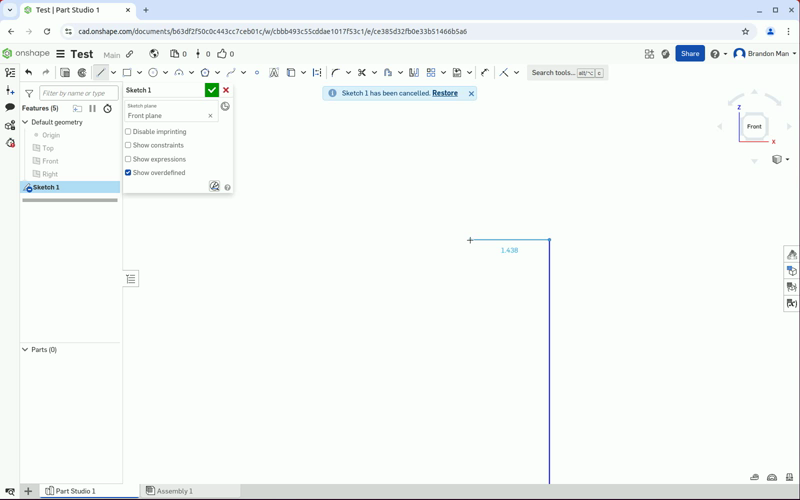
click(470, 239)
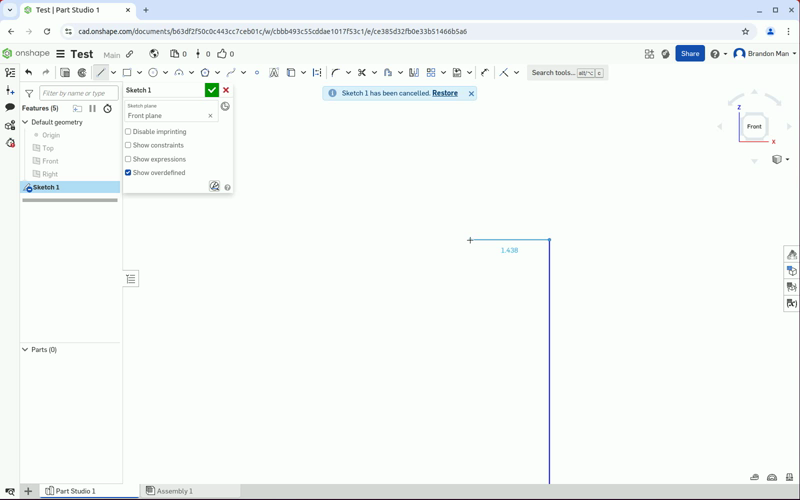
scroll(-6)
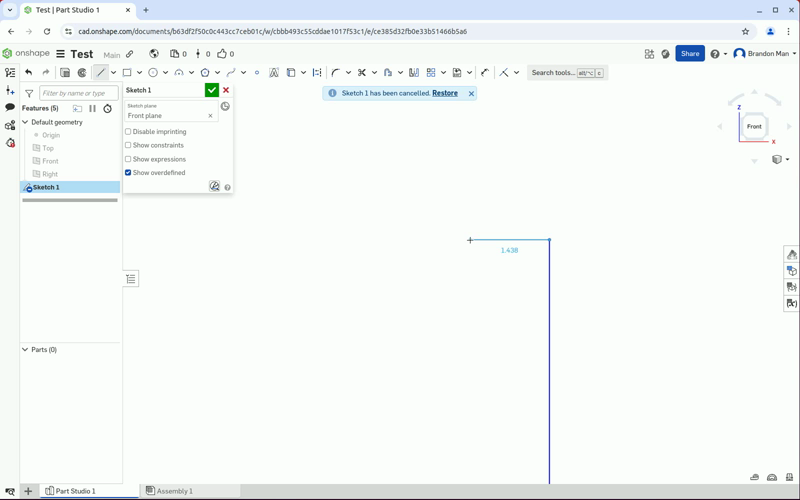
scroll(-6)
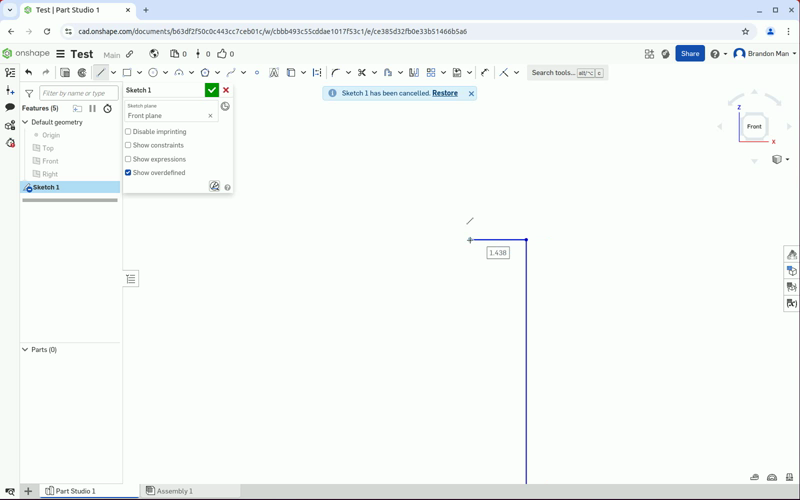
scroll(-6)
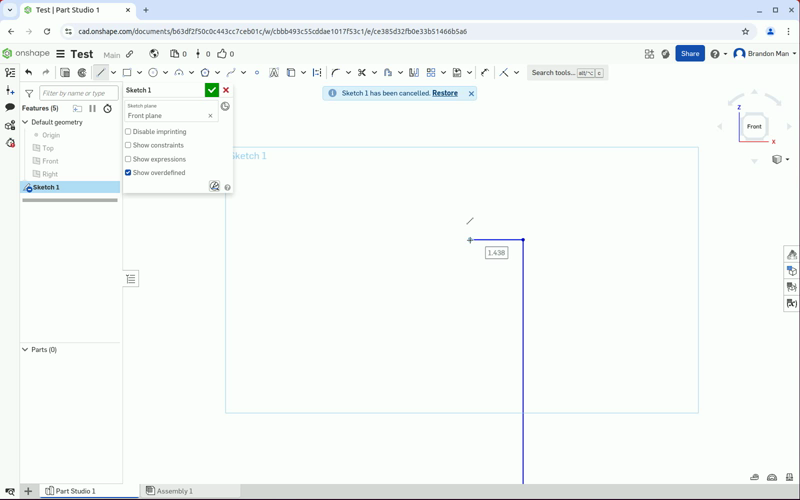
scroll(-6)
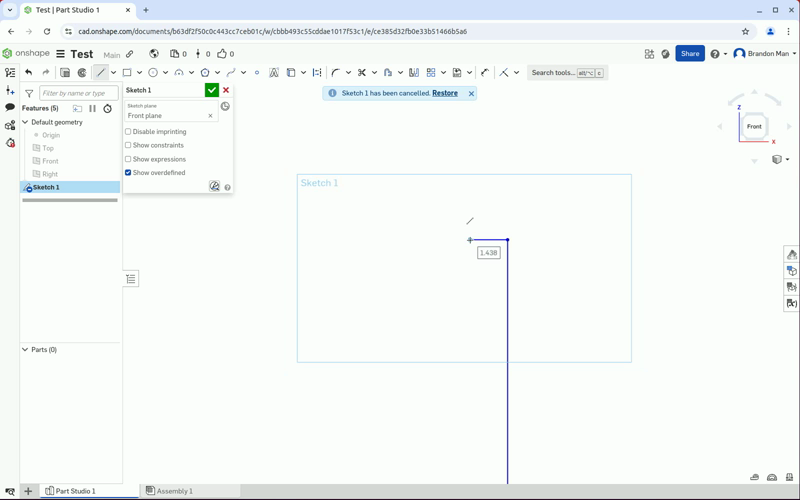
scroll(-6)
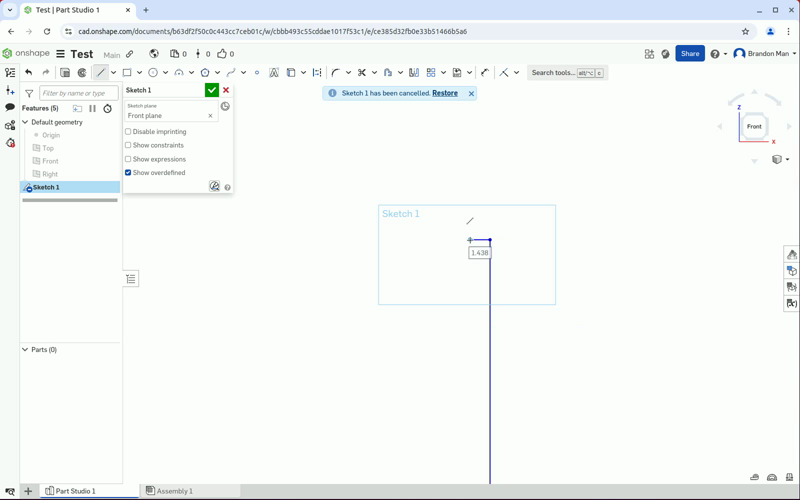
scroll(-6)
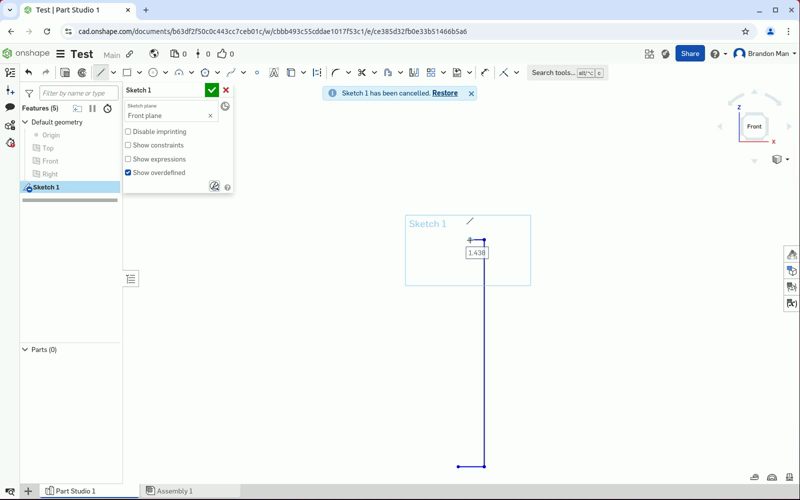
scroll(-6)
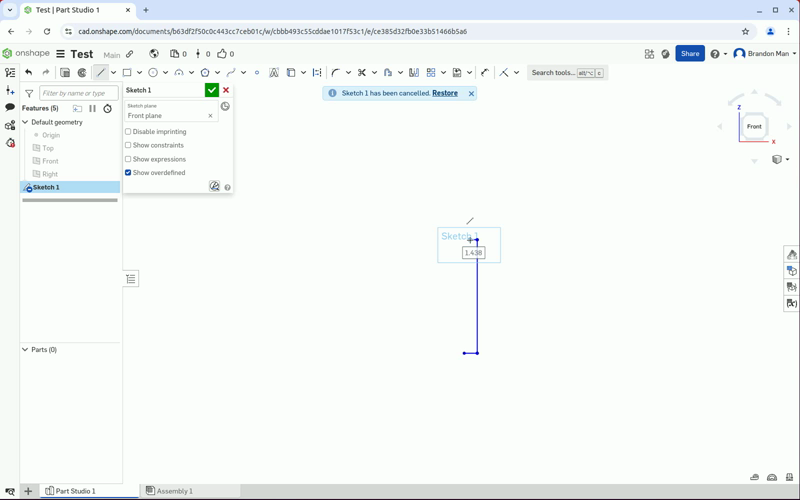
key_up(shift)
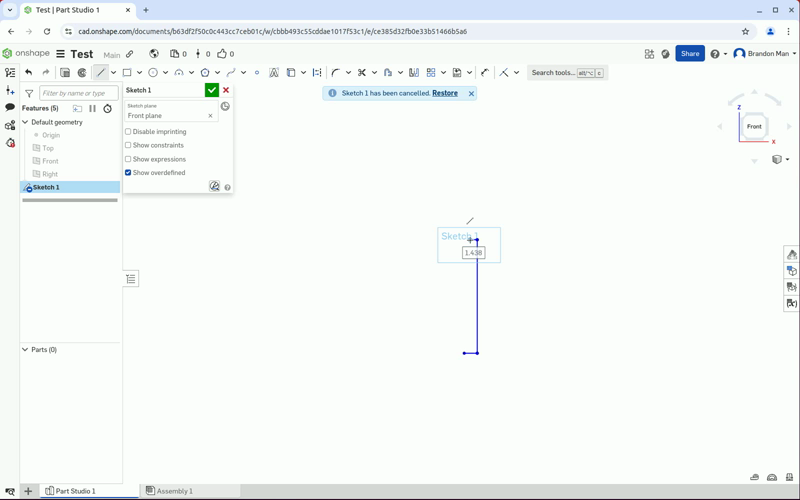
key_down(shift)
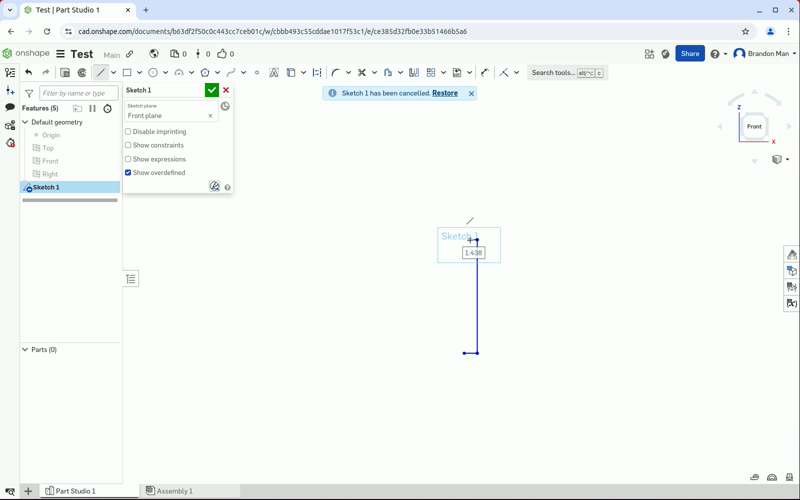
mouse_move(500, 239)
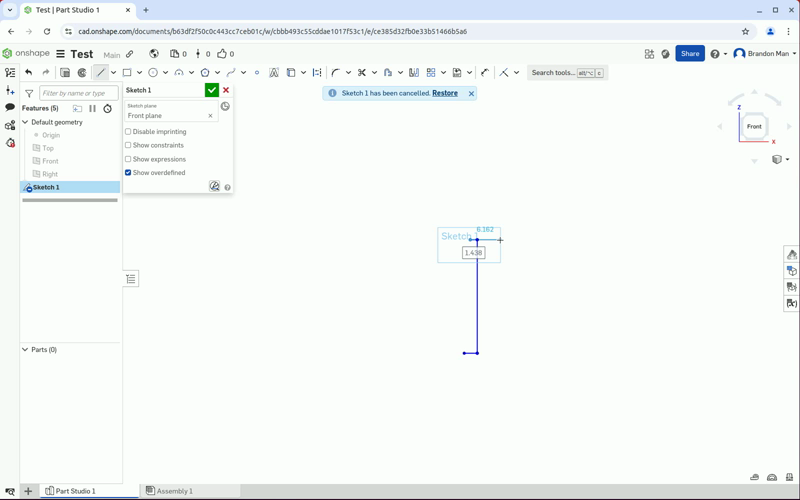
mouse_move(464, 239)
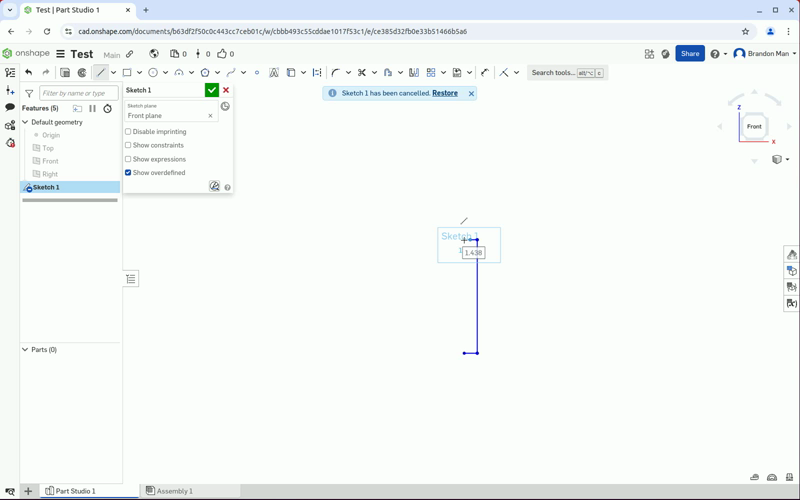
scroll(6)
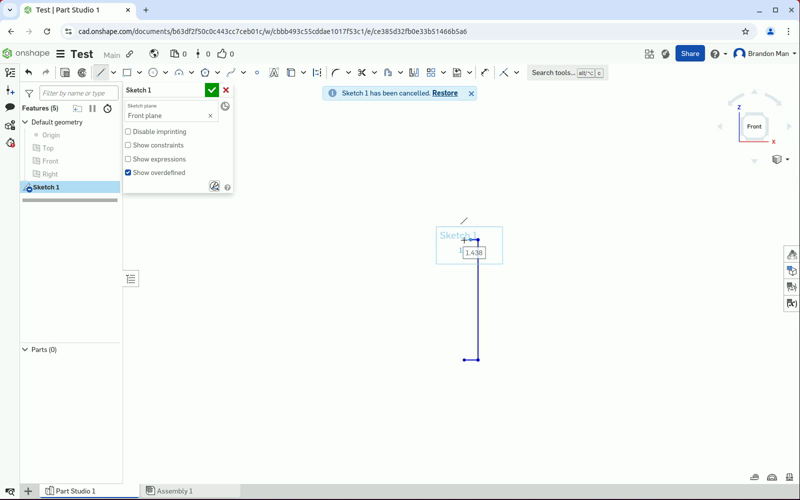
scroll(6)
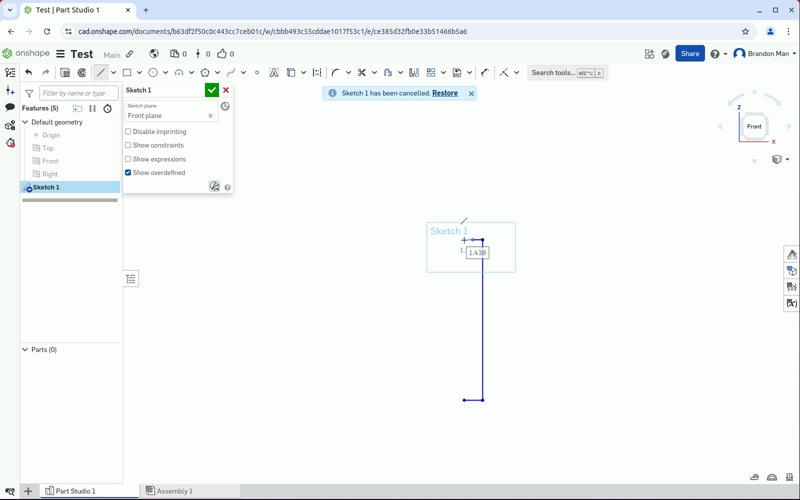
scroll(6)
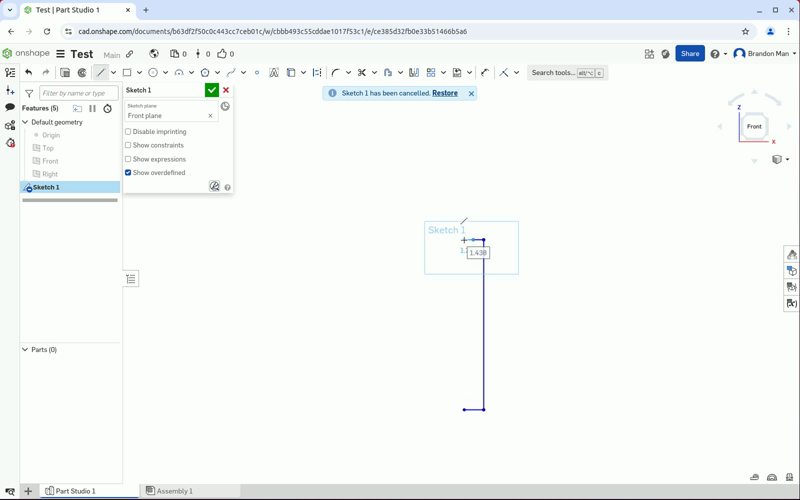
scroll(6)
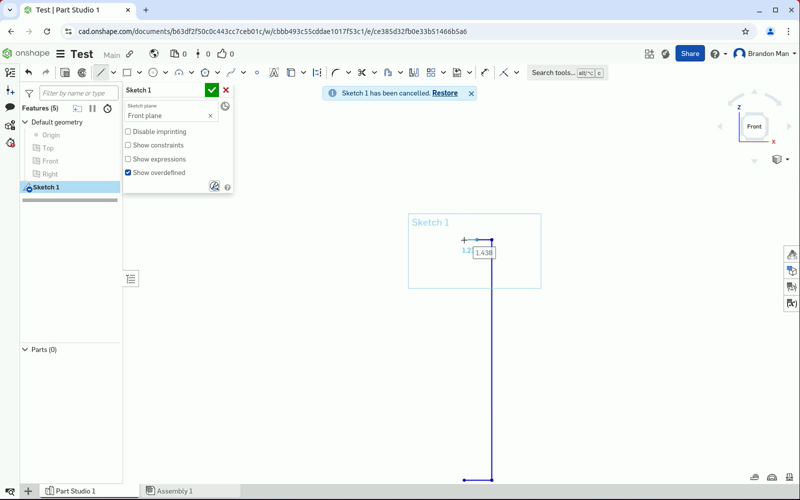
scroll(6)
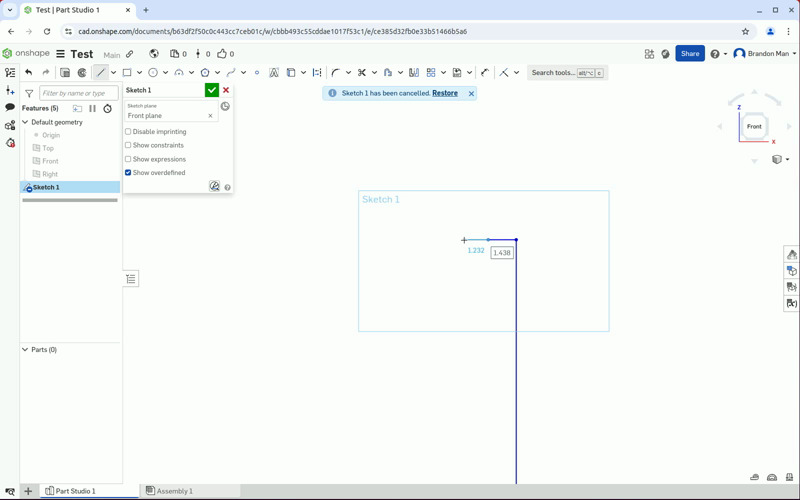
scroll(6)
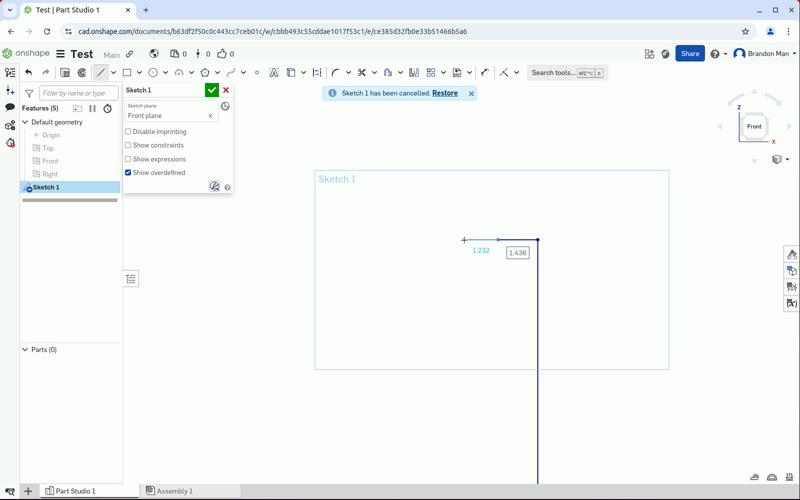
scroll(6)
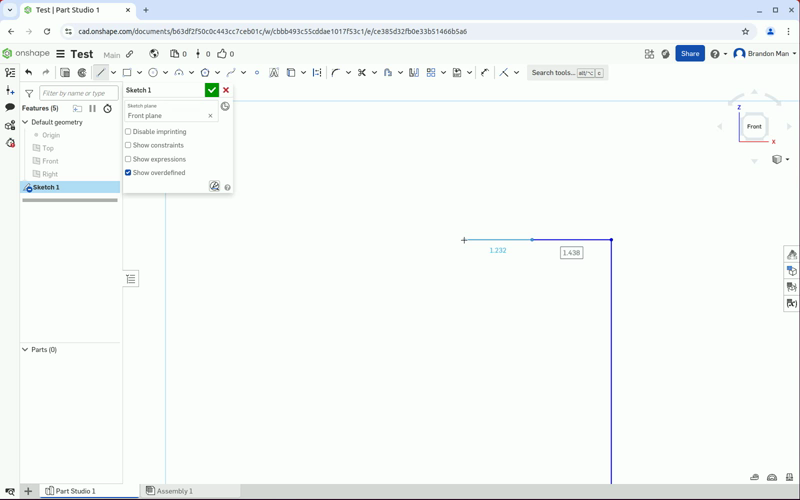
click(464, 239)
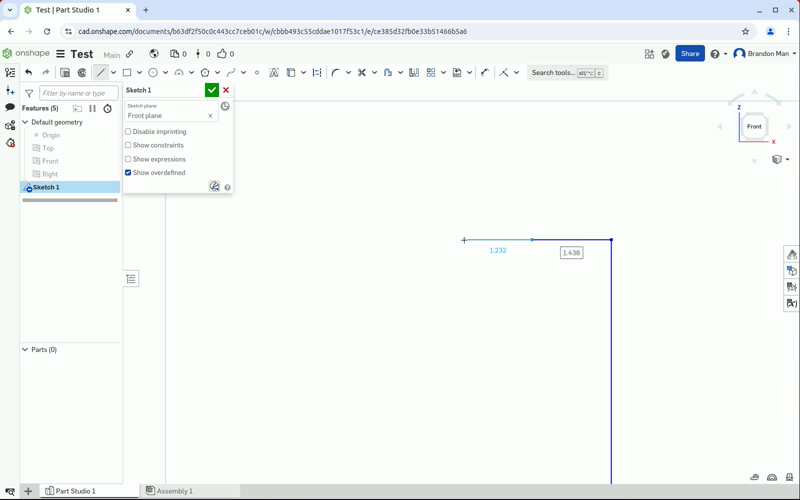
scroll(-6)
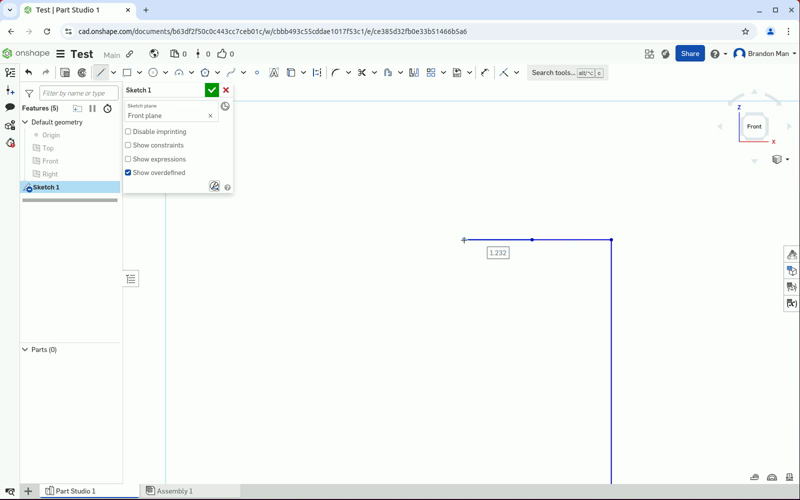
scroll(-6)
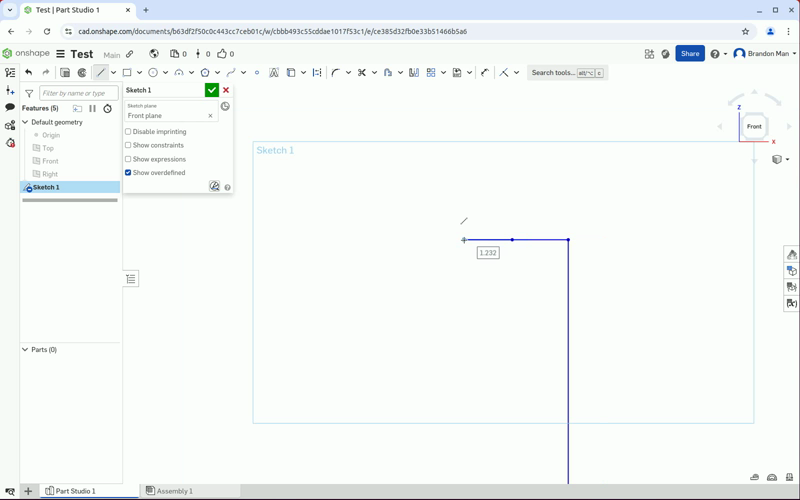
scroll(-6)
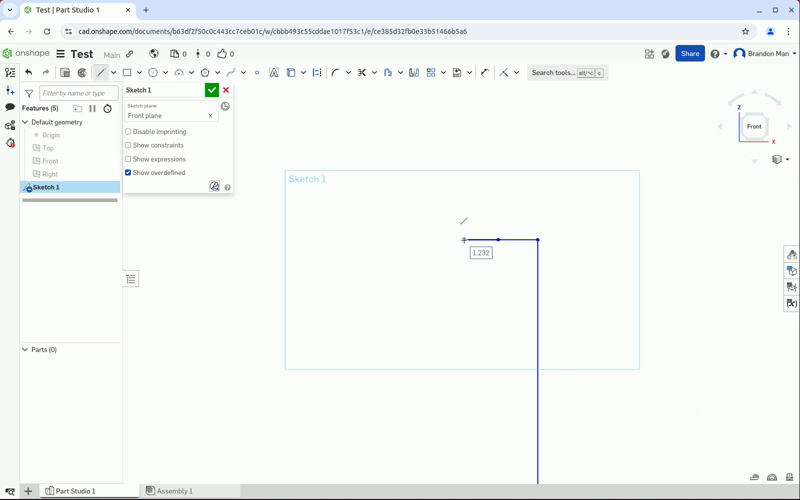
scroll(-6)
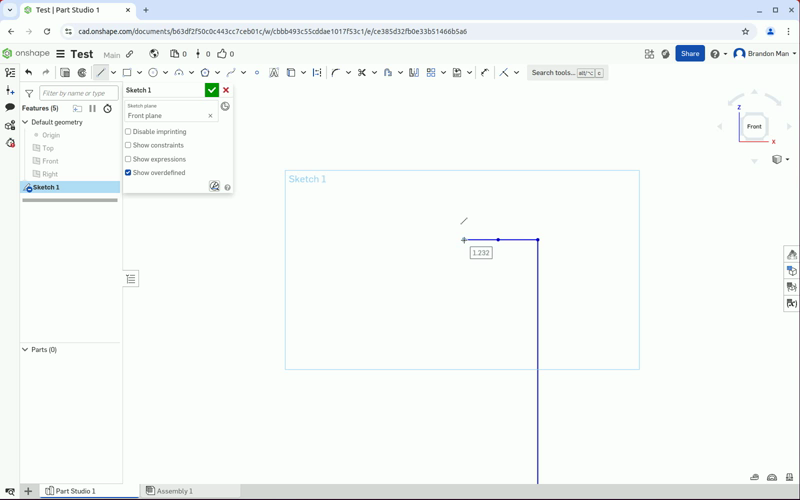
scroll(-6)
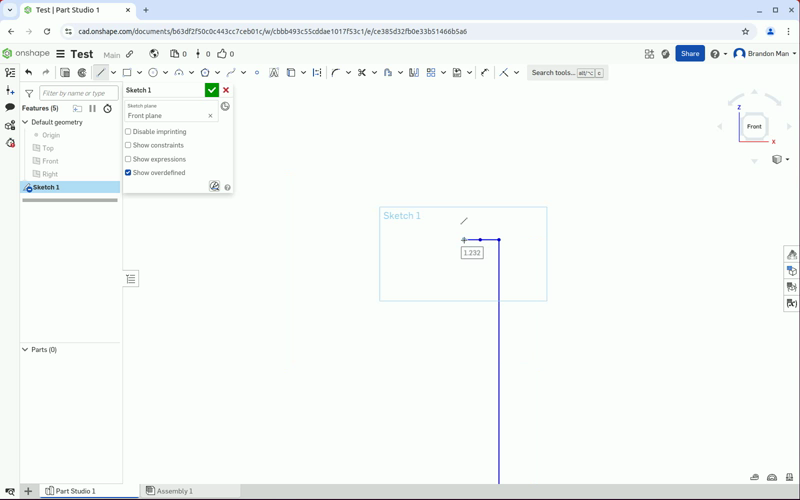
scroll(-6)
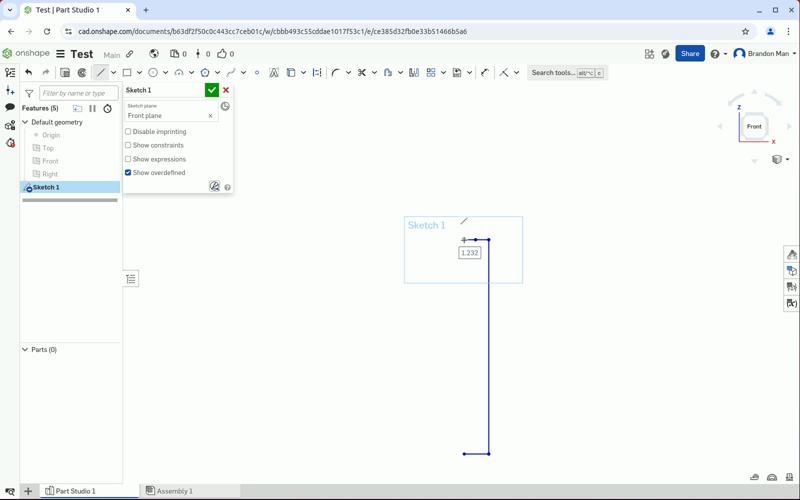
scroll(-6)
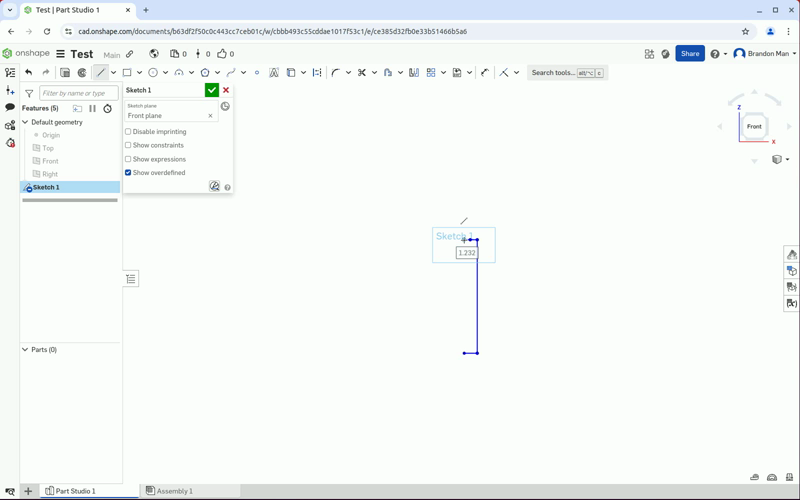
key_up(shift)
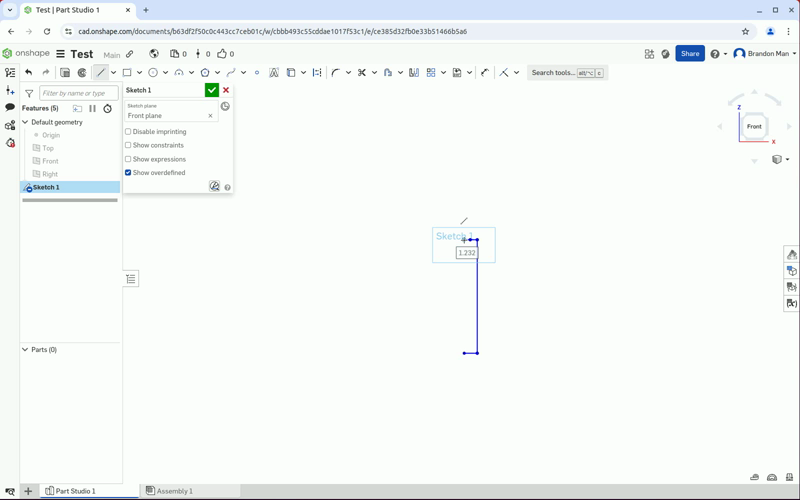
key_down(shift)
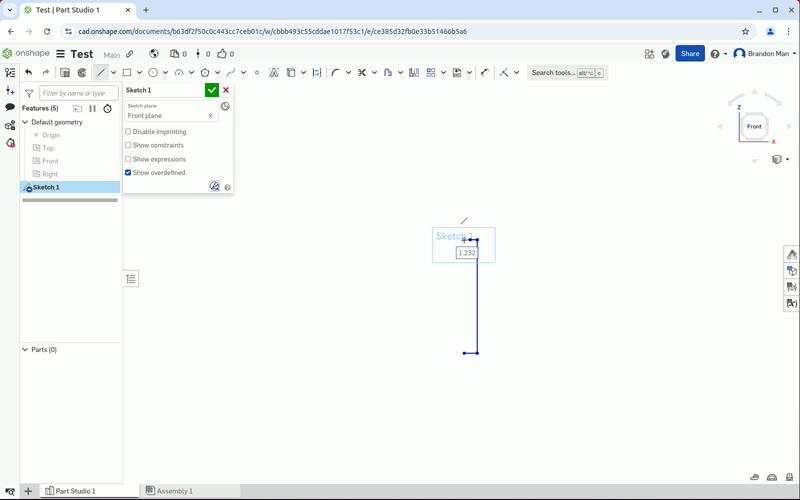
mouse_move(464, 353)
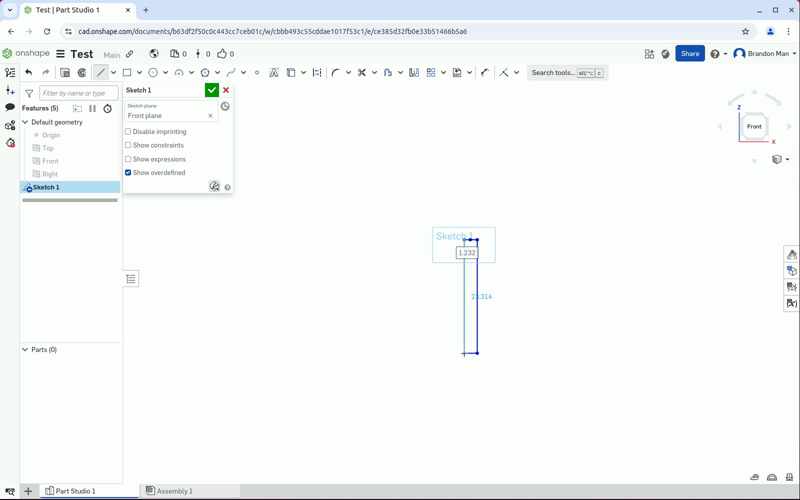
key_up(shift)
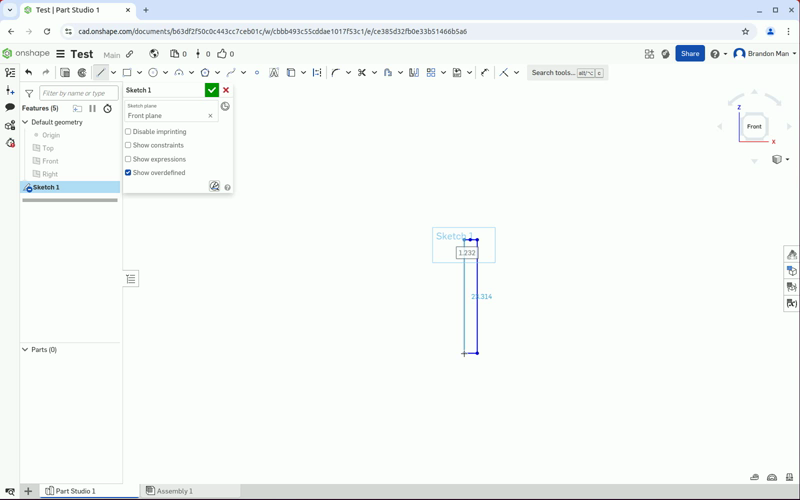
click(464, 353)
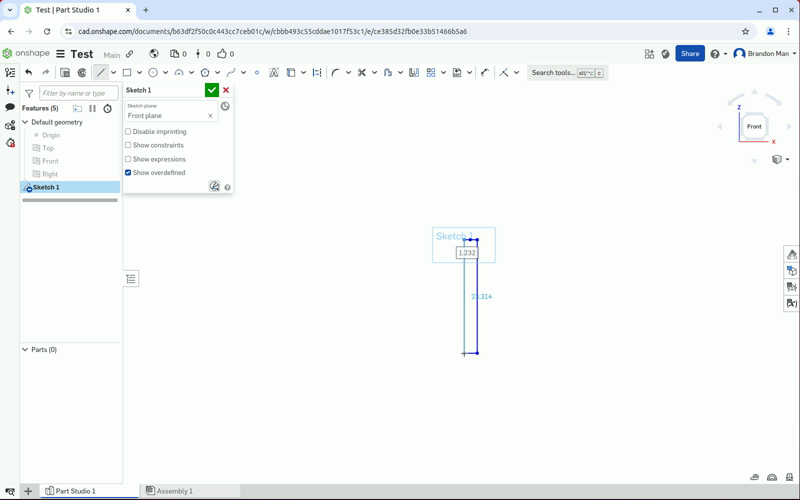
key(esc)
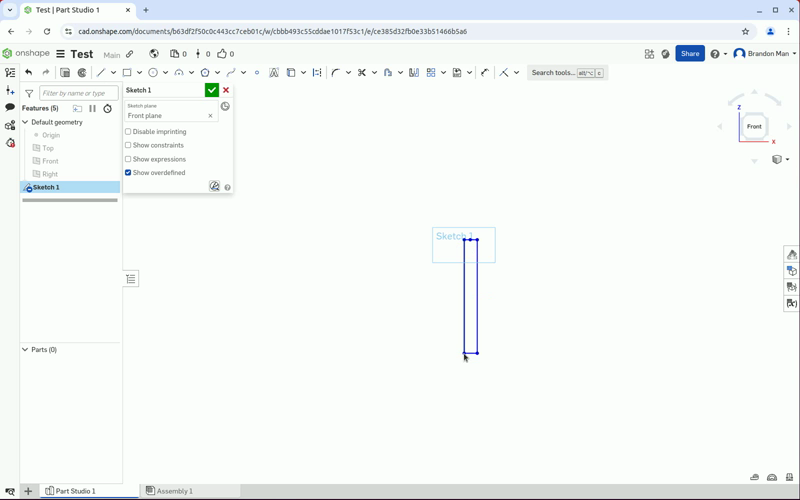
mouse_move(467, 240)
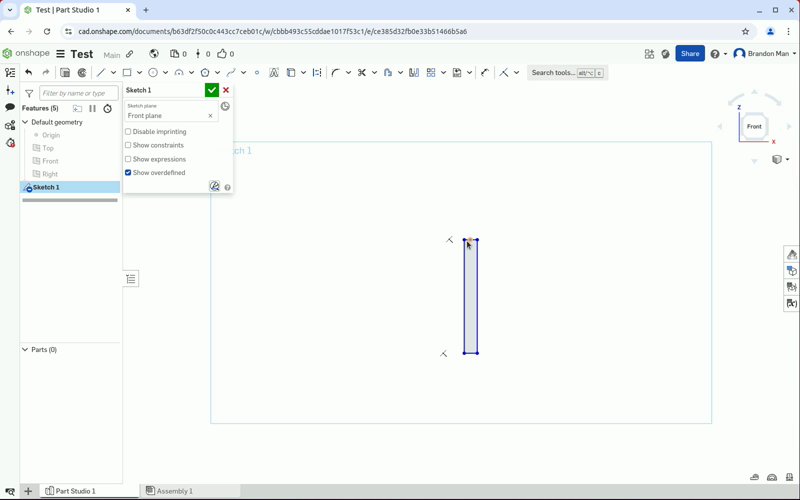
scroll(6)
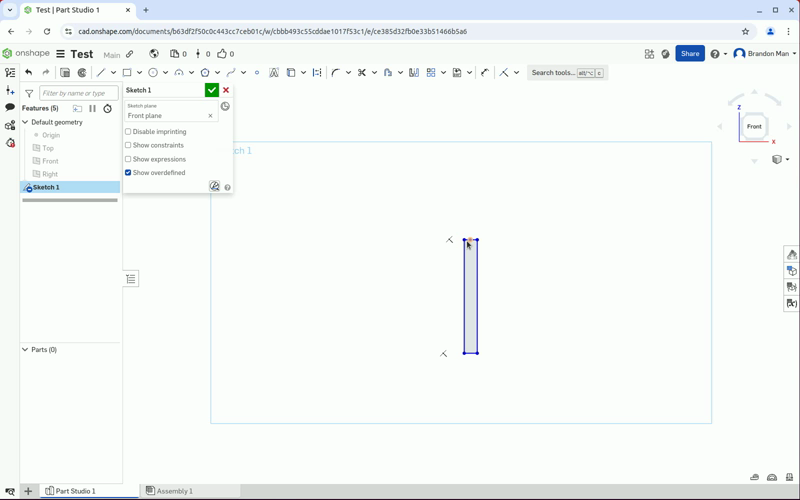
scroll(6)
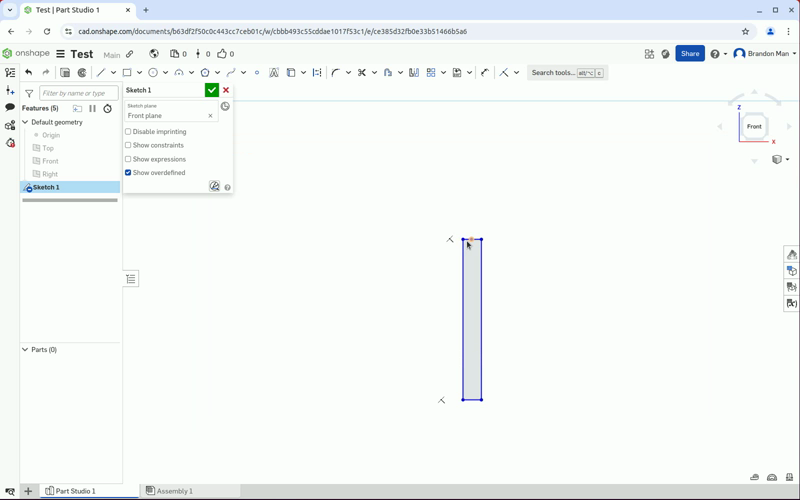
scroll(6)
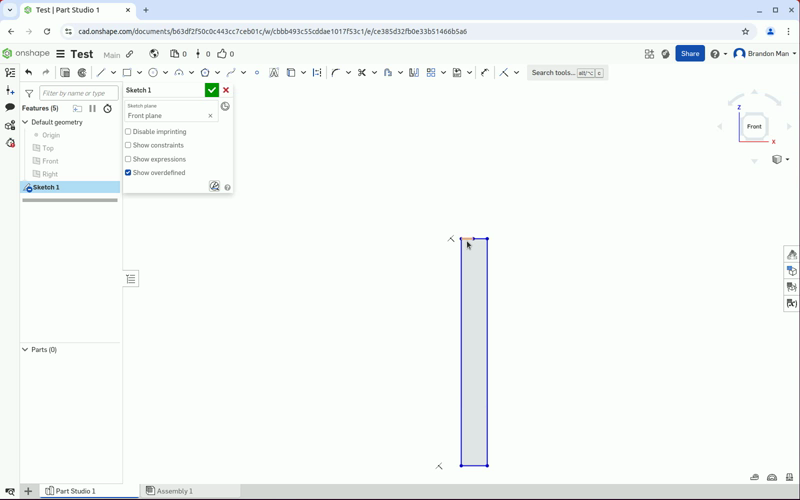
scroll(6)
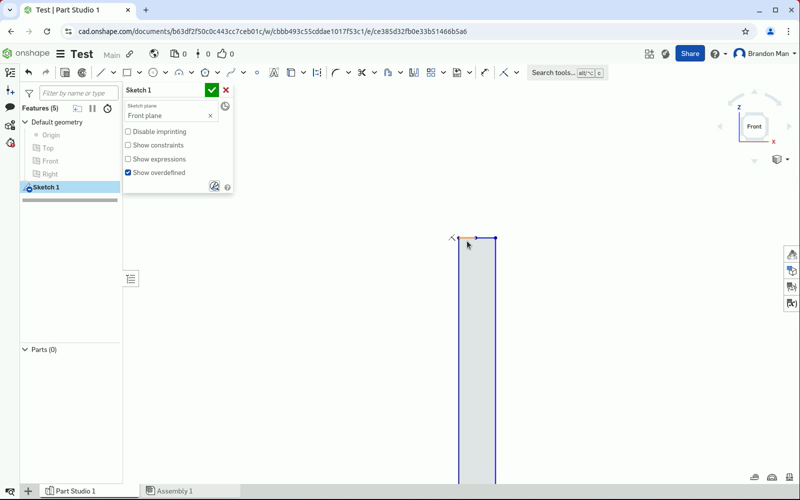
scroll(6)
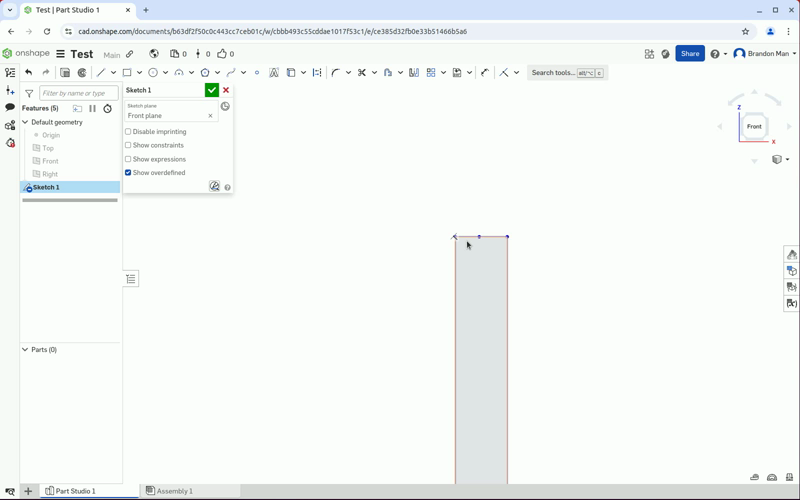
scroll(6)
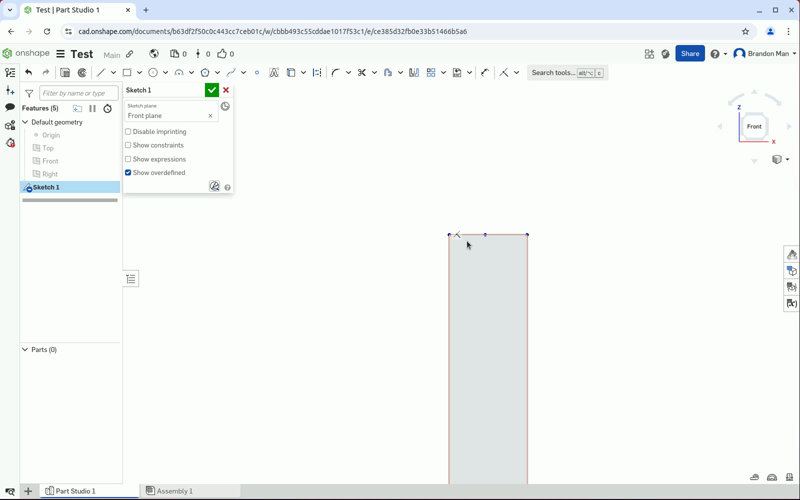
scroll(6)
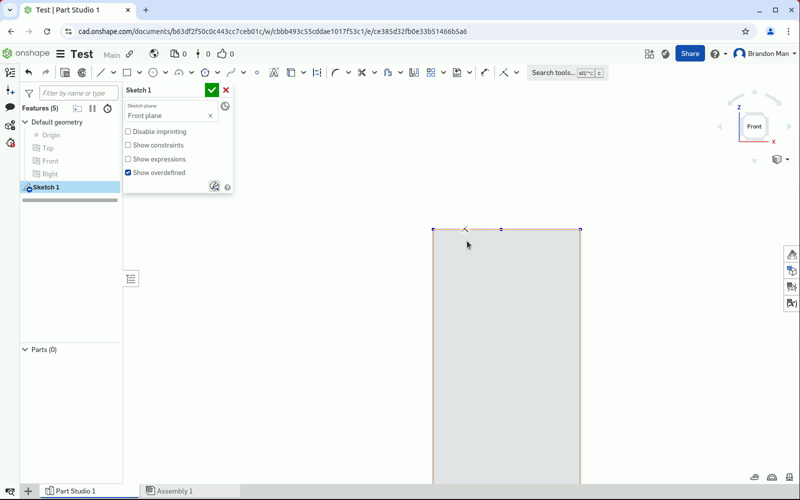
click(467, 240)
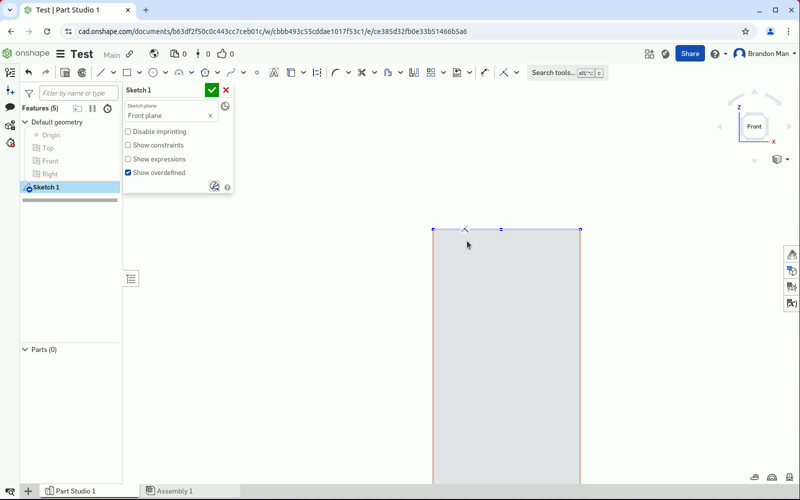
scroll(-6)
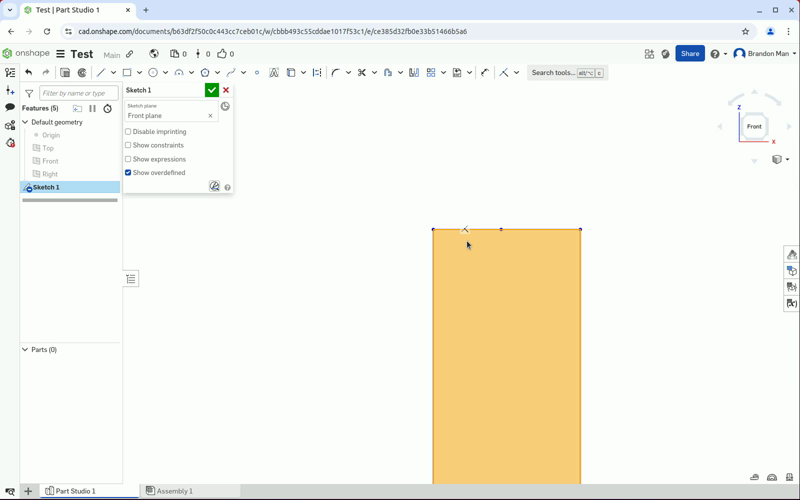
scroll(-6)
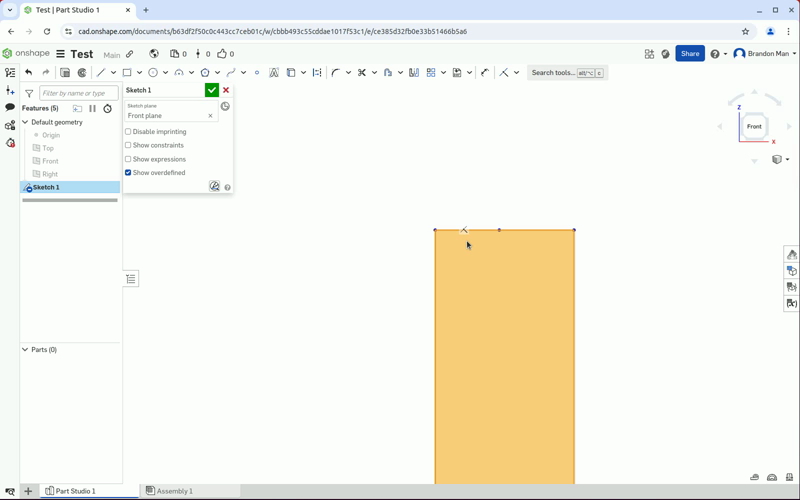
scroll(-6)
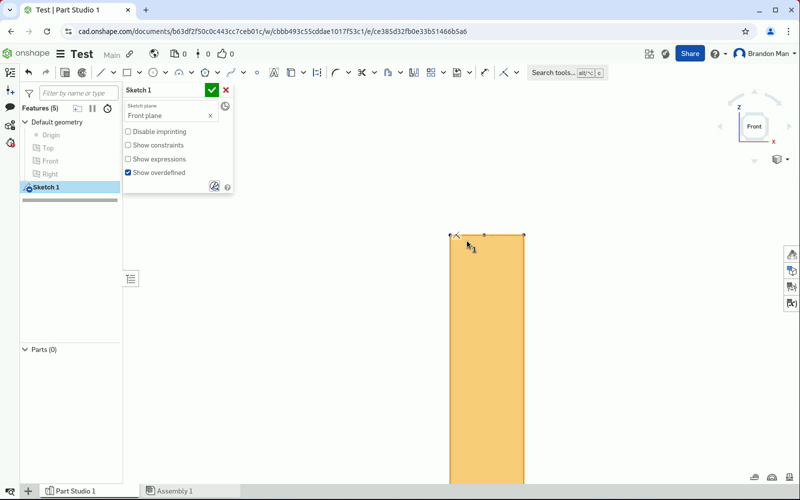
scroll(-6)
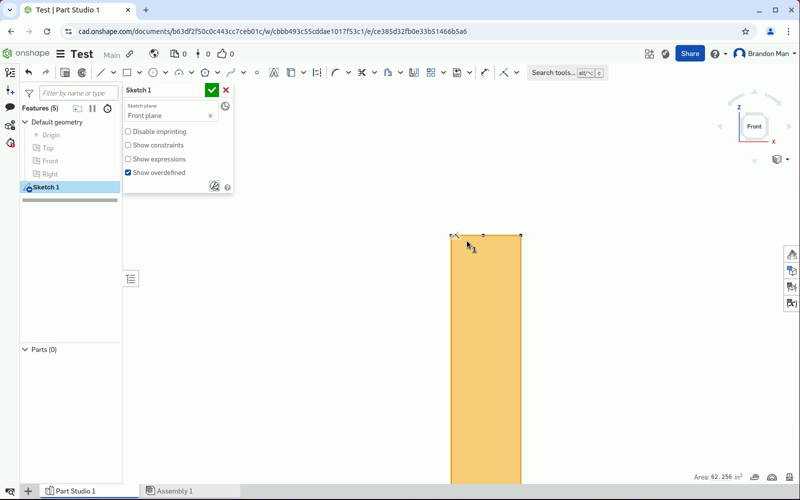
scroll(-6)
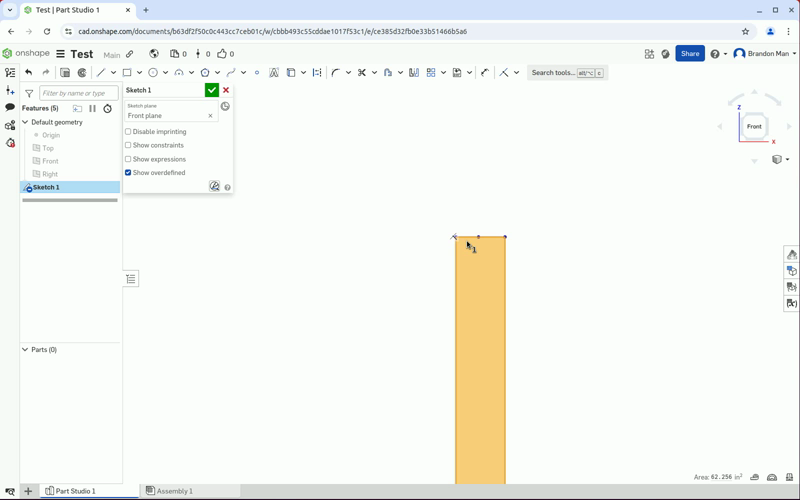
scroll(-6)
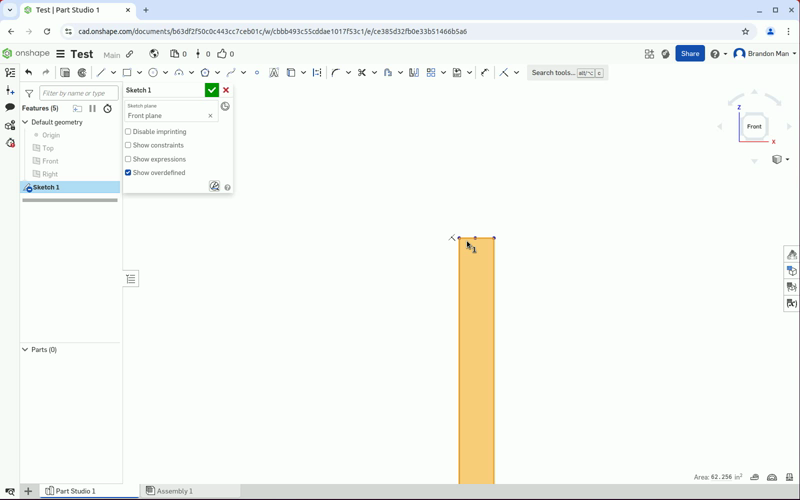
scroll(-6)
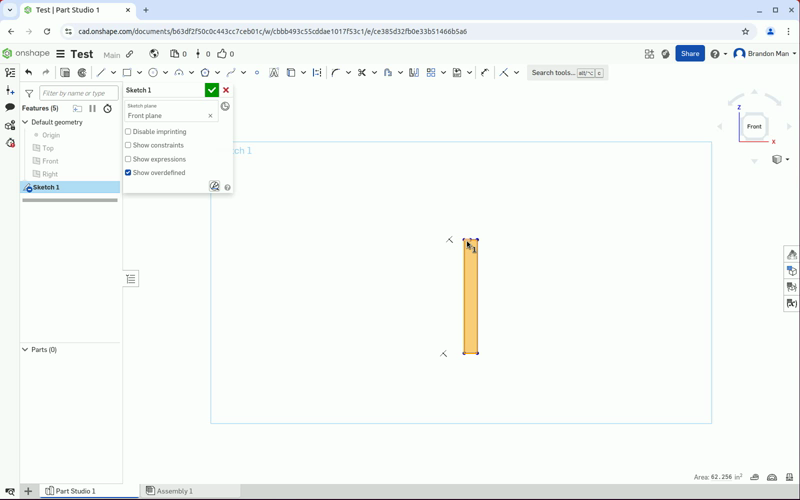
mouse_move(73, 352)
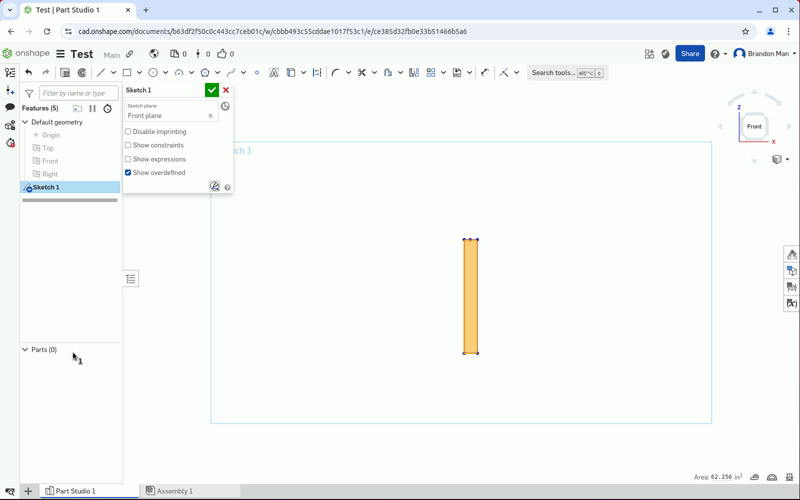
key(shift+y)
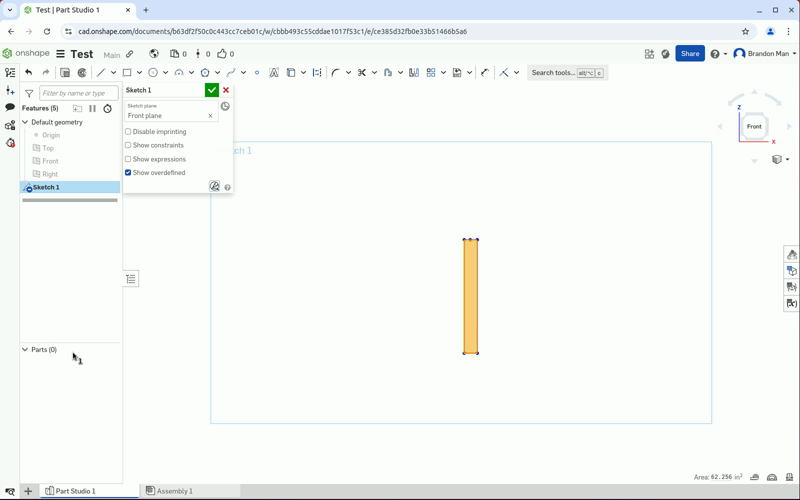
key(shift+e)
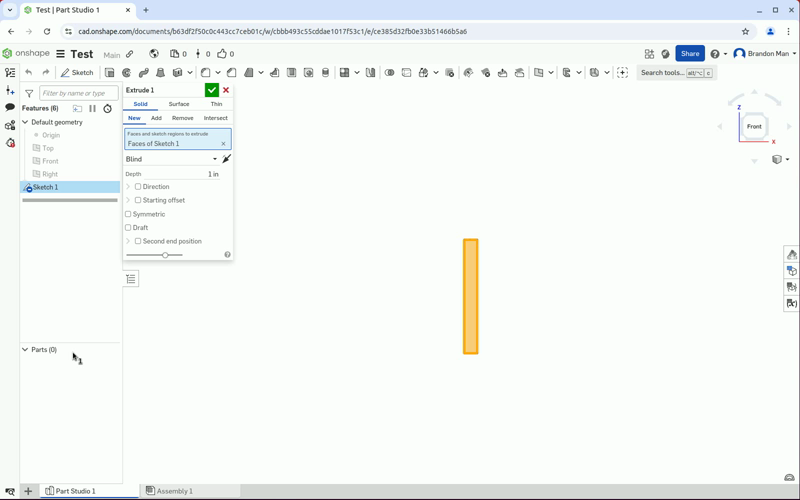
mouse_move(143, 106)
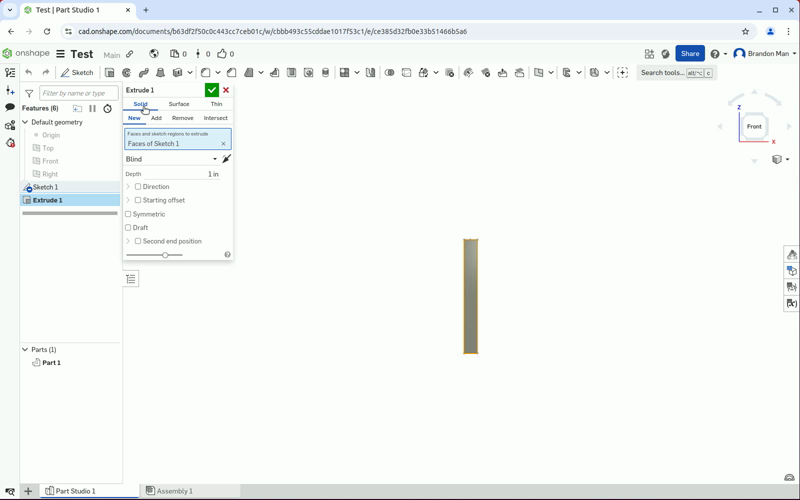
click(143, 106)
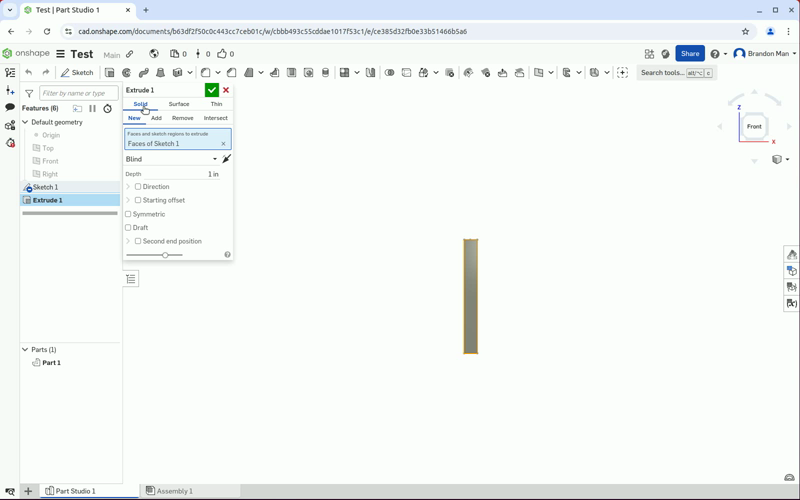
mouse_move(137, 120)
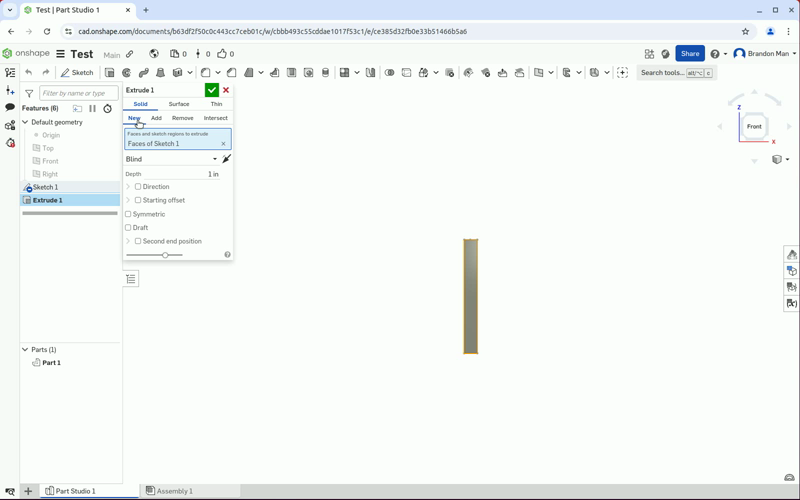
click(137, 120)
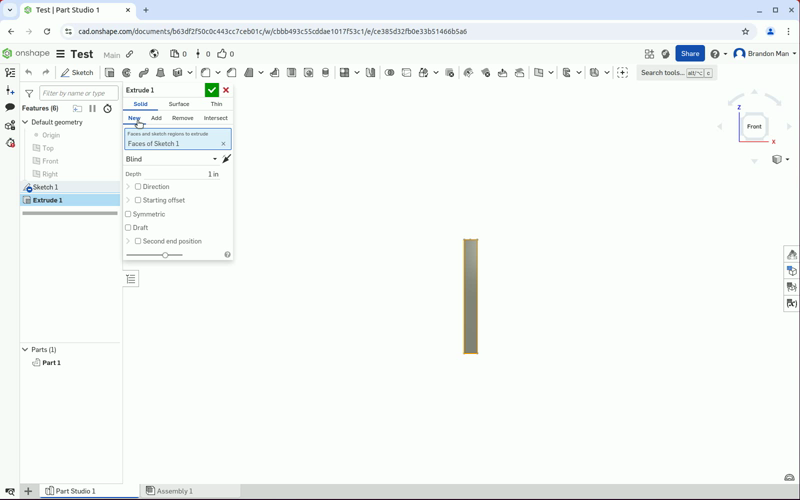
key(tab, 4)
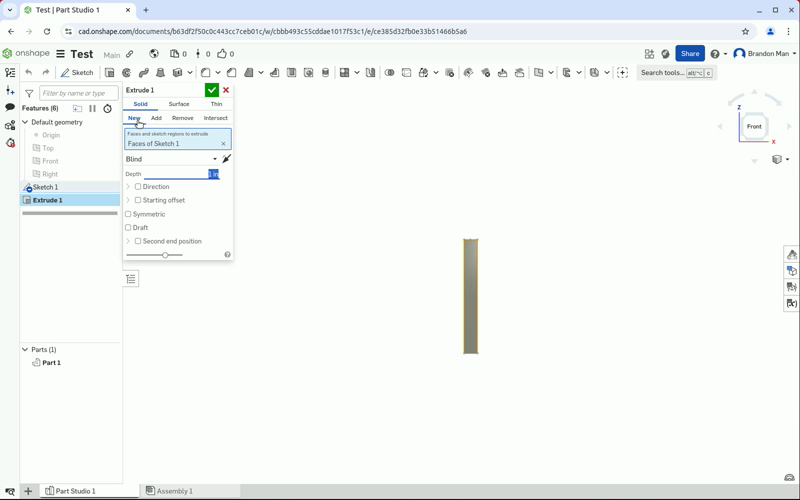
text(23.108)
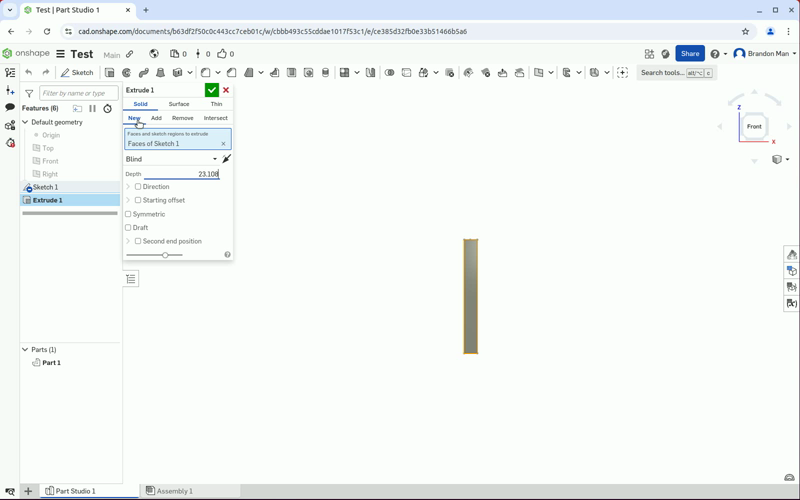
key(enter)
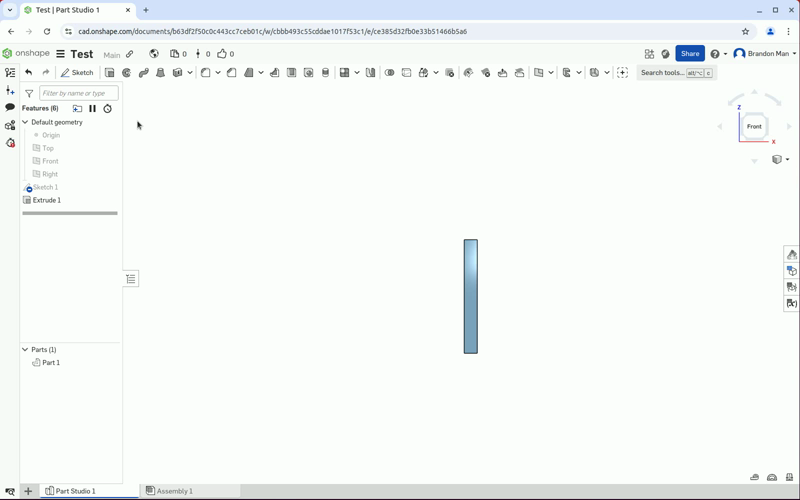
key(shift+h)
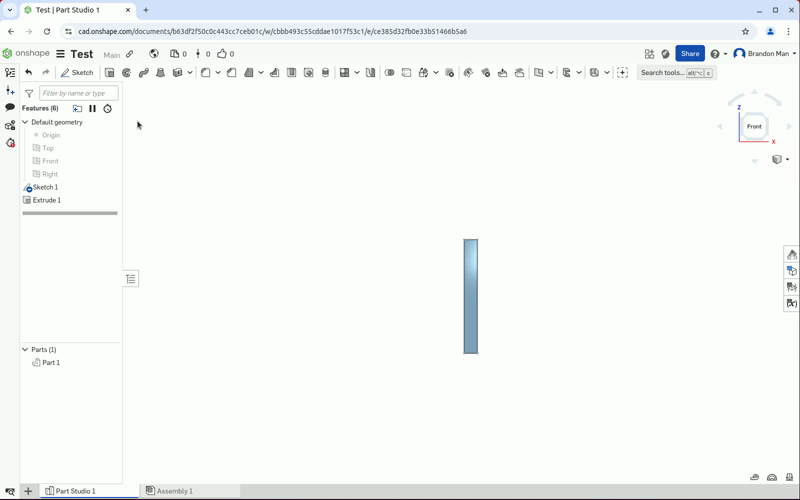
key(shift+h)
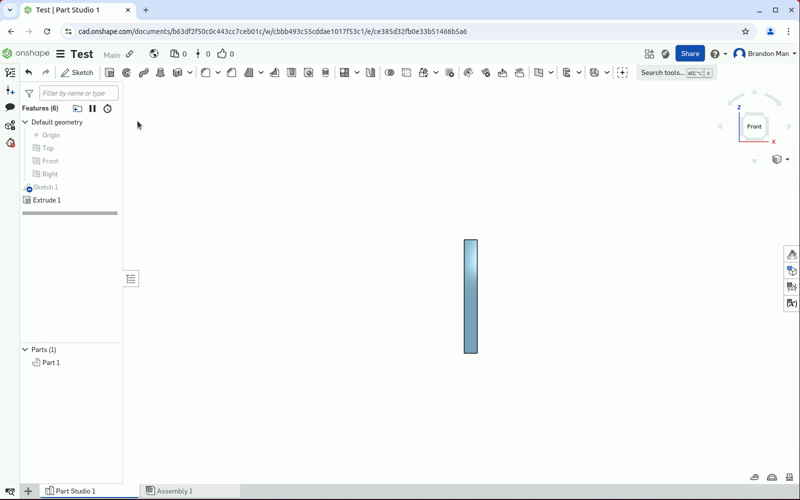
mouse_move(73, 189)
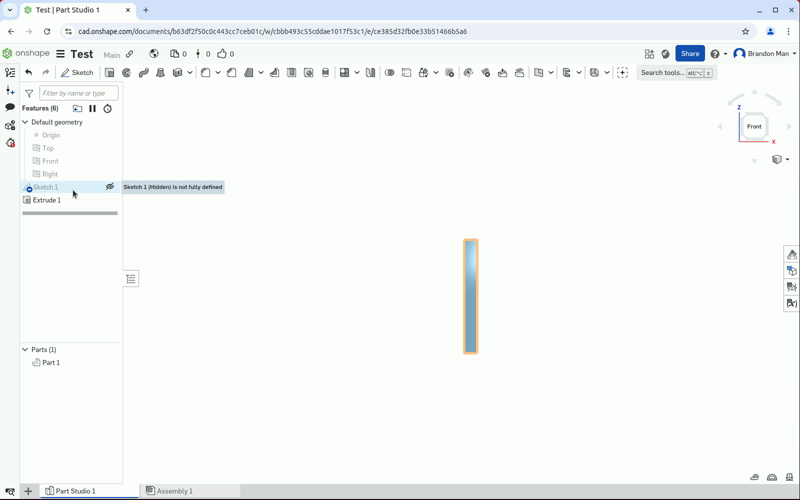
click(73, 189)
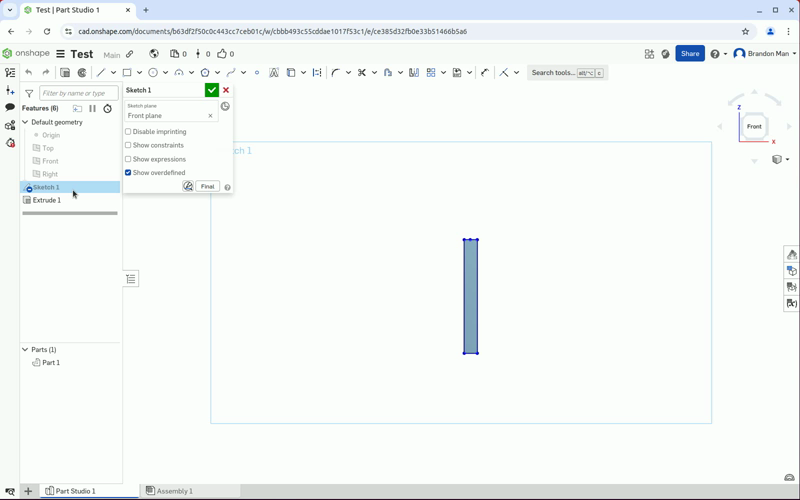
mouse_move(229, 92)
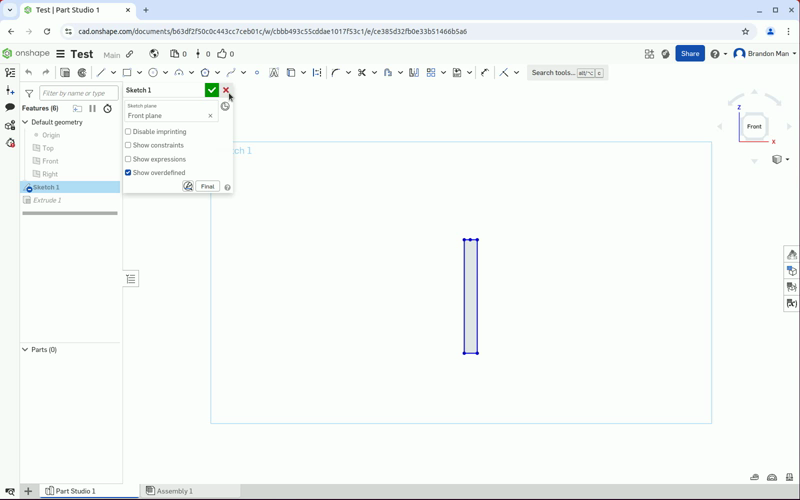
click(229, 92)
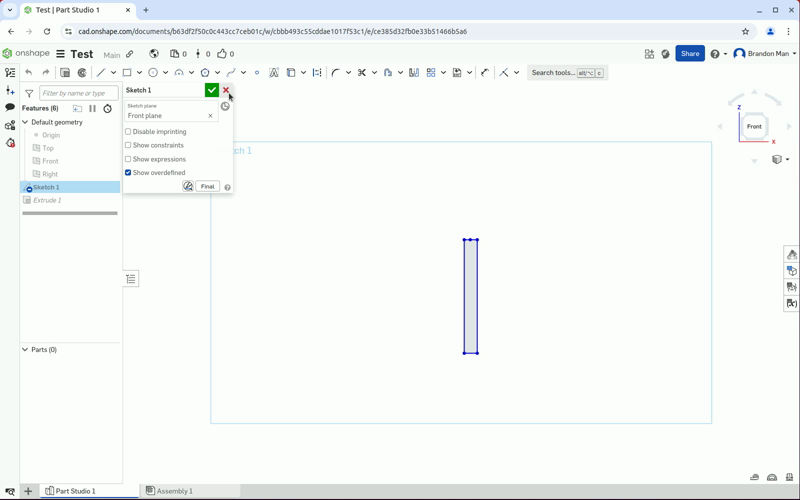
key(shift+s)
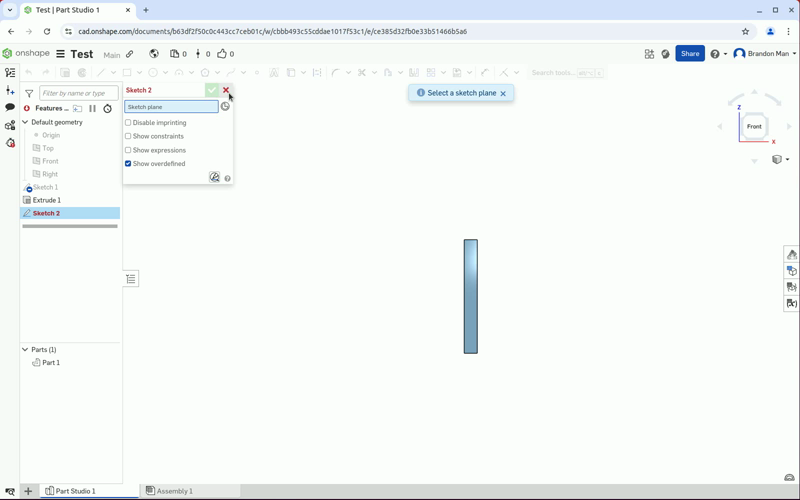
mouse_move(73, 163)
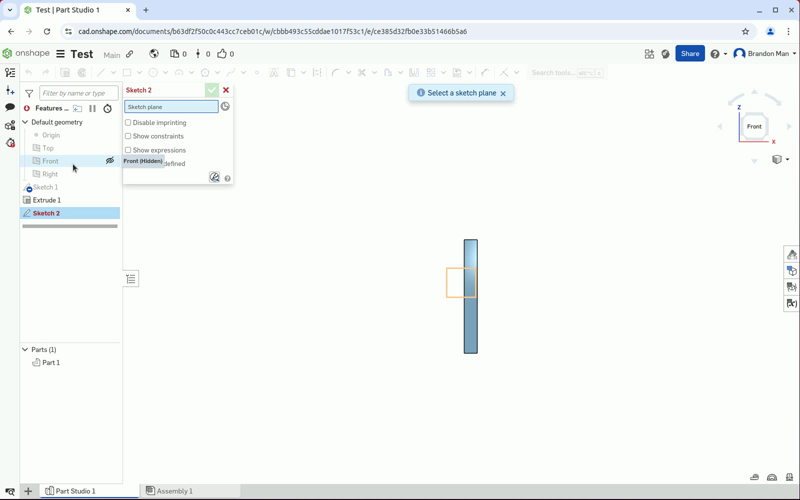
click(73, 163)
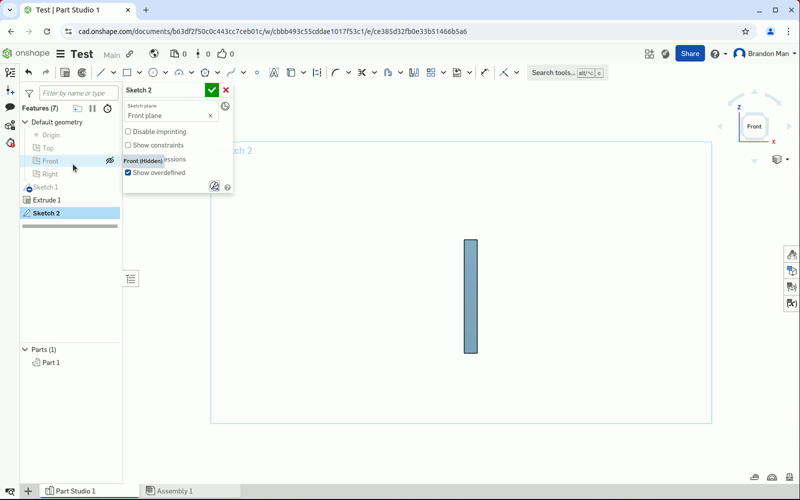
mouse_move(73, 352)
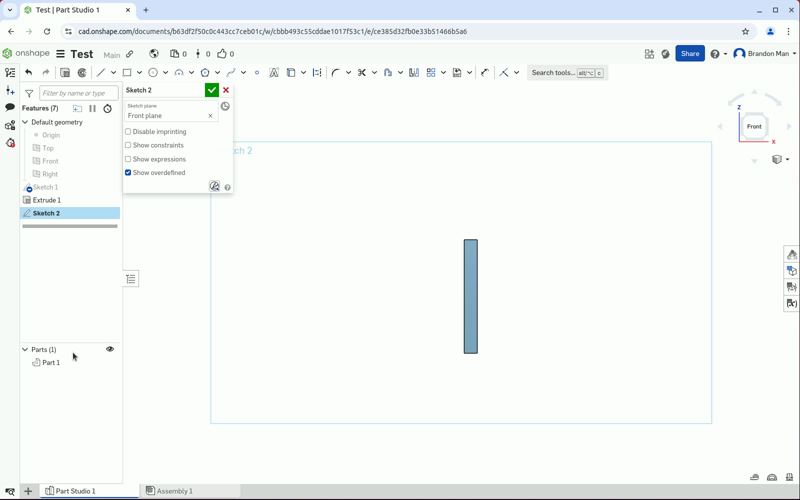
key(y)
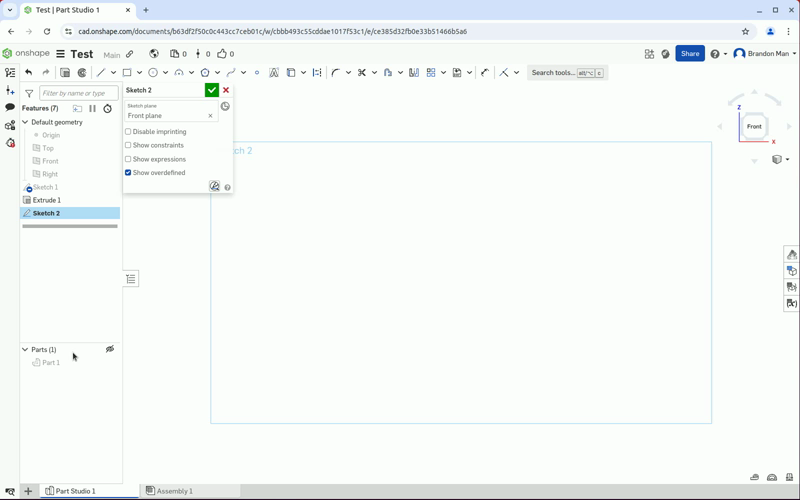
key(l)
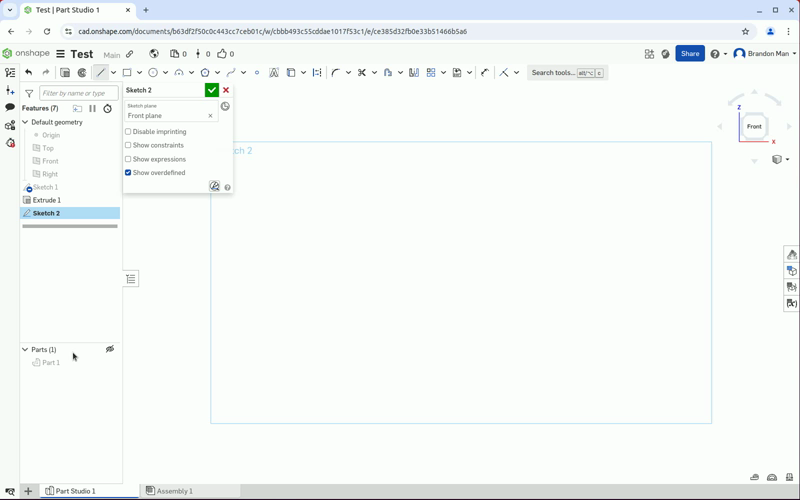
key_down(shift)
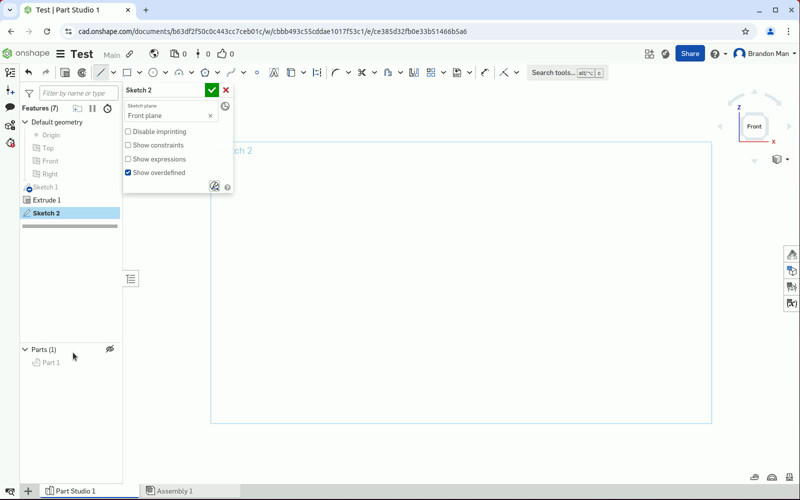
mouse_move(390, 238)
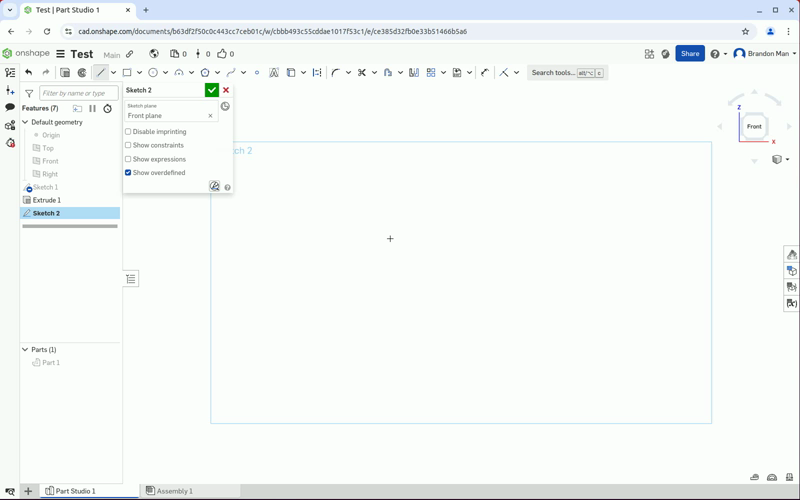
click(390, 238)
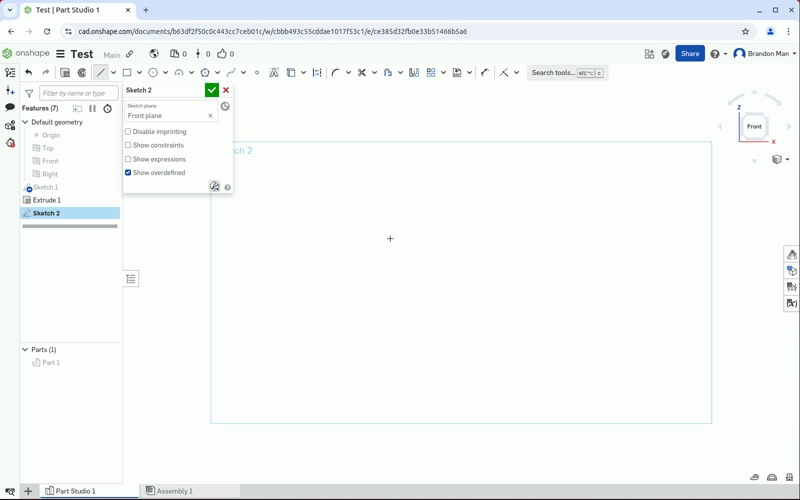
key_up(shift)
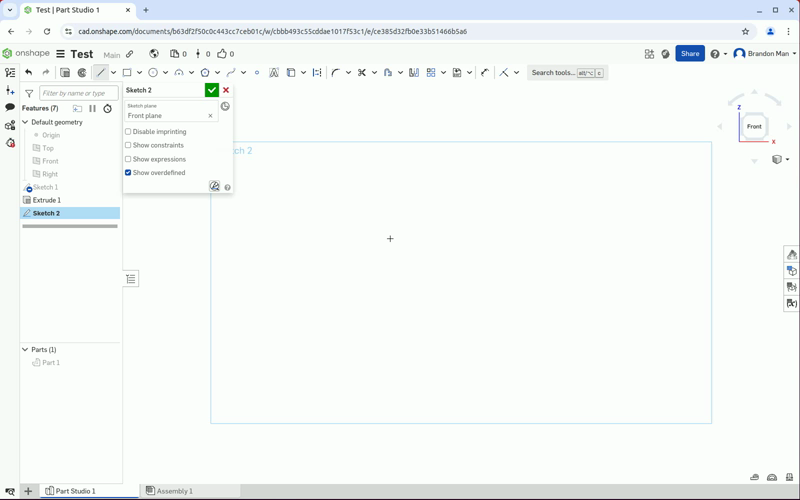
key_down(shift)
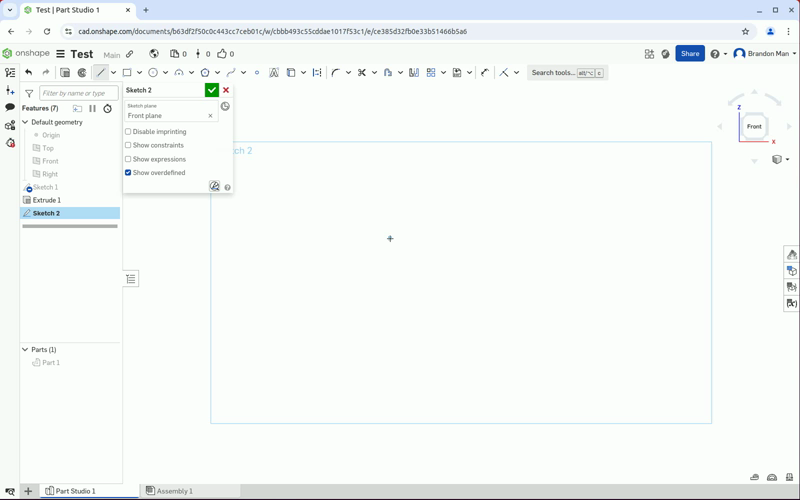
mouse_move(420, 238)
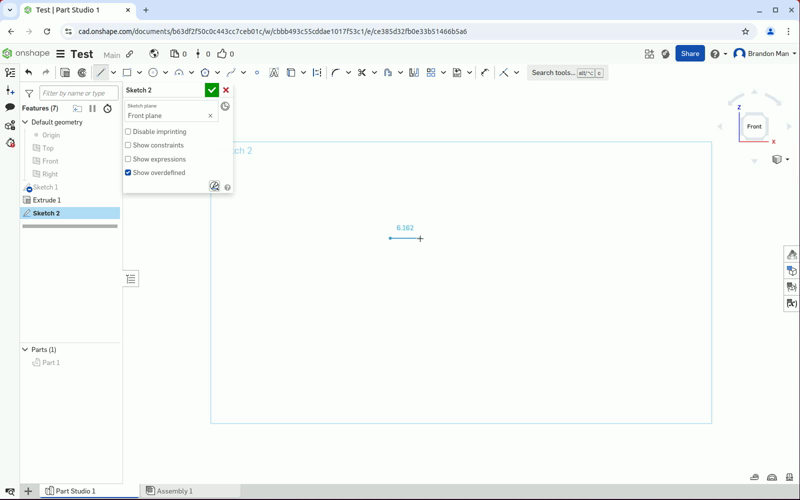
mouse_move(403, 238)
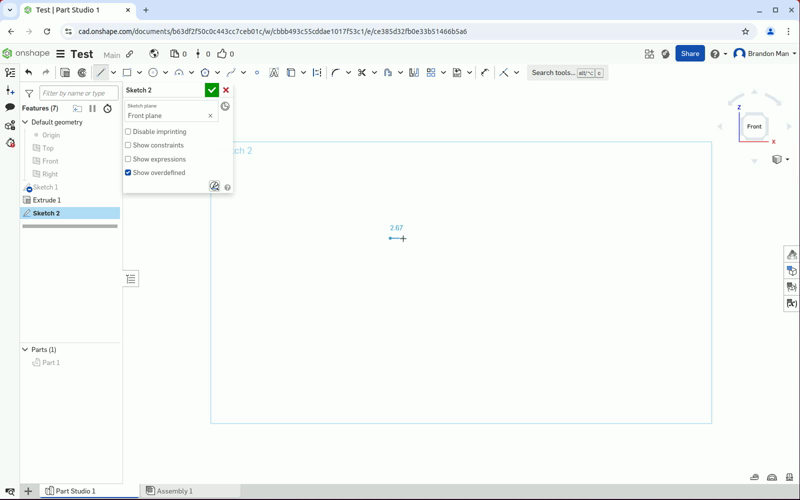
click(403, 238)
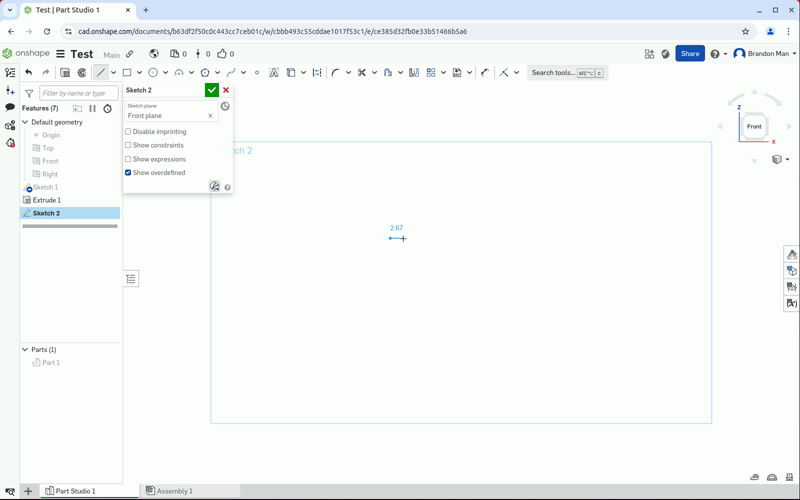
key_up(shift)
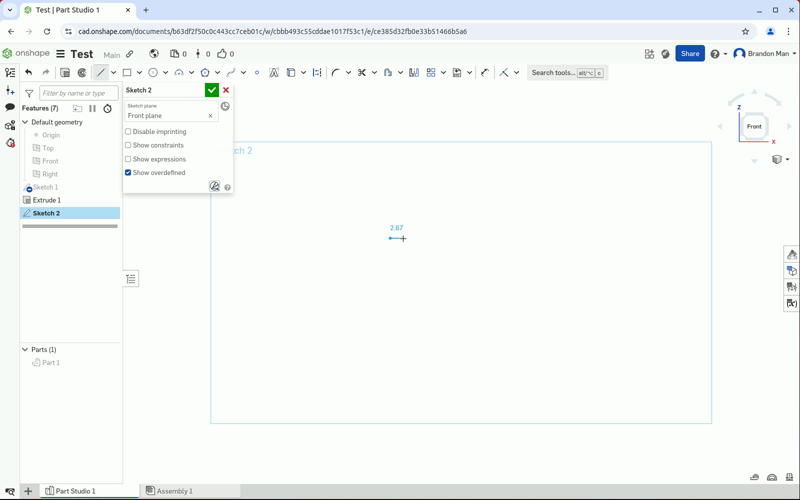
key_down(shift)
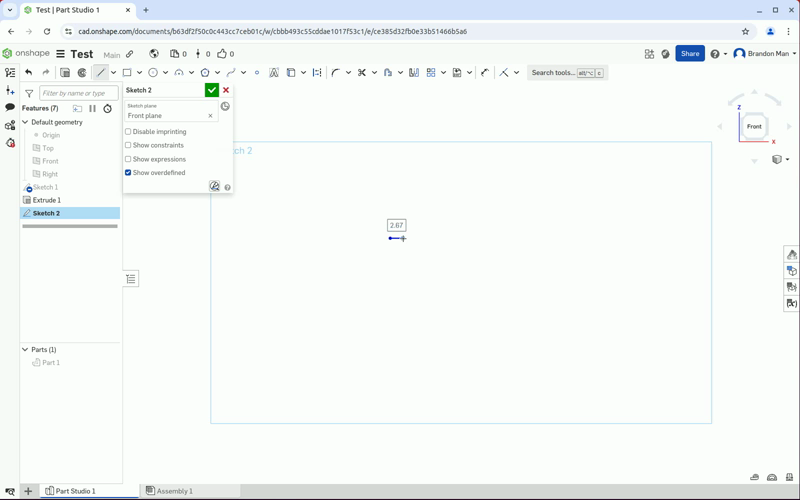
mouse_move(465, 238)
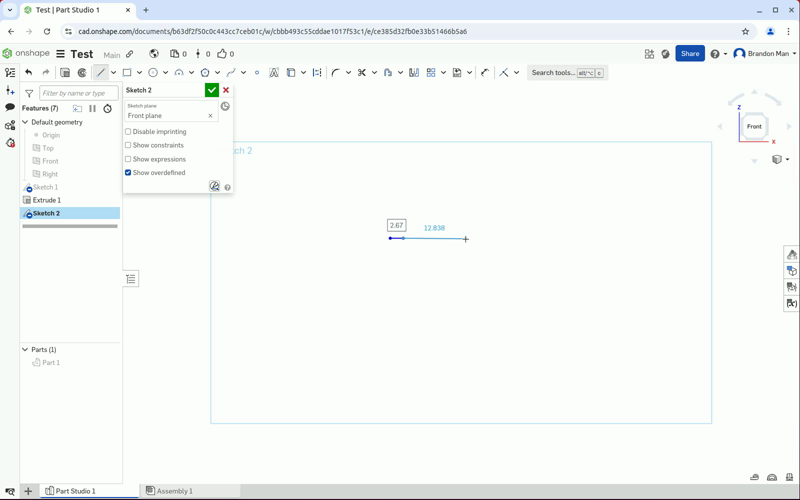
click(465, 238)
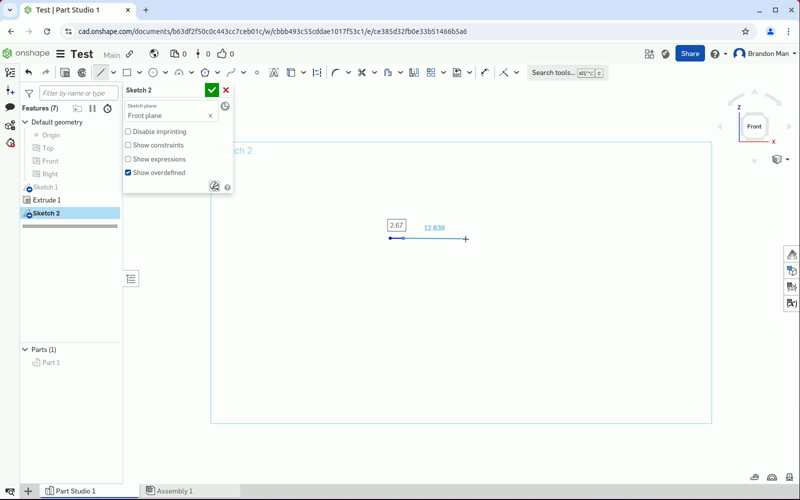
key_up(shift)
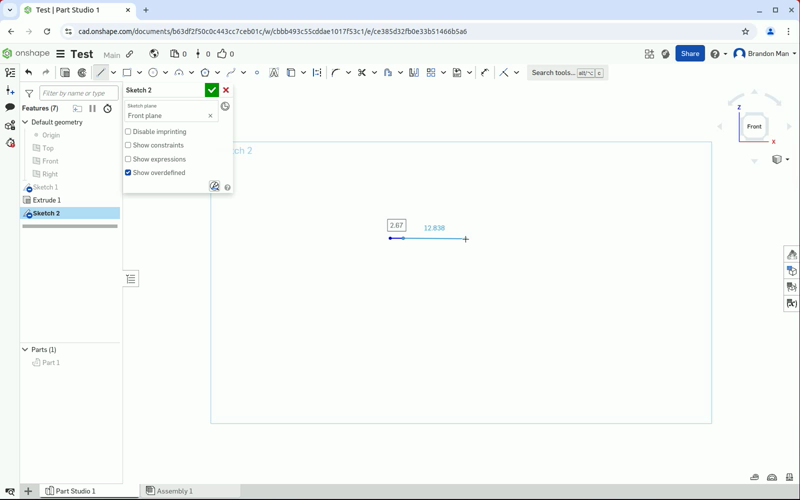
key_down(shift)
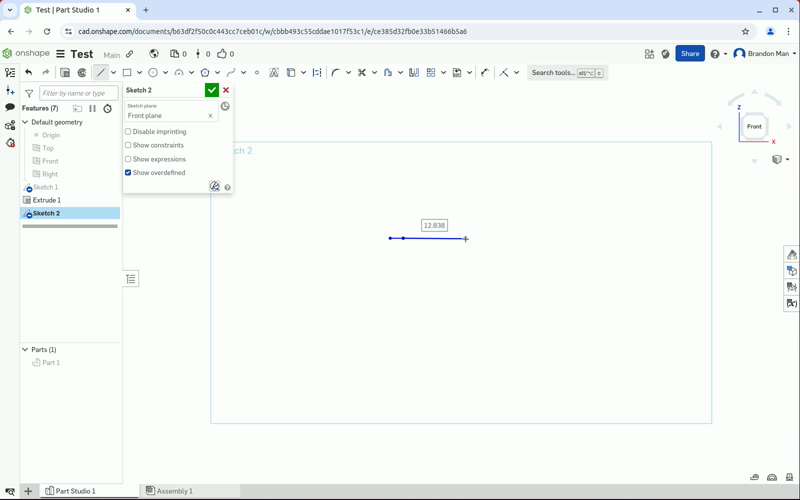
mouse_move(495, 238)
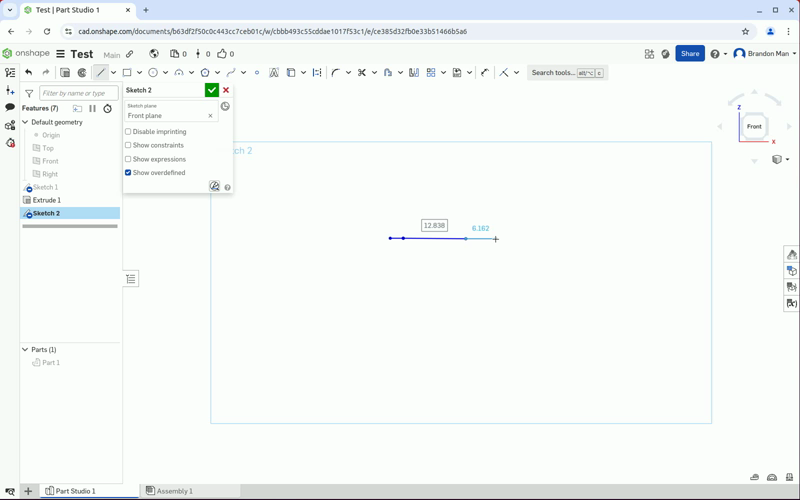
mouse_move(472, 238)
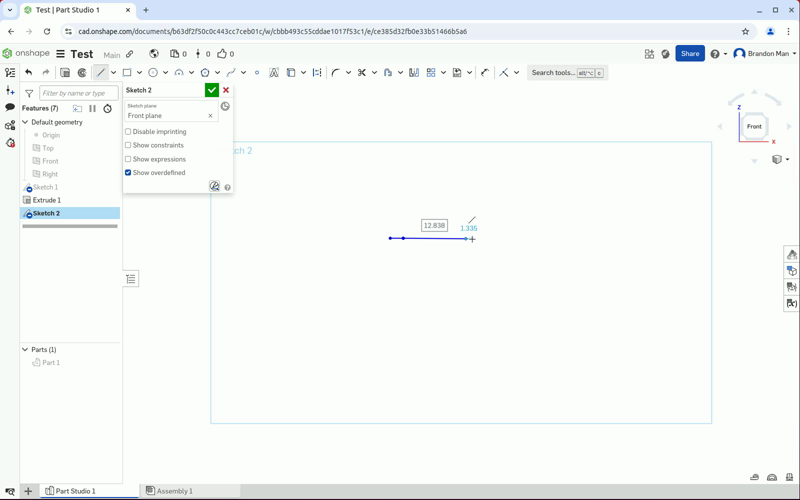
scroll(6)
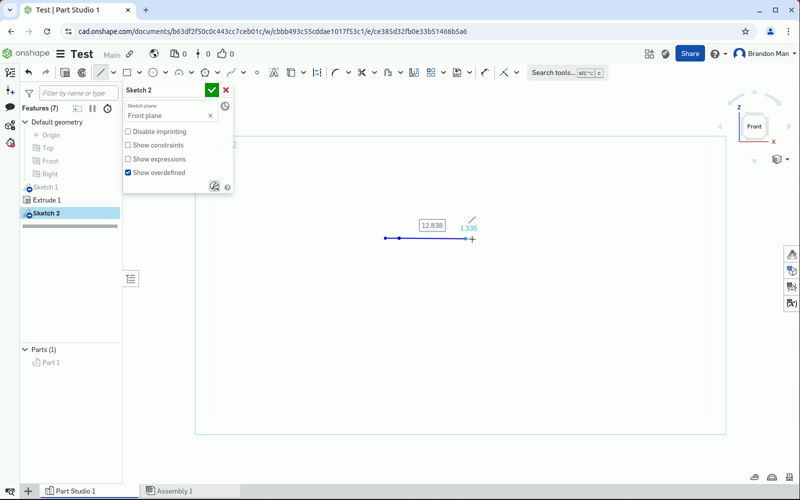
scroll(6)
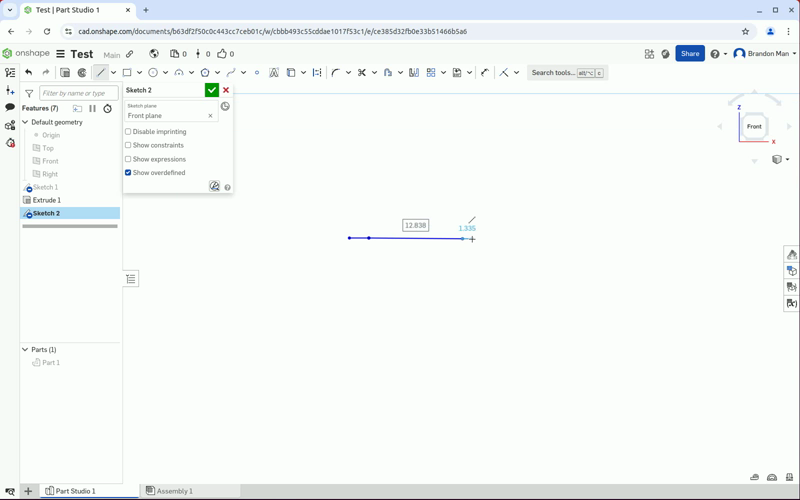
scroll(6)
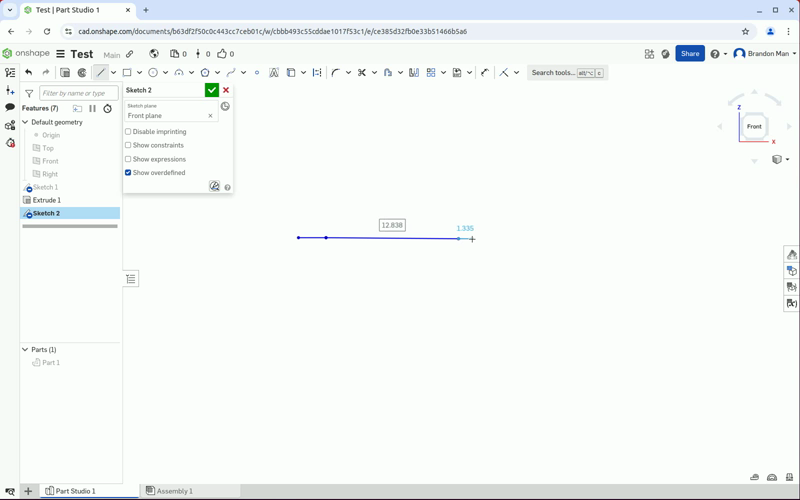
scroll(6)
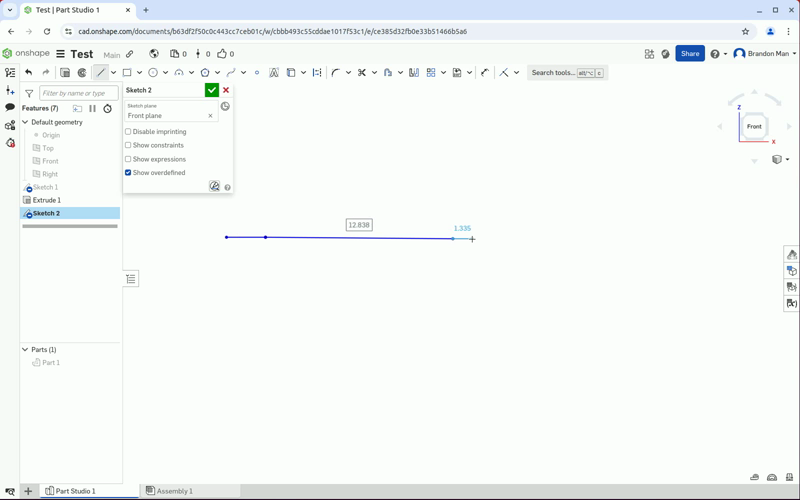
scroll(6)
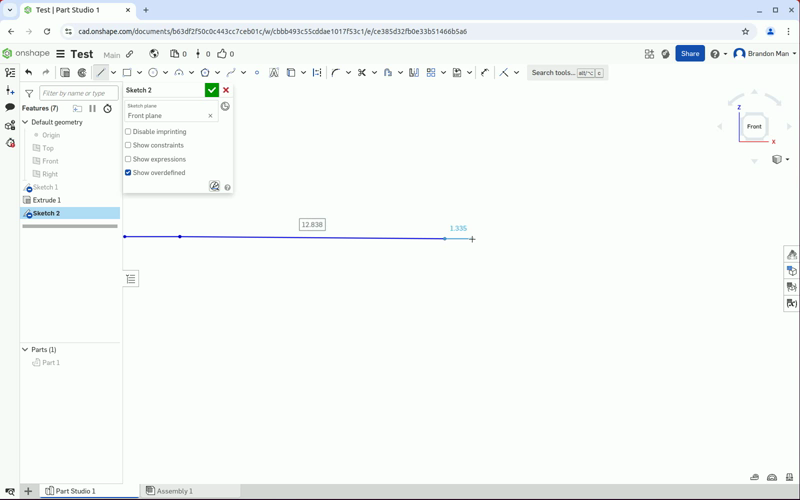
scroll(6)
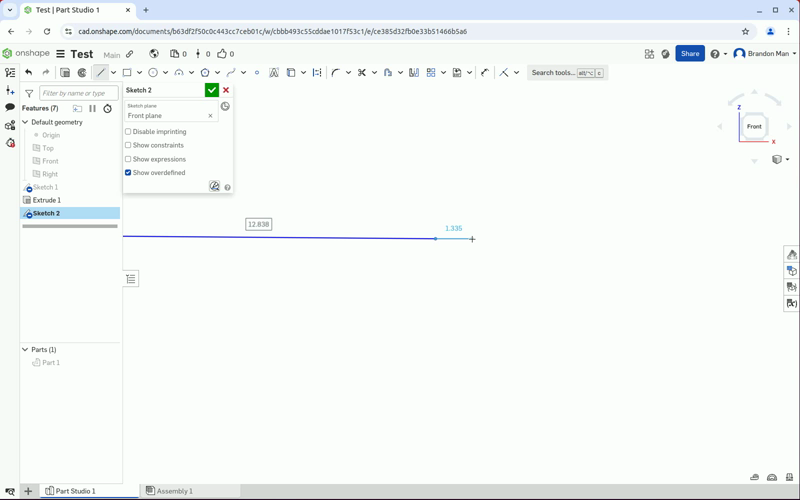
scroll(6)
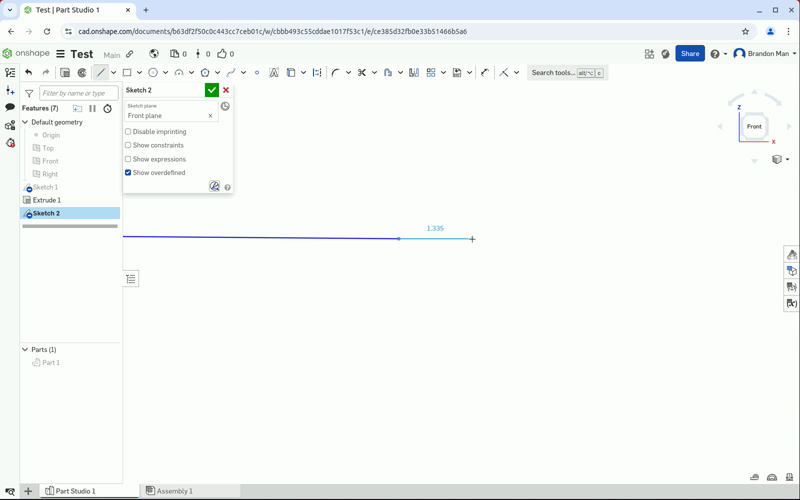
click(472, 238)
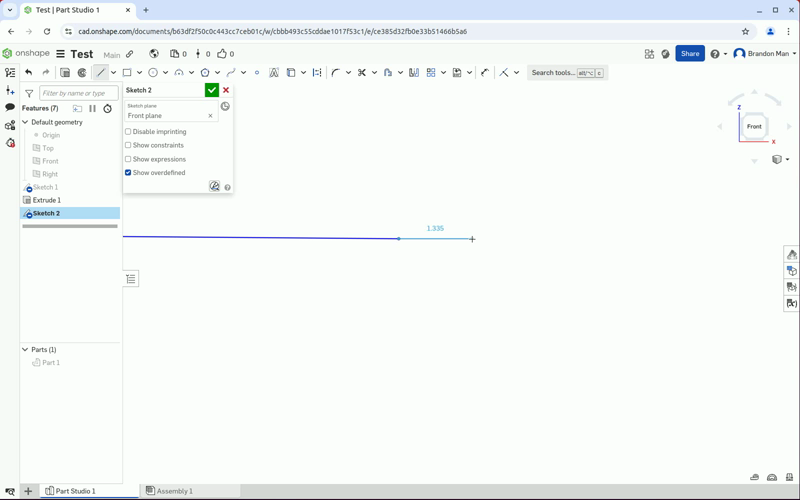
scroll(-6)
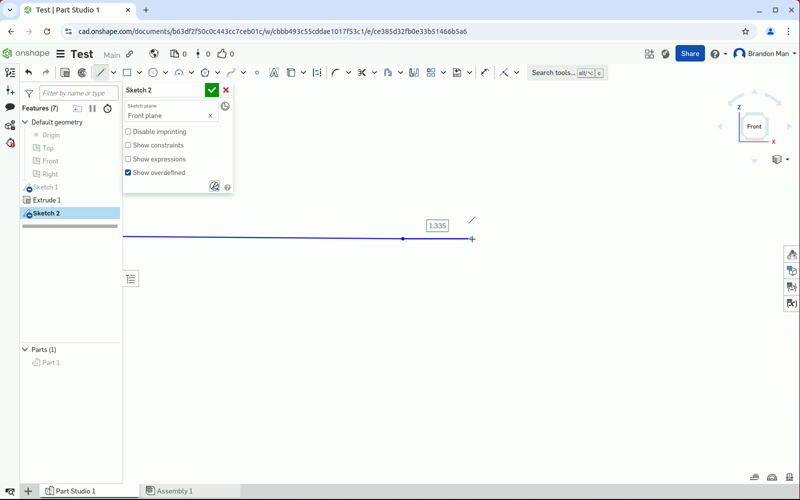
scroll(-6)
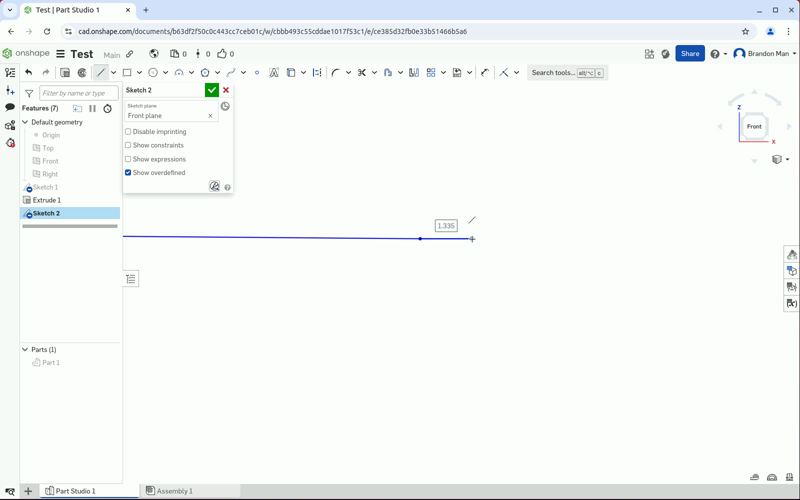
scroll(-6)
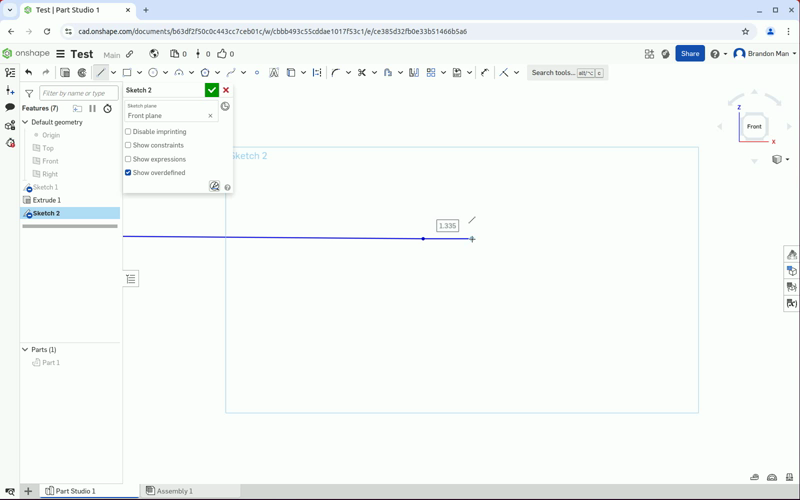
scroll(-6)
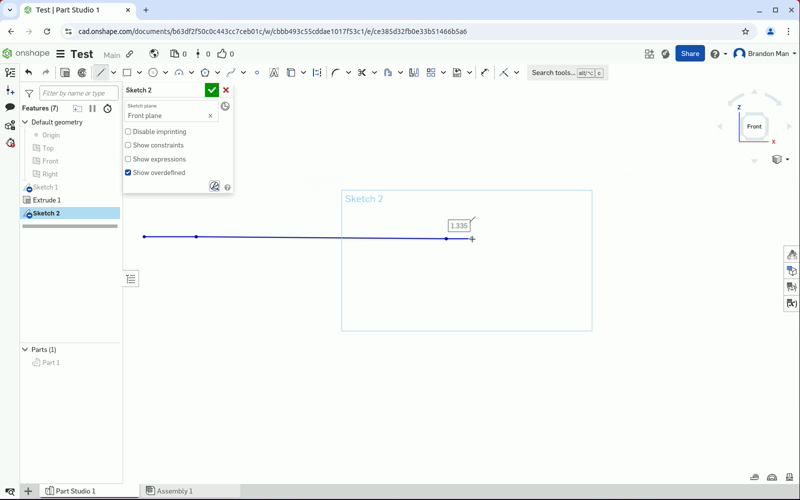
scroll(-6)
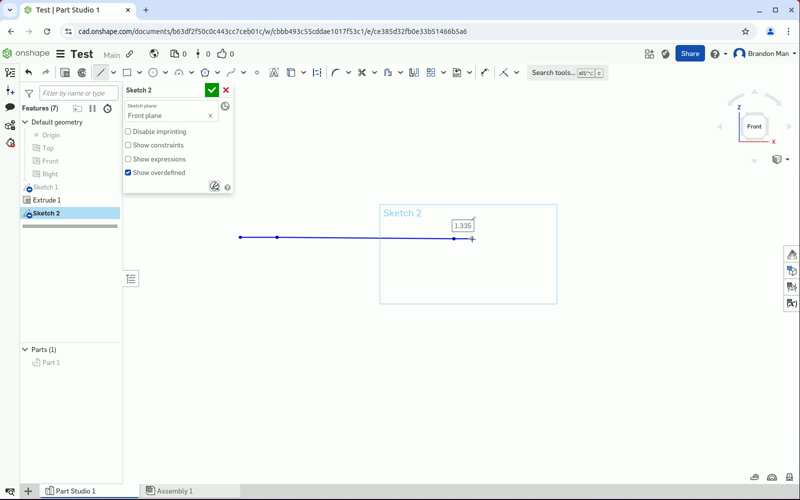
scroll(-6)
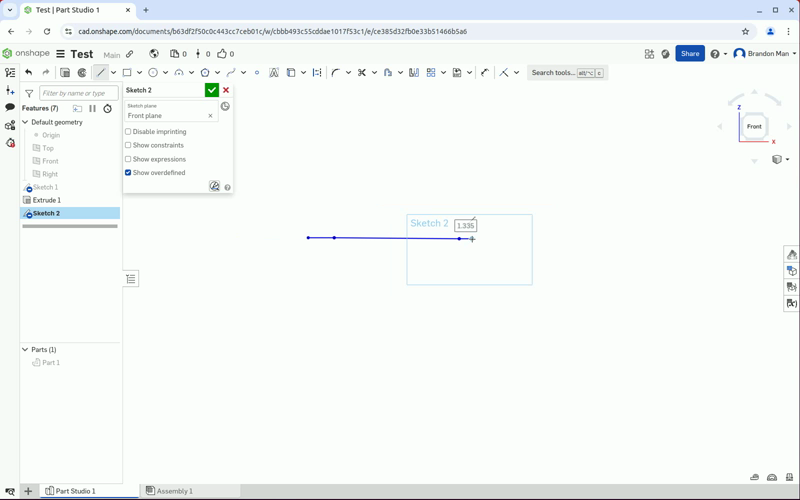
scroll(-6)
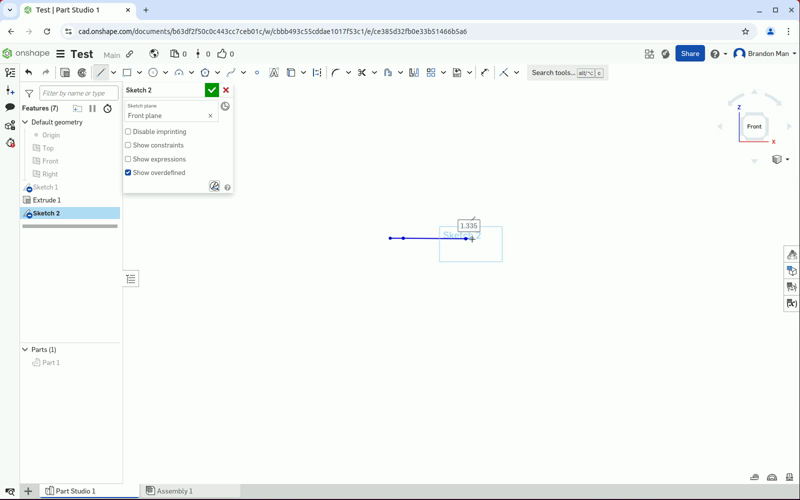
key_up(shift)
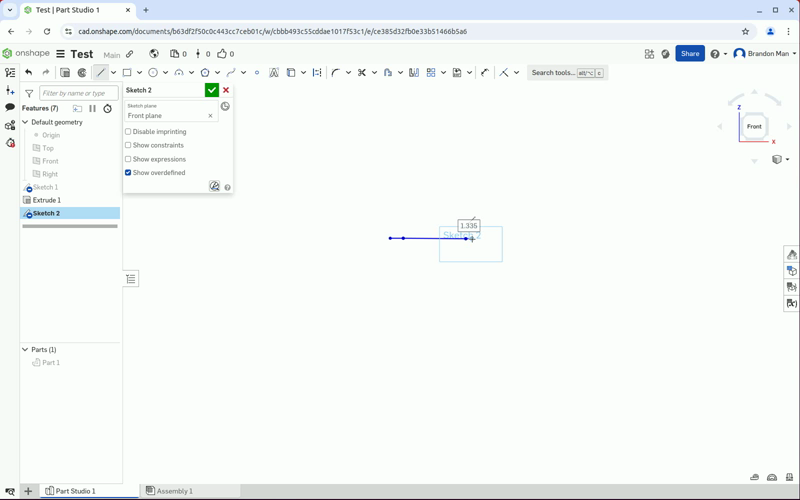
key_down(shift)
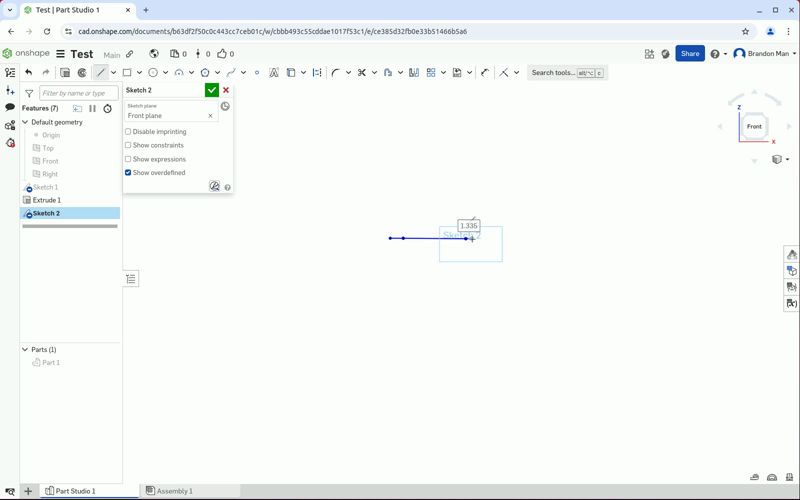
mouse_move(502, 238)
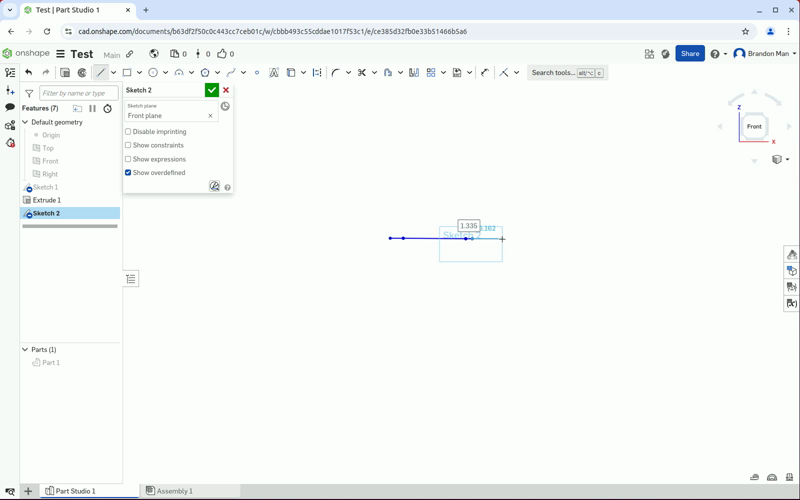
mouse_move(478, 238)
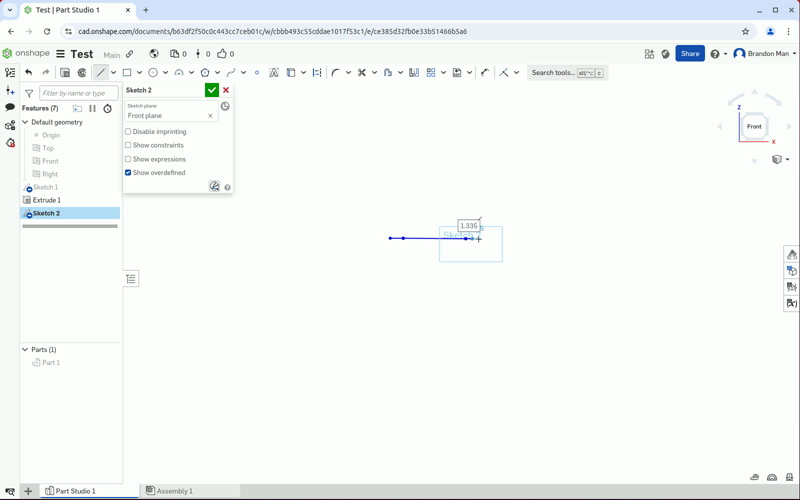
scroll(6)
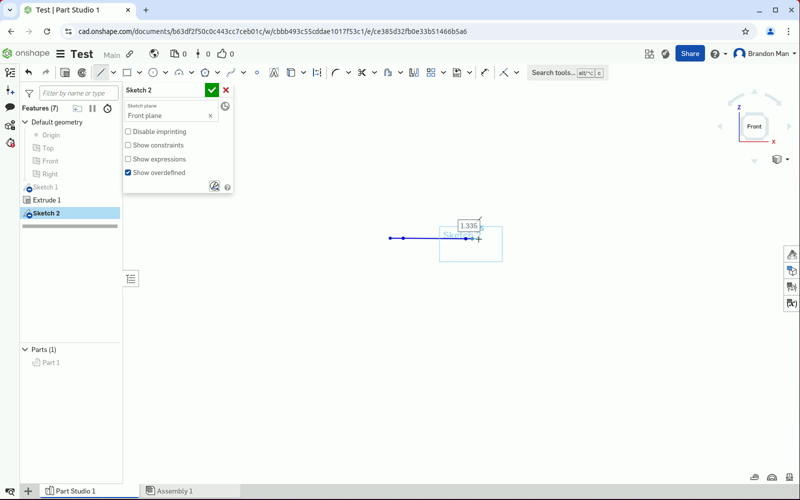
scroll(6)
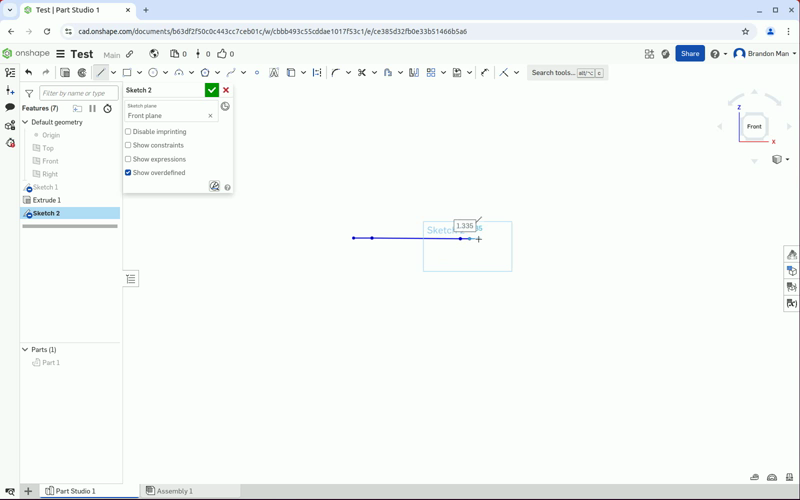
scroll(6)
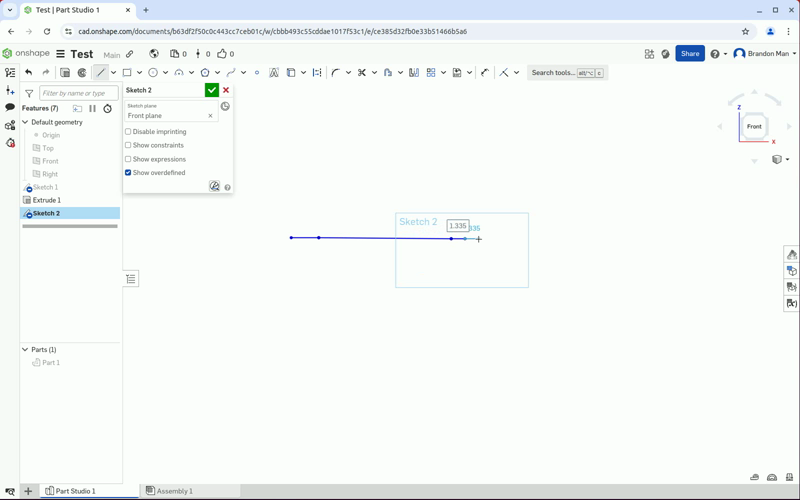
scroll(6)
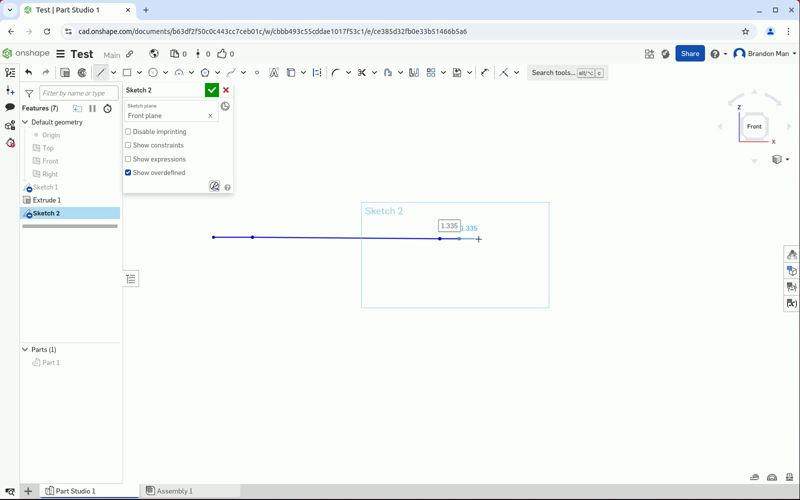
scroll(6)
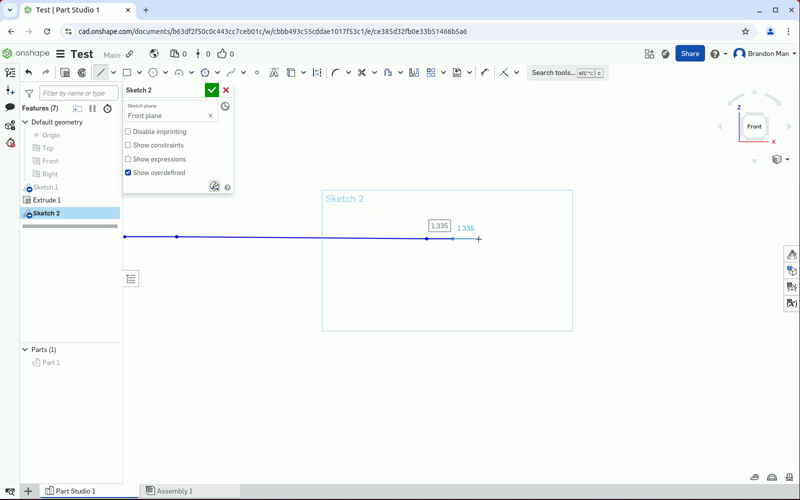
scroll(6)
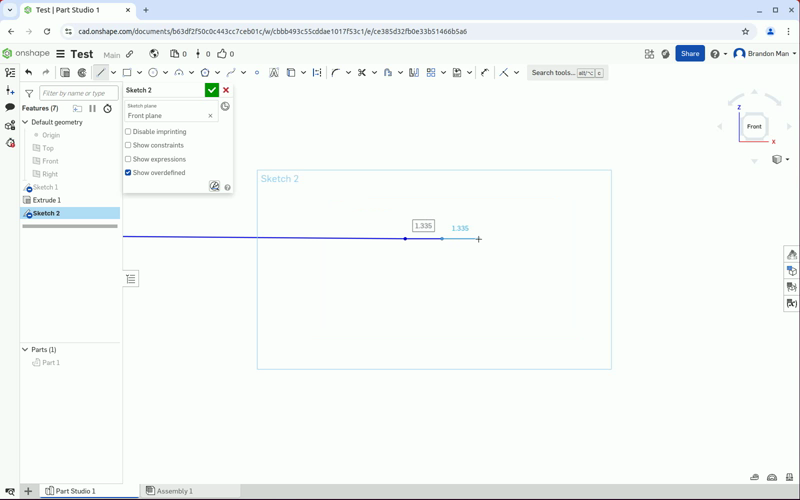
scroll(6)
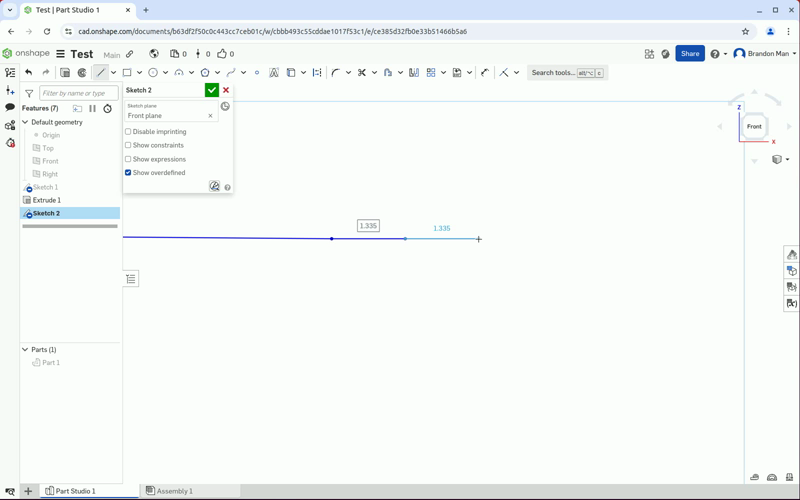
click(478, 238)
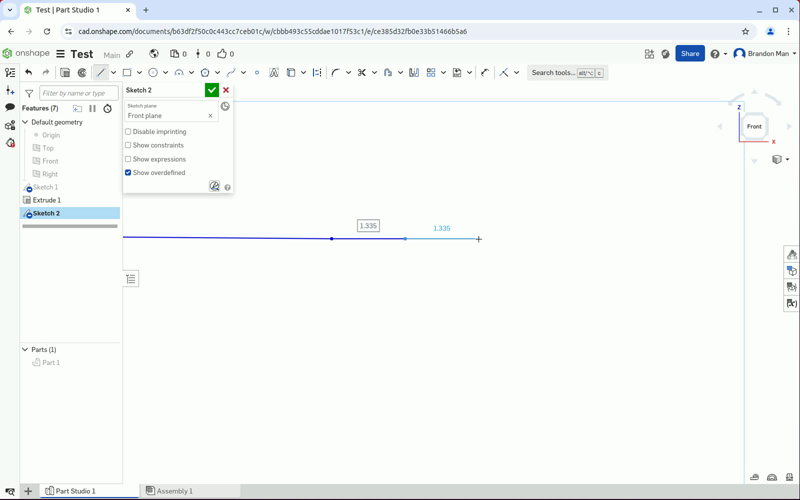
scroll(-6)
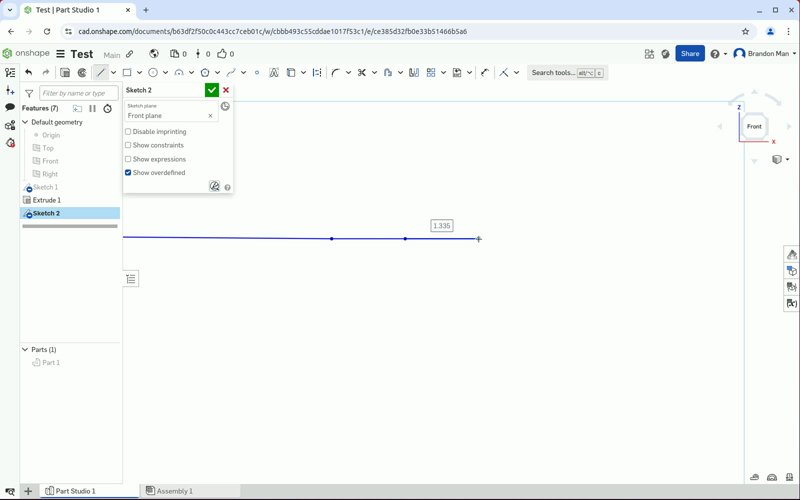
scroll(-6)
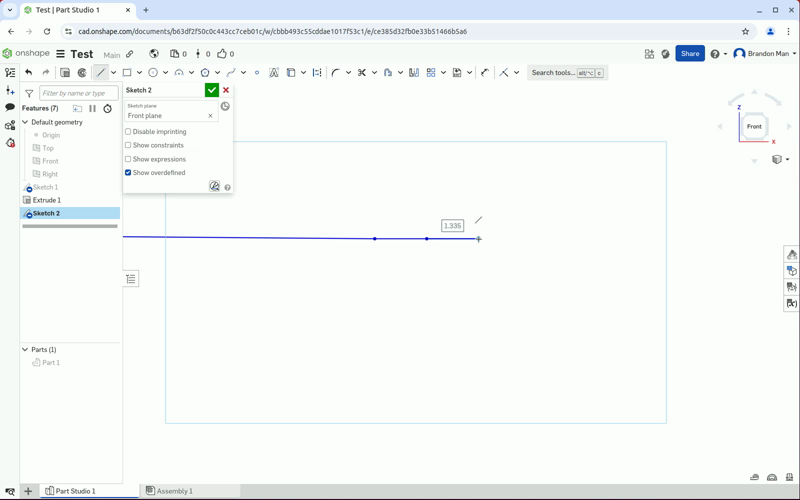
scroll(-6)
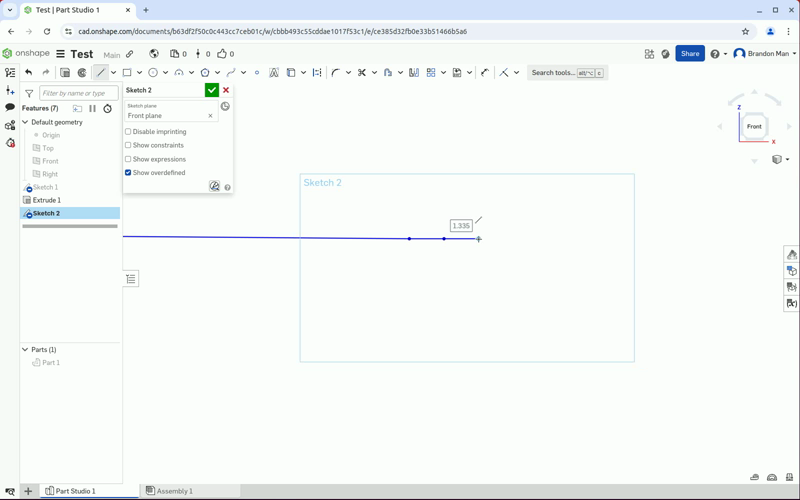
scroll(-6)
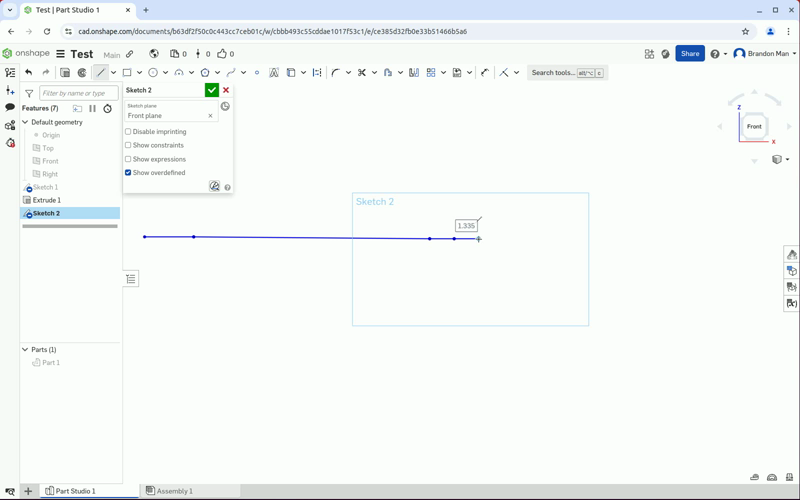
scroll(-6)
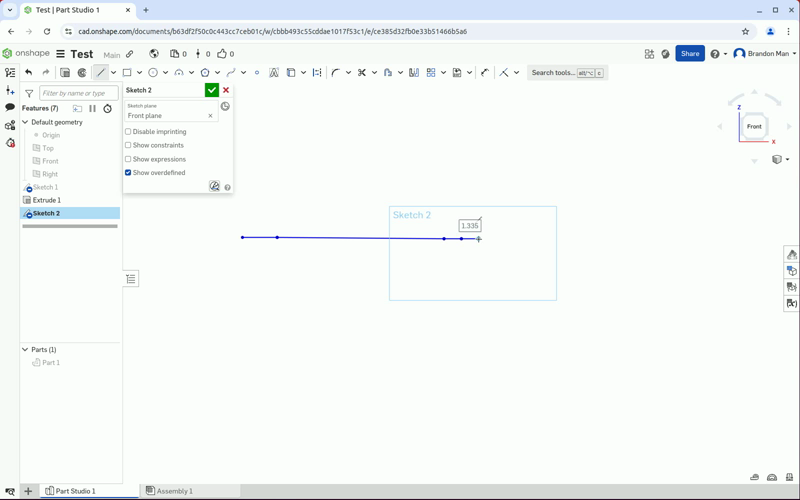
scroll(-6)
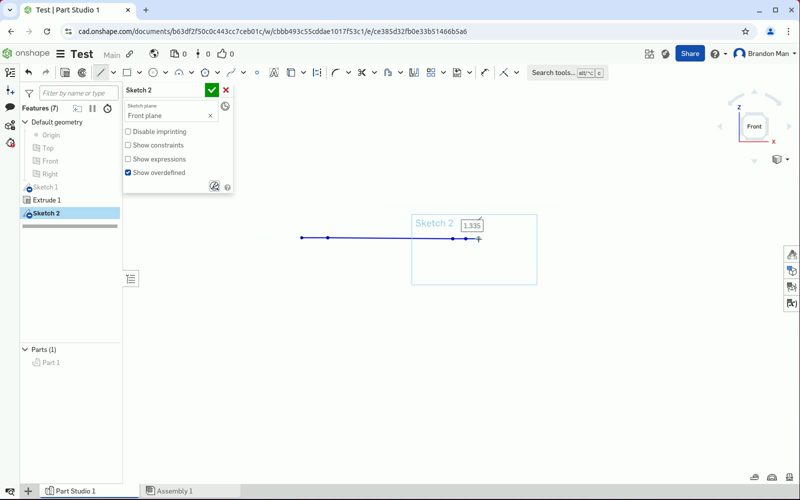
scroll(-6)
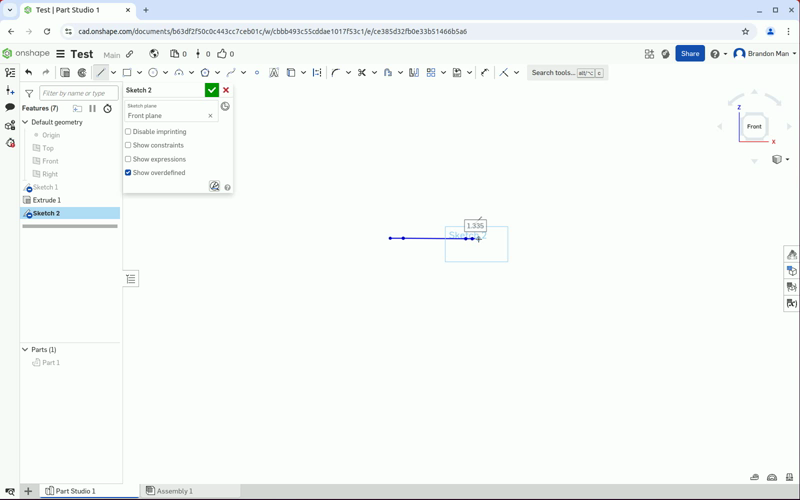
key_up(shift)
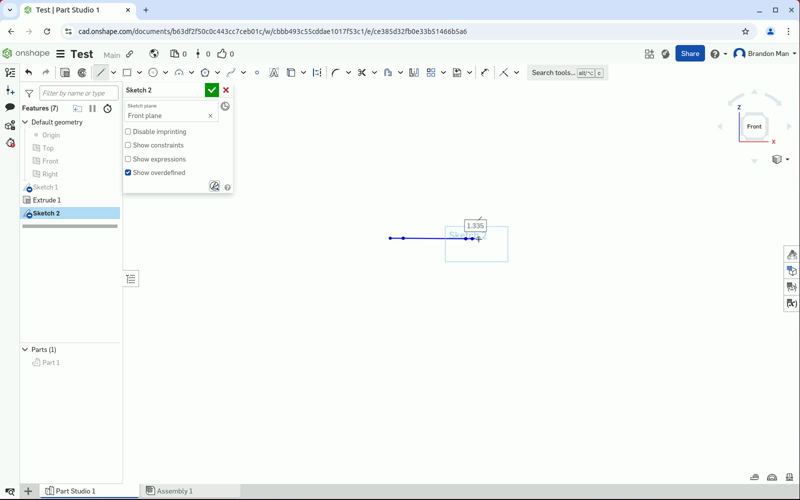
key_down(shift)
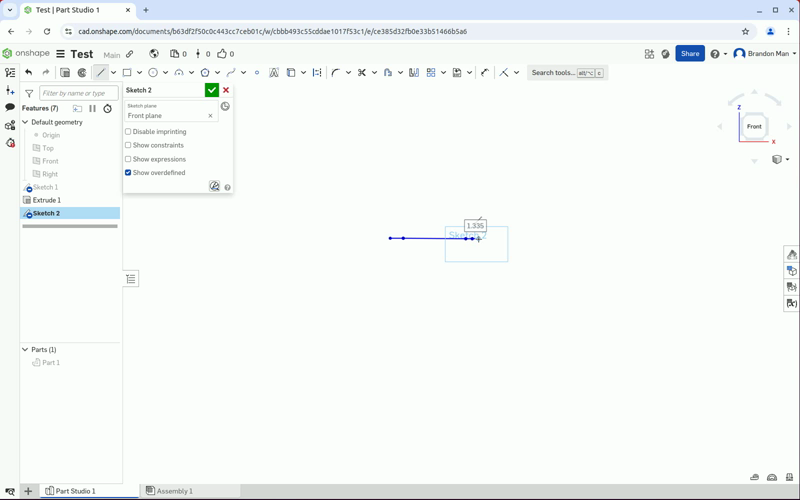
mouse_move(508, 238)
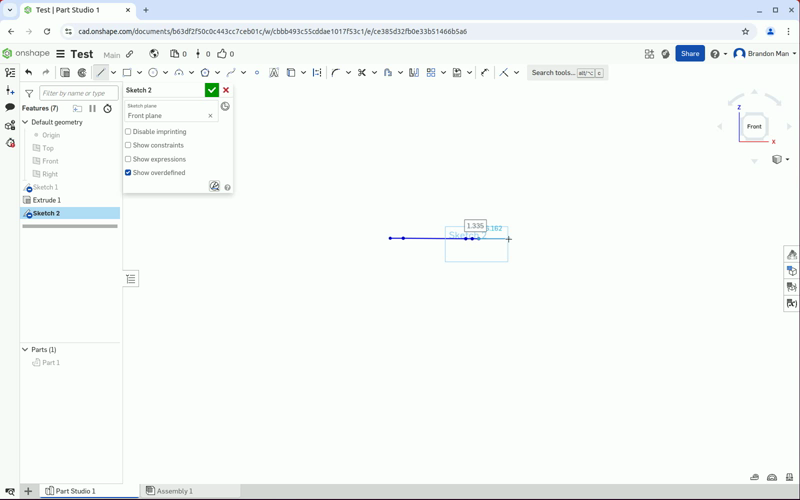
mouse_move(478, 231)
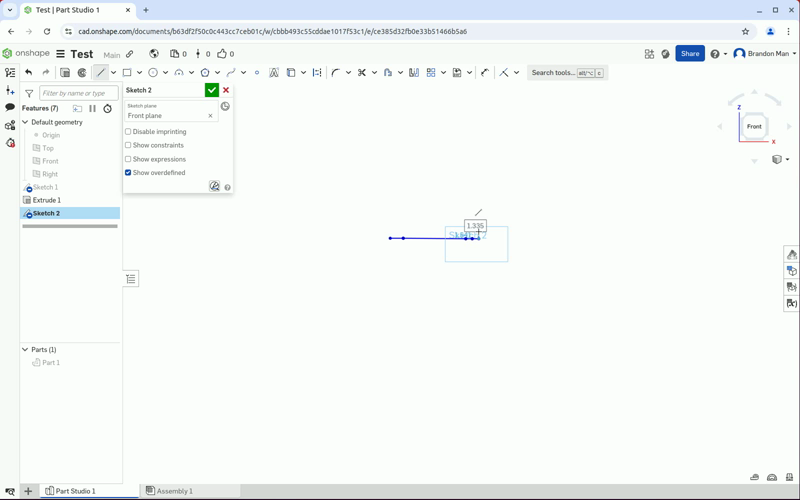
click(478, 231)
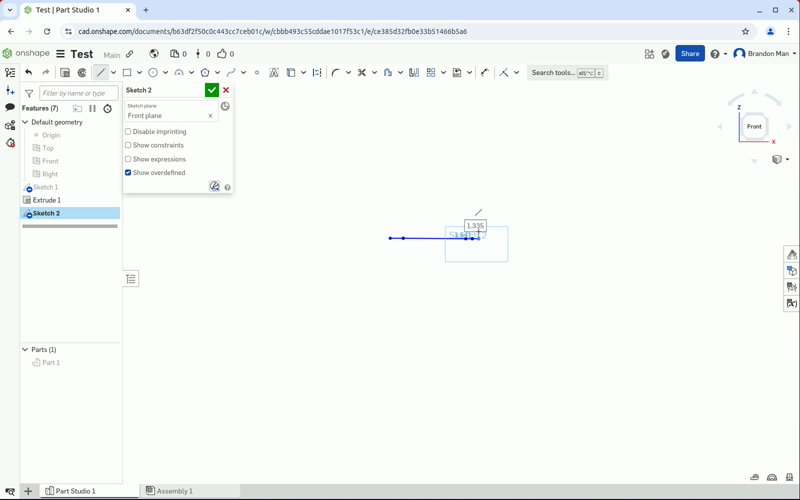
key_up(shift)
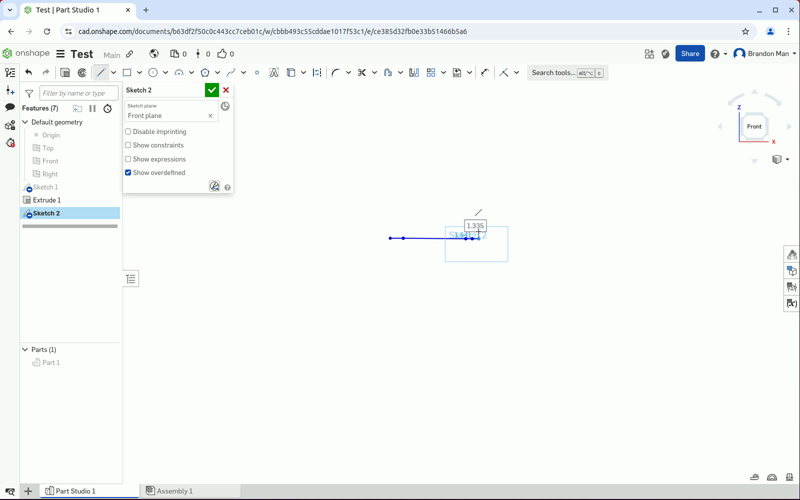
key_down(shift)
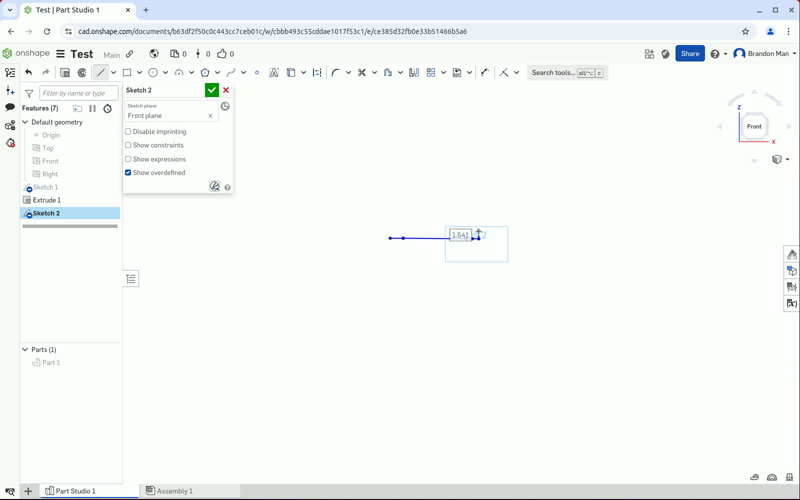
mouse_move(390, 231)
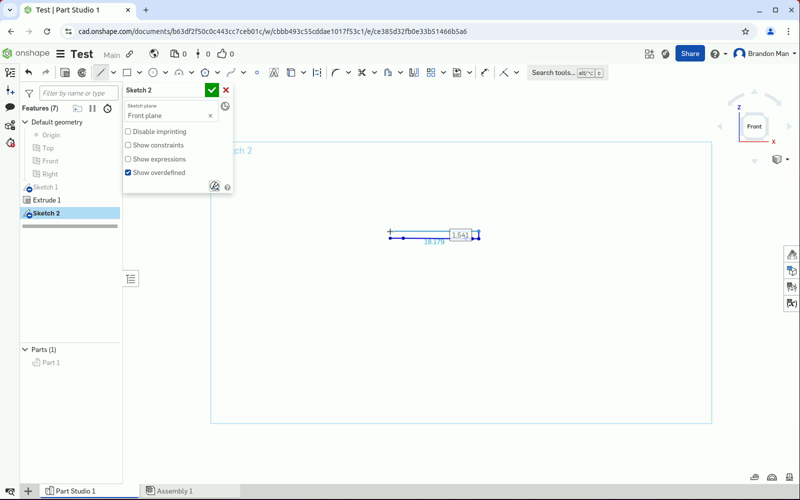
click(390, 231)
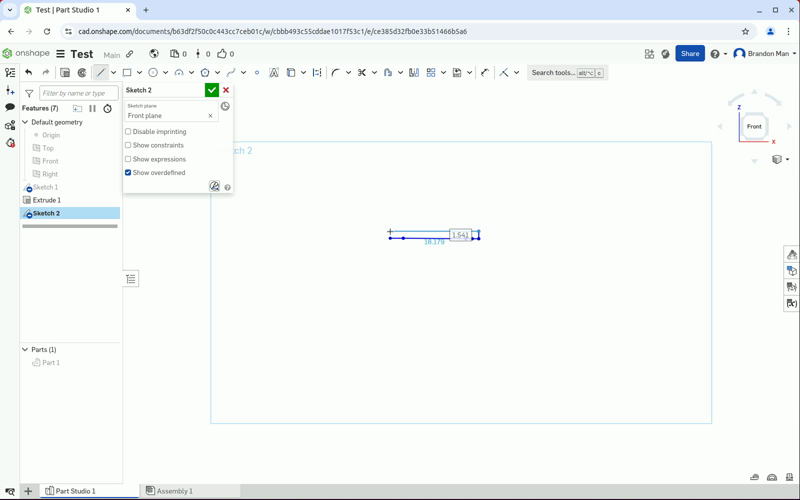
key_up(shift)
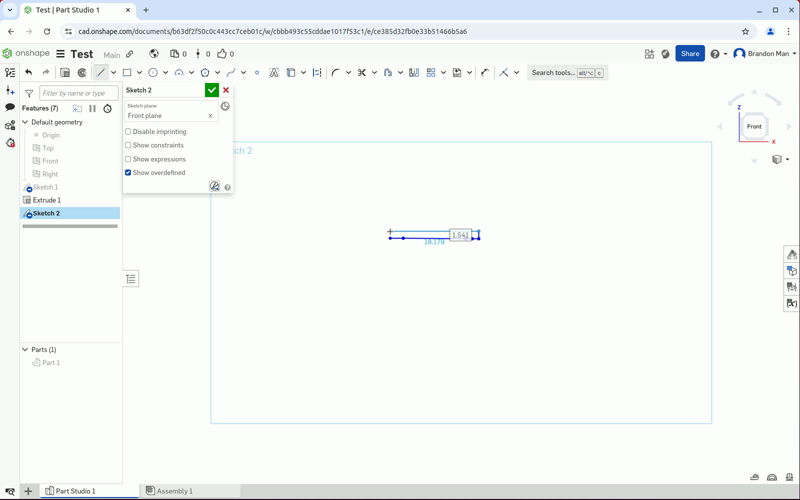
mouse_move(420, 231)
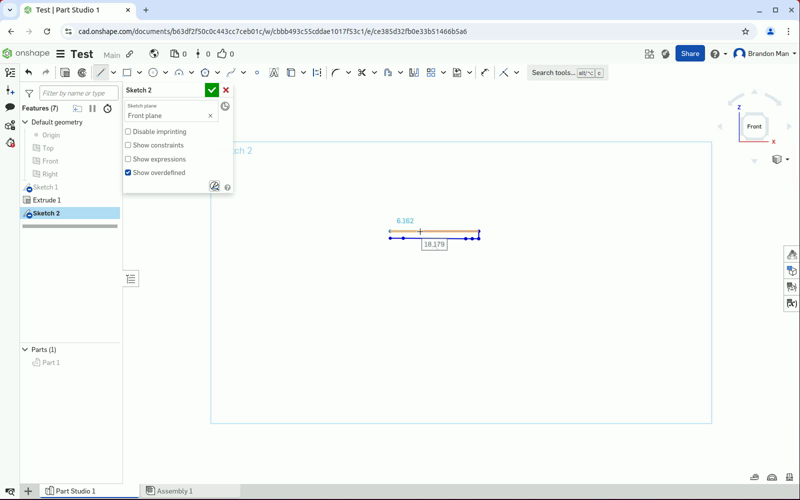
key_down(shift)
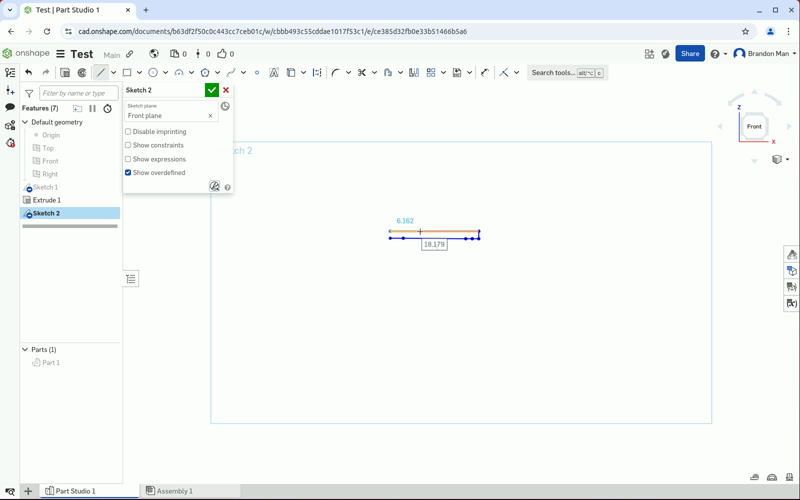
mouse_move(390, 238)
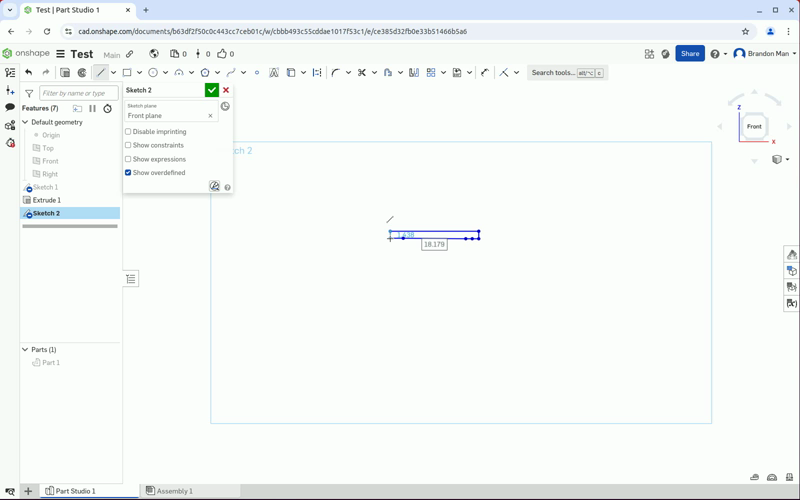
scroll(6)
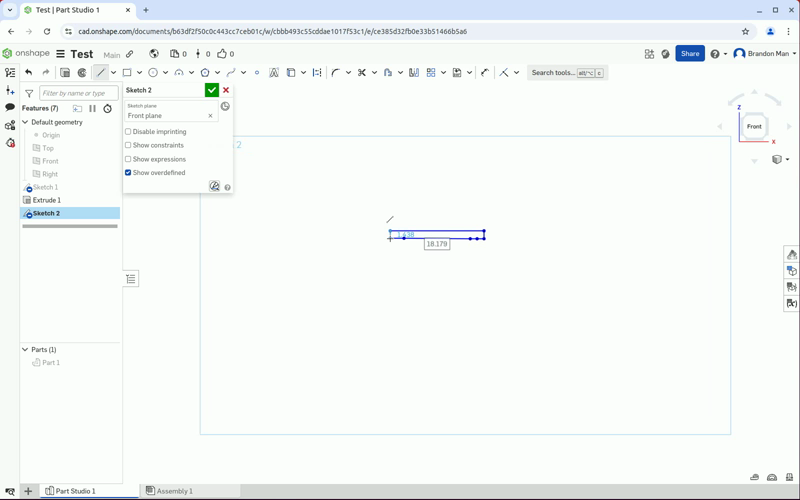
scroll(6)
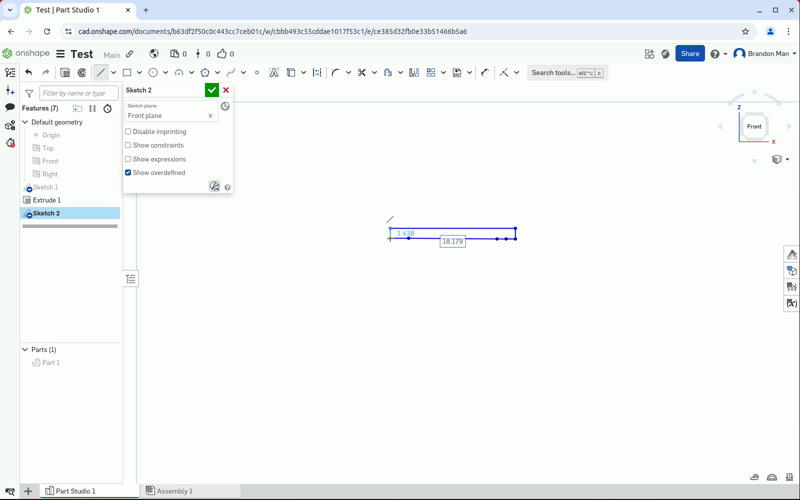
scroll(6)
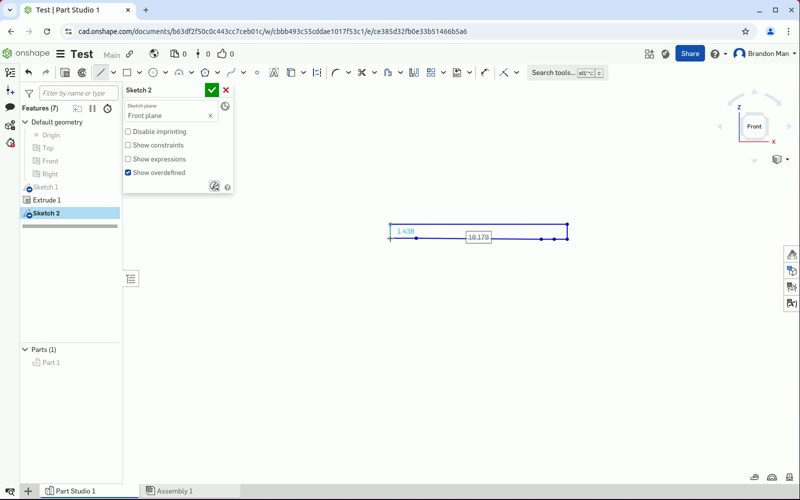
scroll(6)
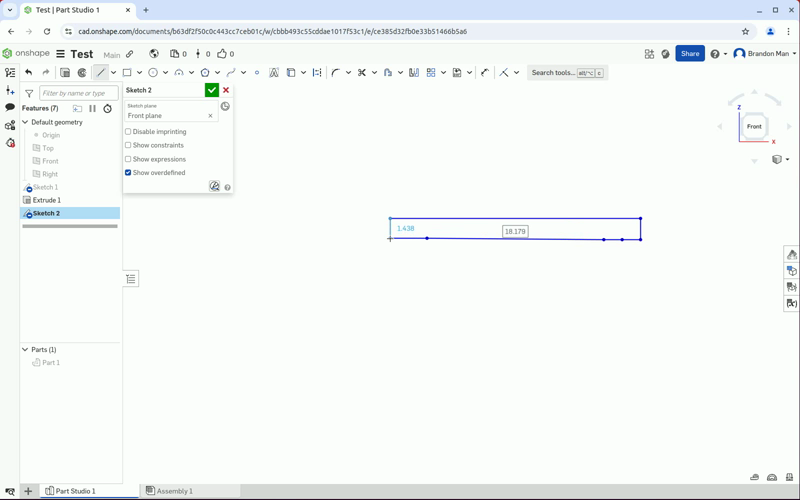
scroll(6)
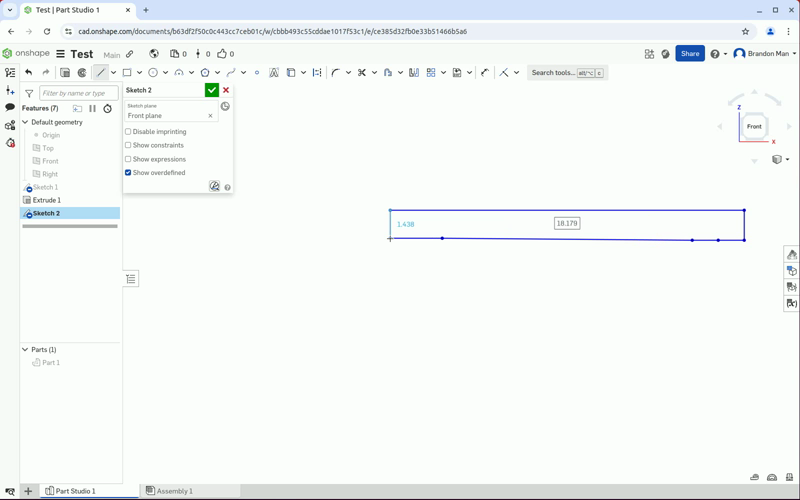
scroll(6)
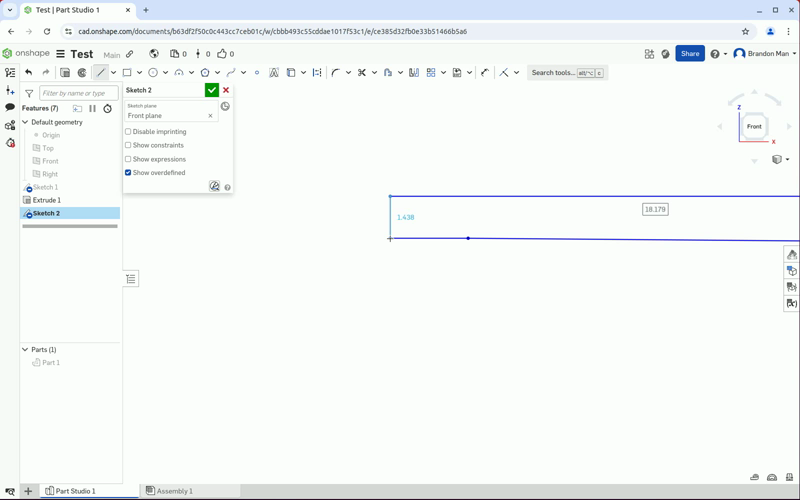
scroll(6)
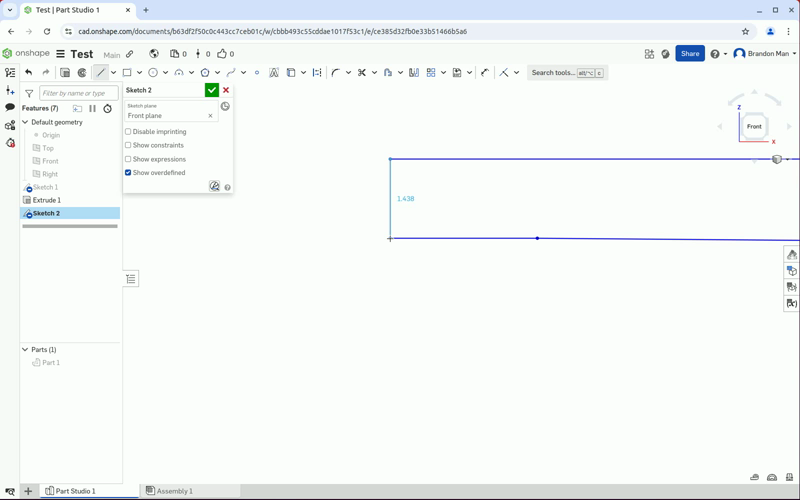
key_up(shift)
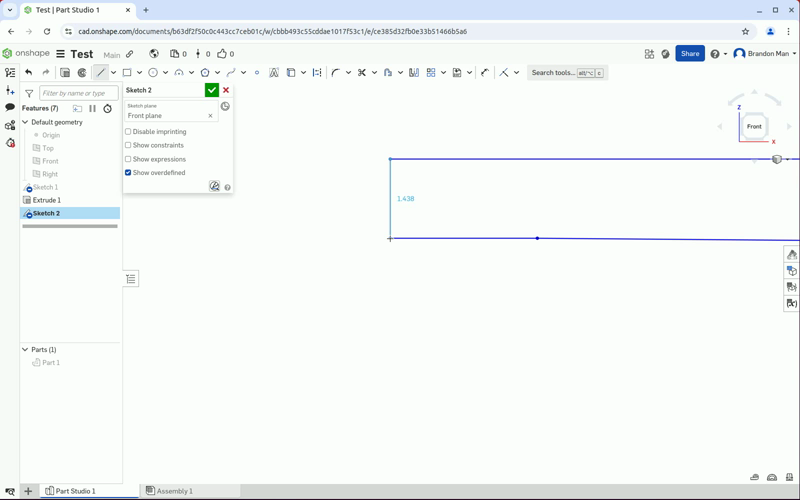
click(390, 238)
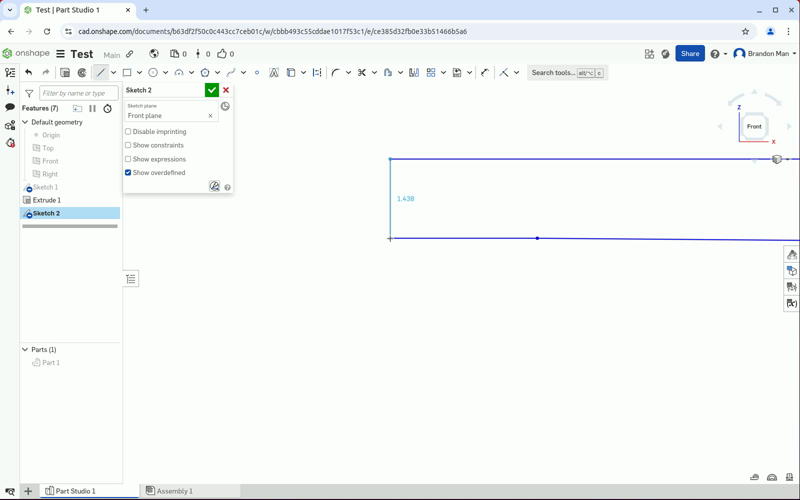
scroll(-6)
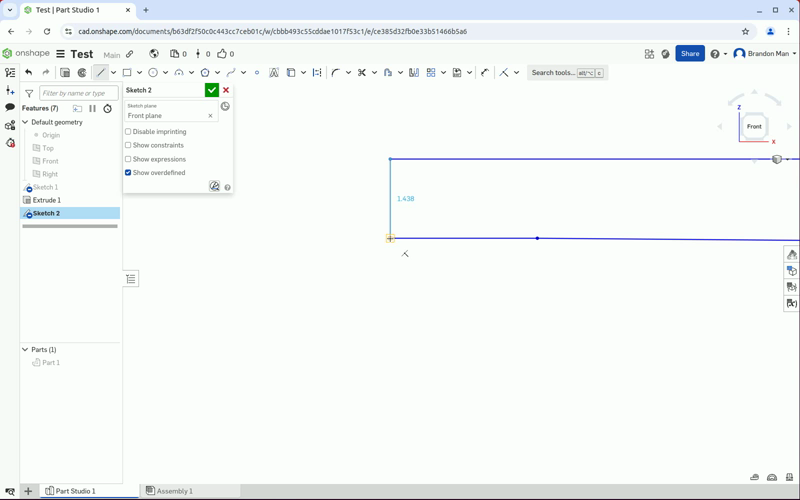
scroll(-6)
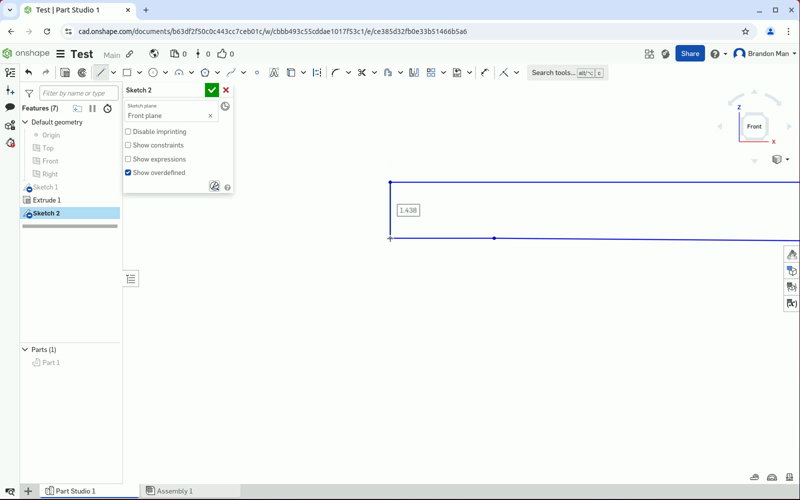
scroll(-6)
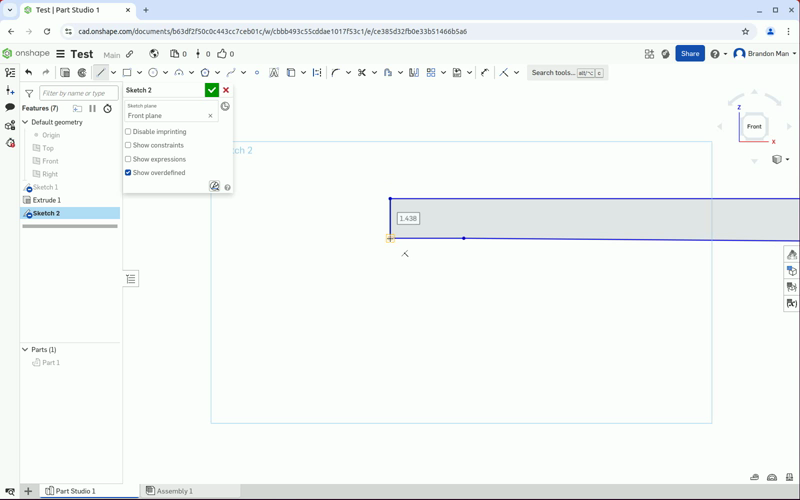
scroll(-6)
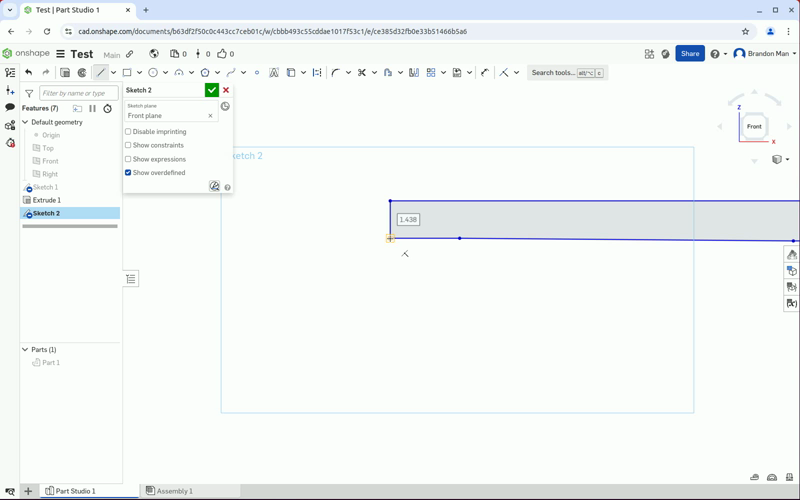
scroll(-6)
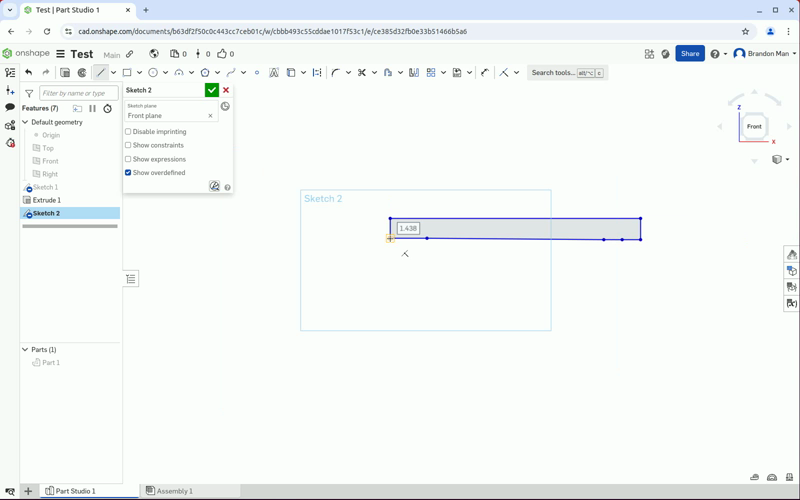
scroll(-6)
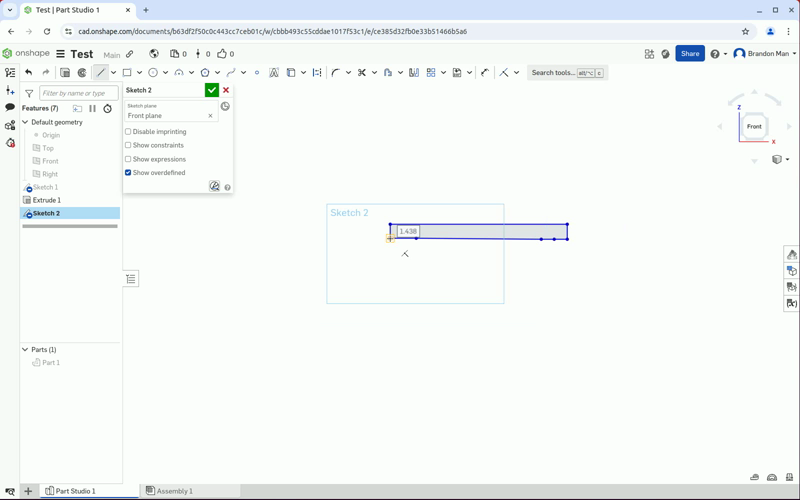
scroll(-6)
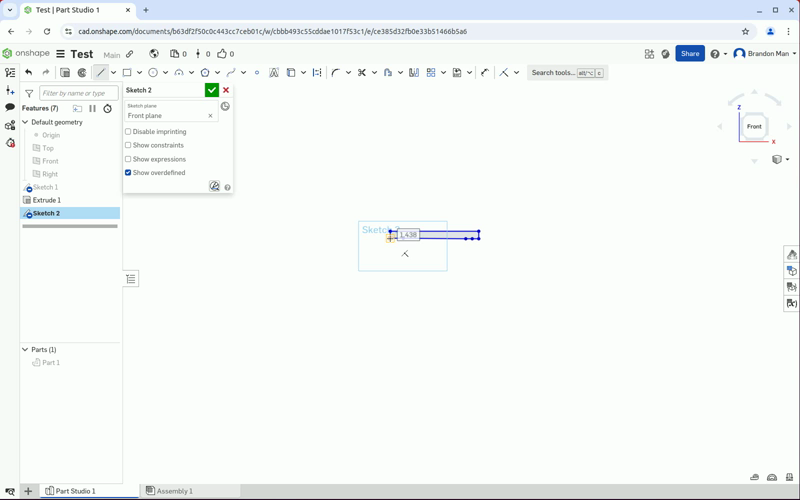
key(esc)
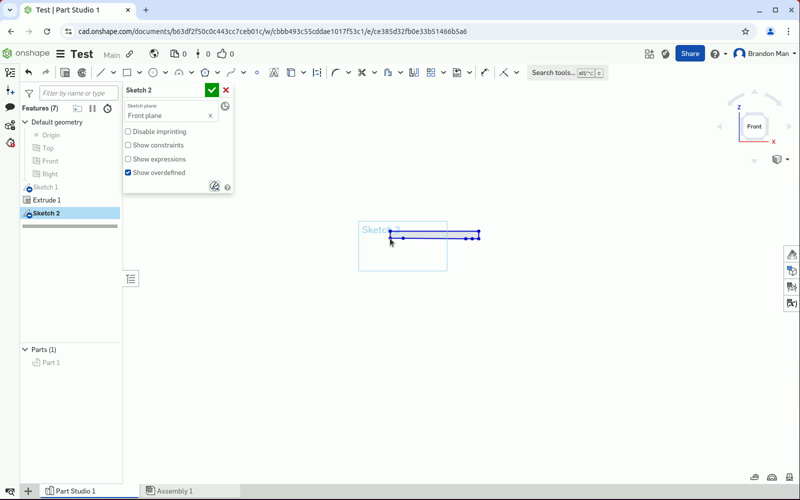
mouse_move(398, 235)
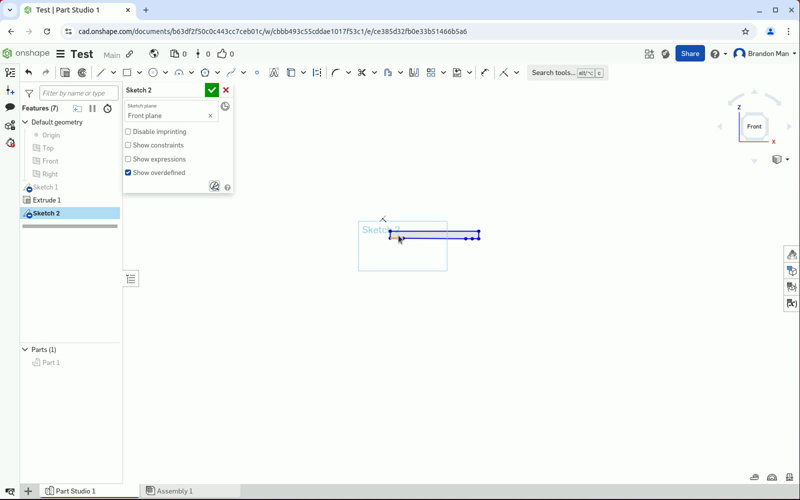
scroll(6)
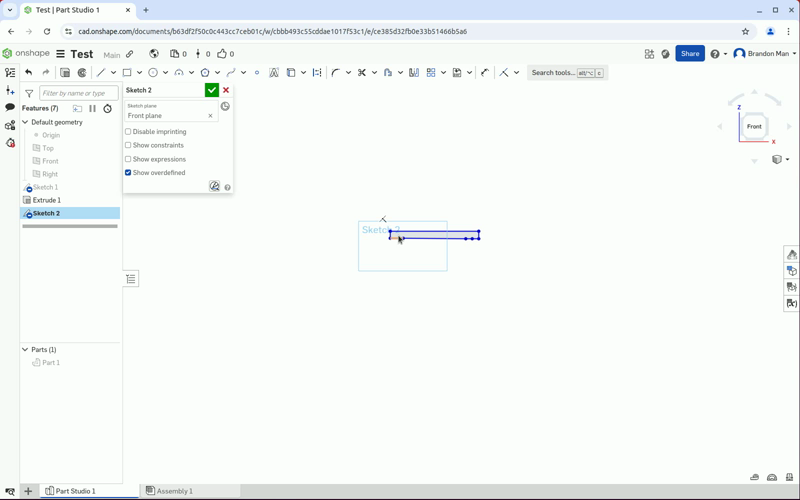
scroll(6)
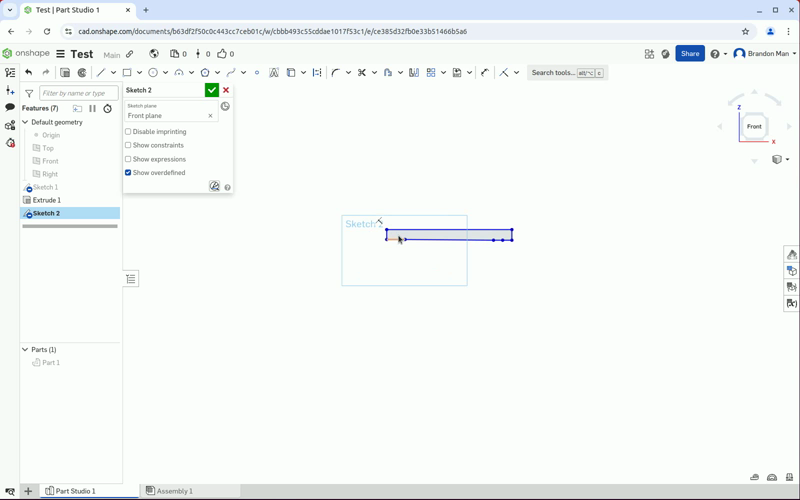
scroll(6)
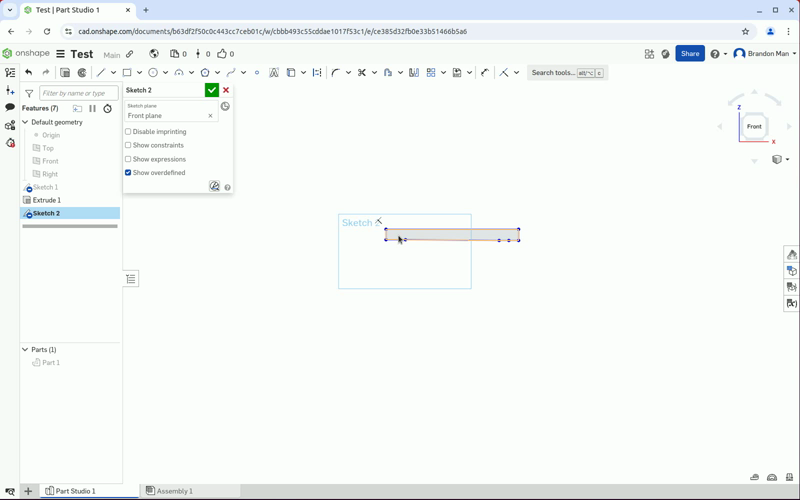
scroll(6)
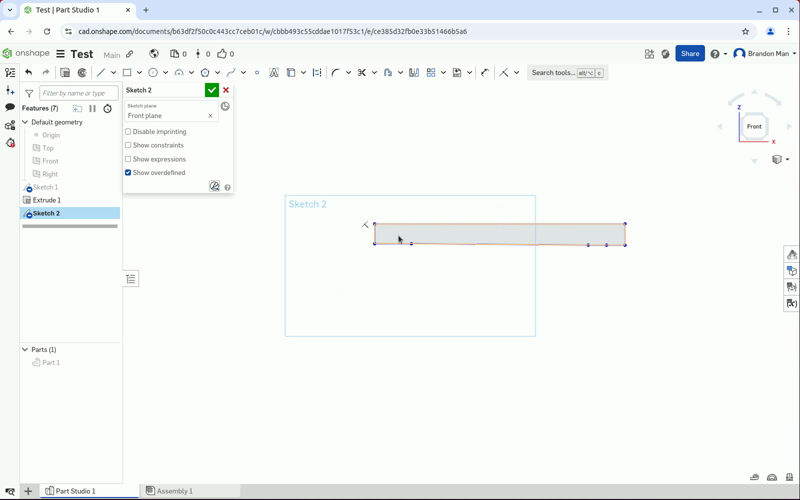
scroll(6)
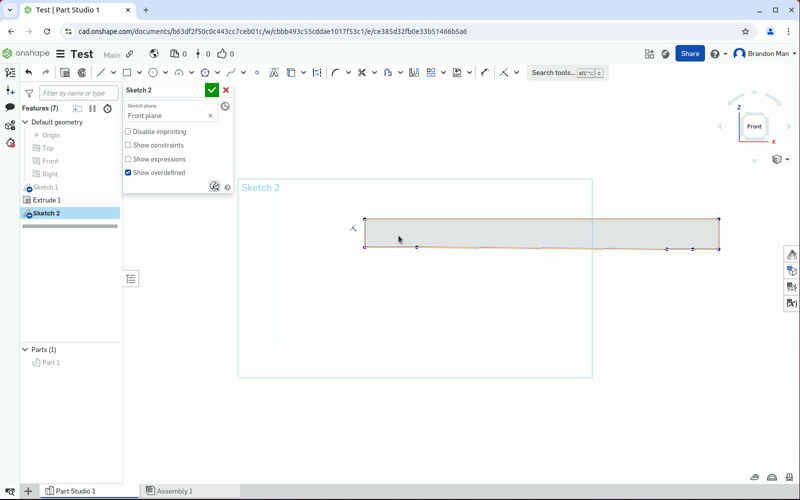
scroll(6)
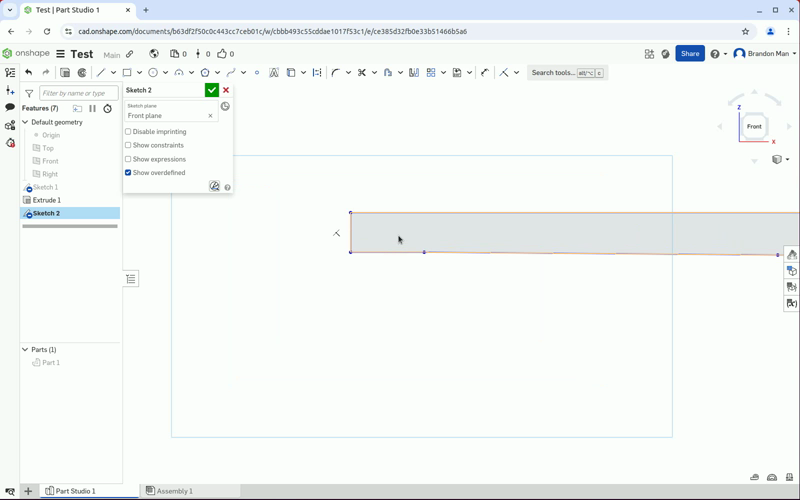
scroll(6)
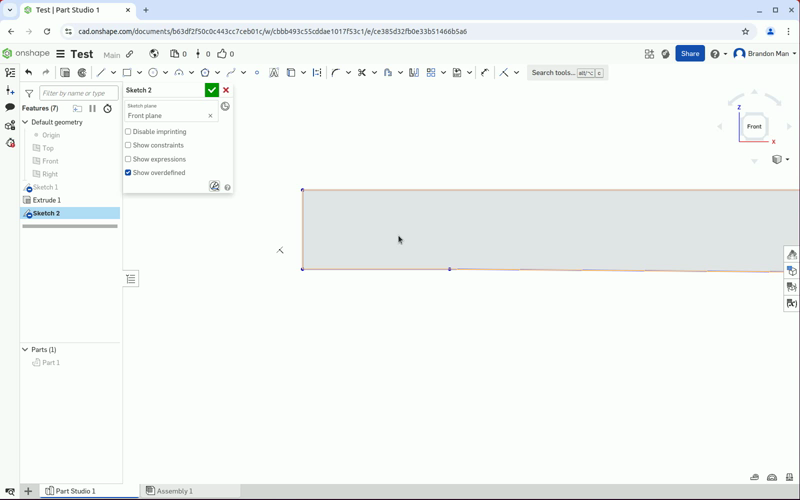
click(398, 235)
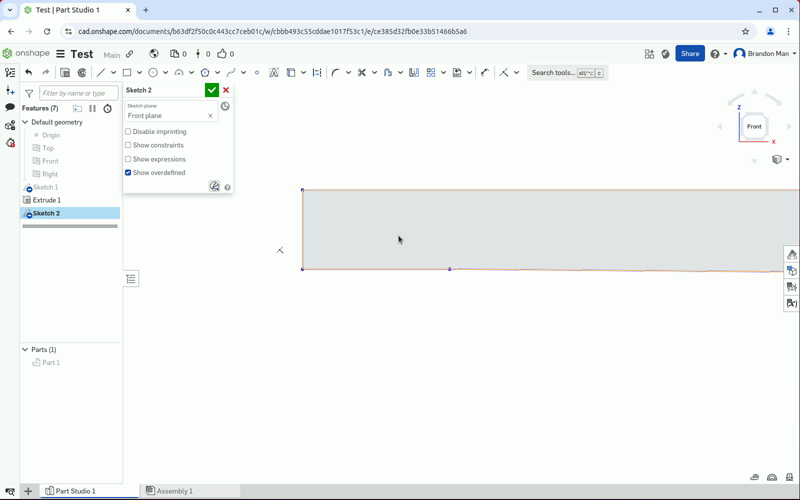
scroll(-6)
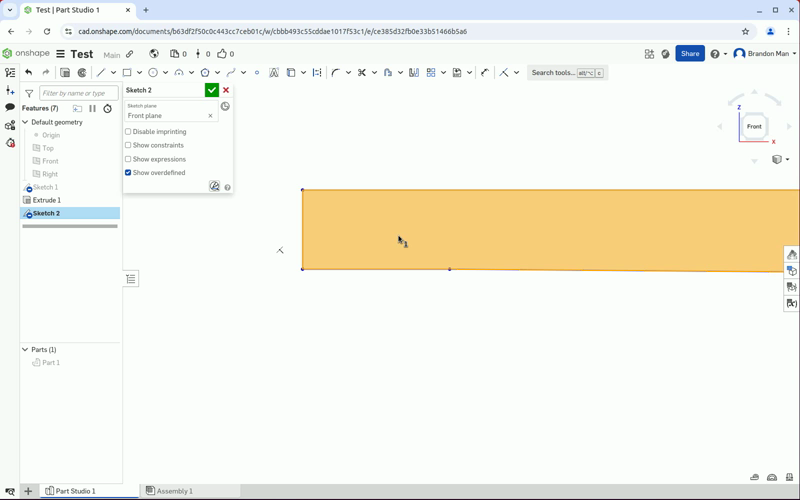
scroll(-6)
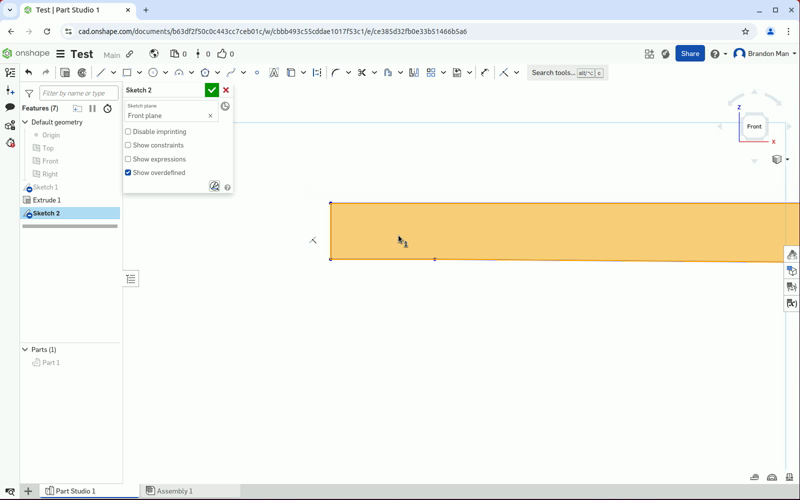
scroll(-6)
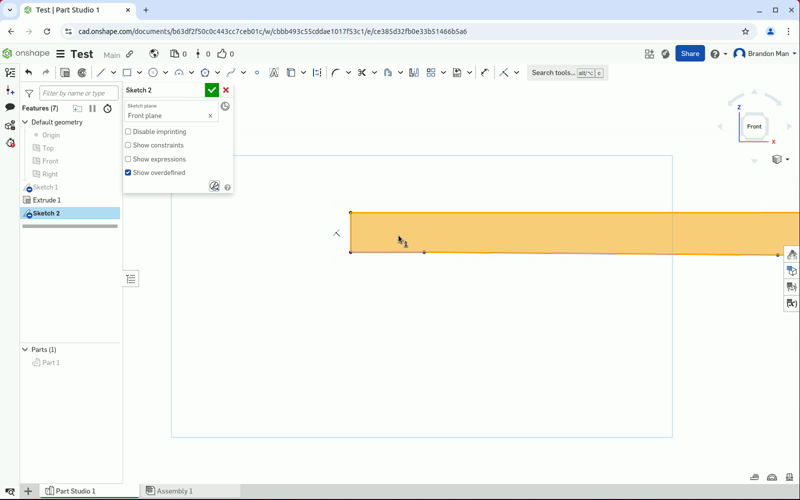
scroll(-6)
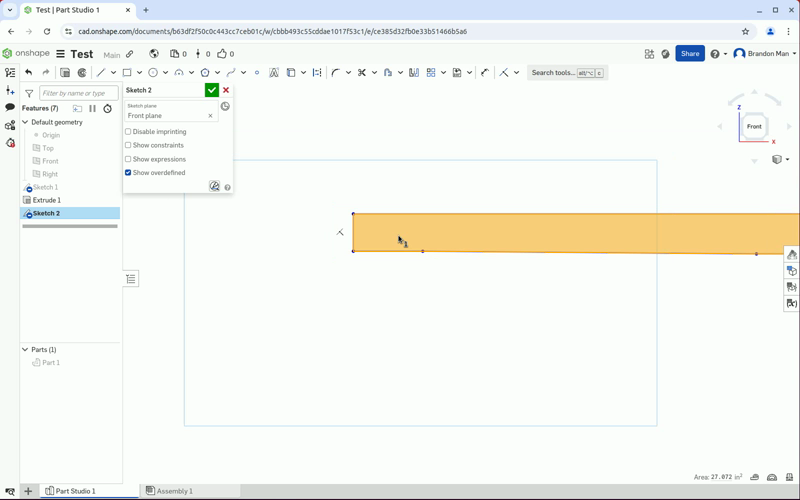
scroll(-6)
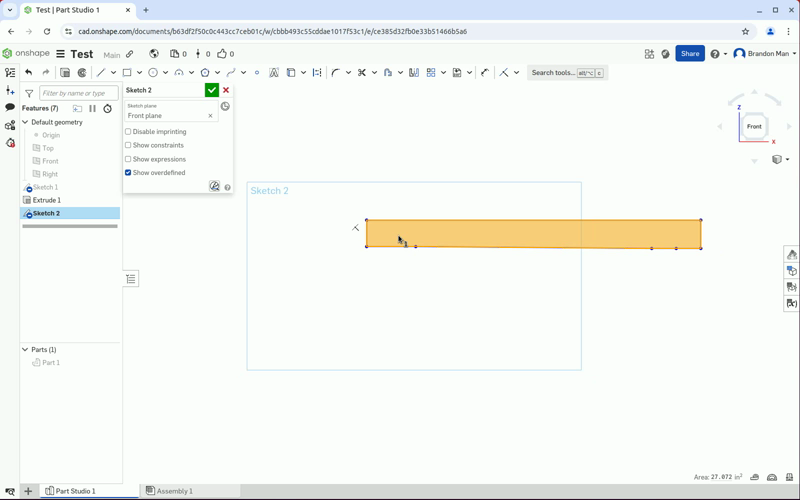
scroll(-6)
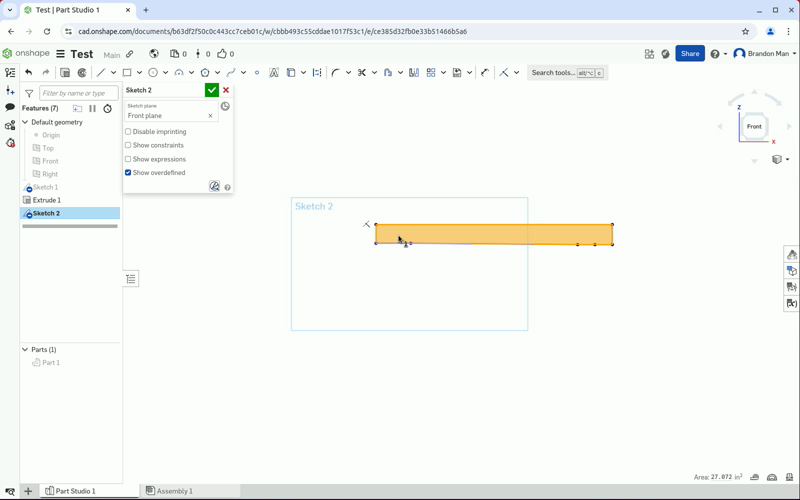
scroll(-6)
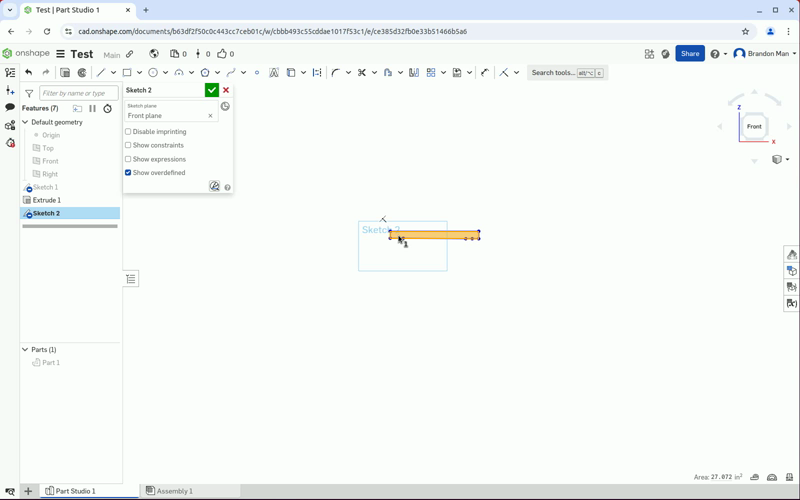
mouse_move(73, 352)
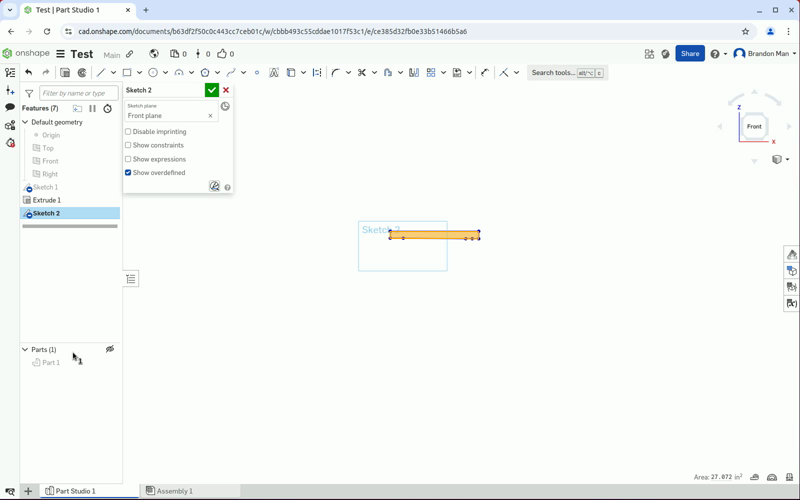
key(shift+y)
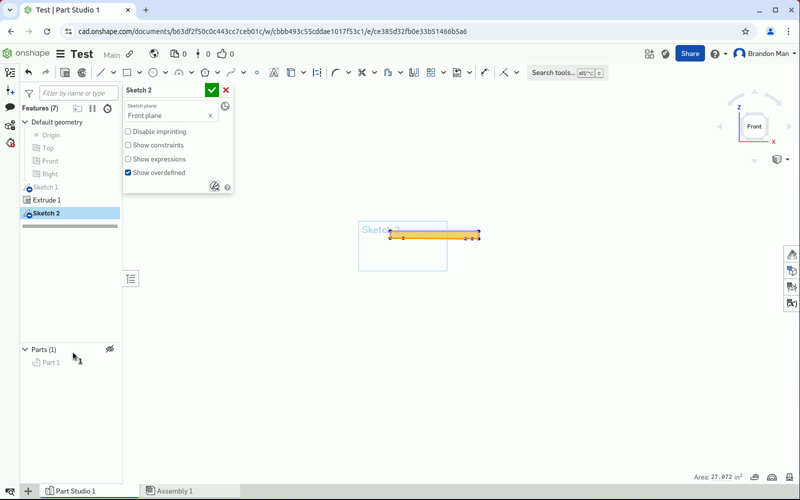
key(shift+e)
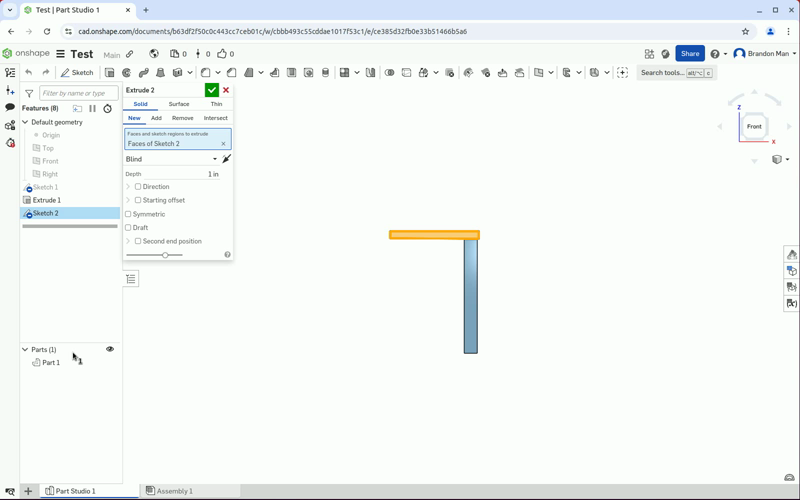
mouse_move(143, 106)
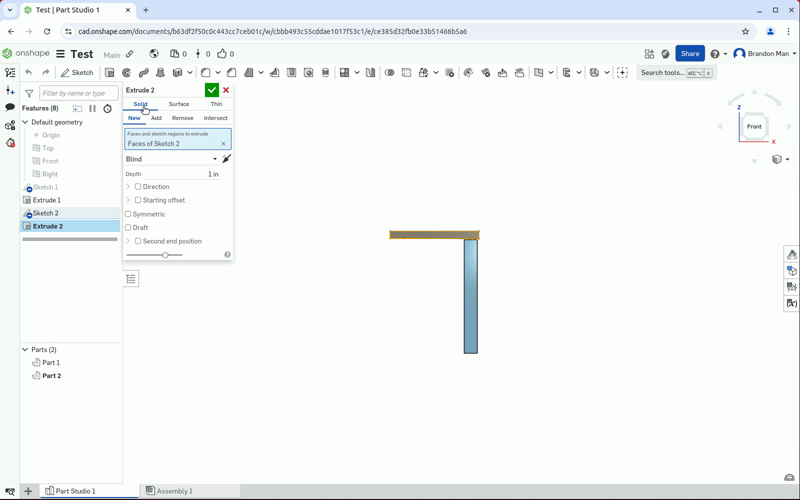
click(143, 106)
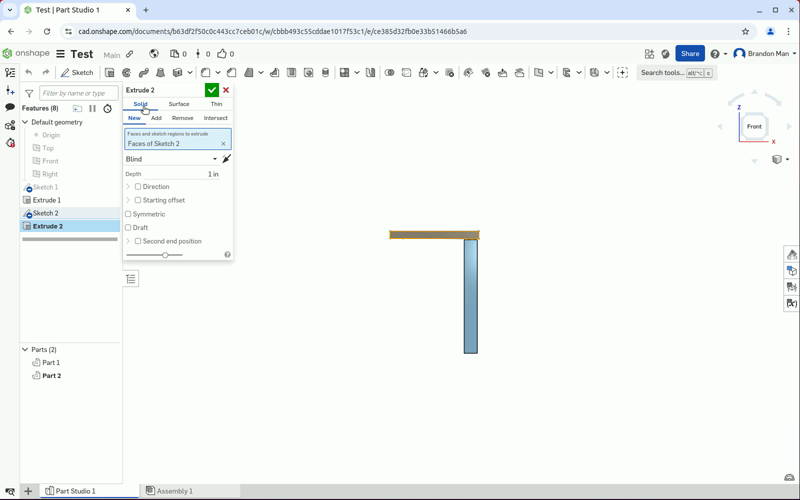
mouse_move(137, 120)
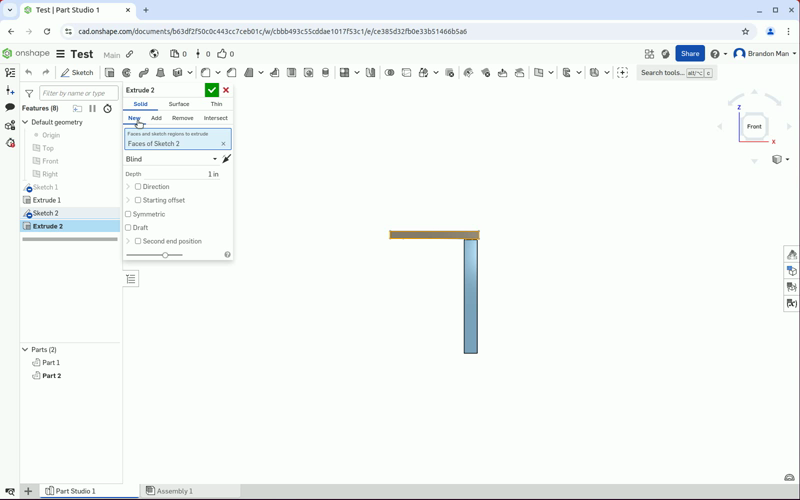
click(137, 120)
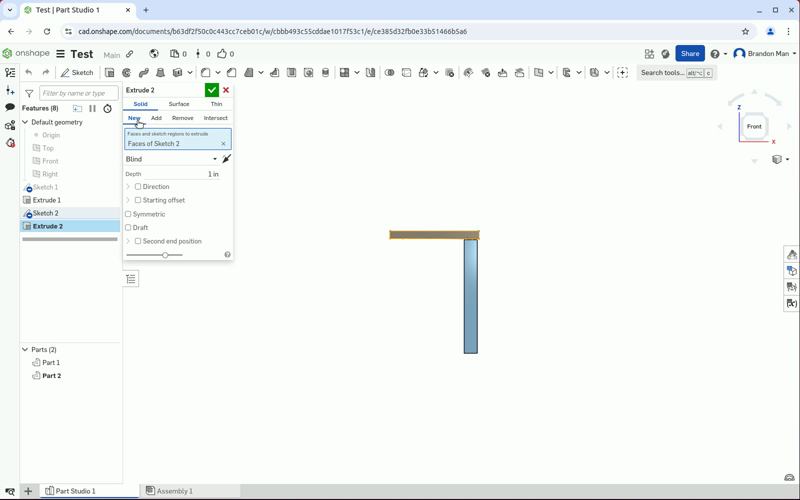
key(tab, 4)
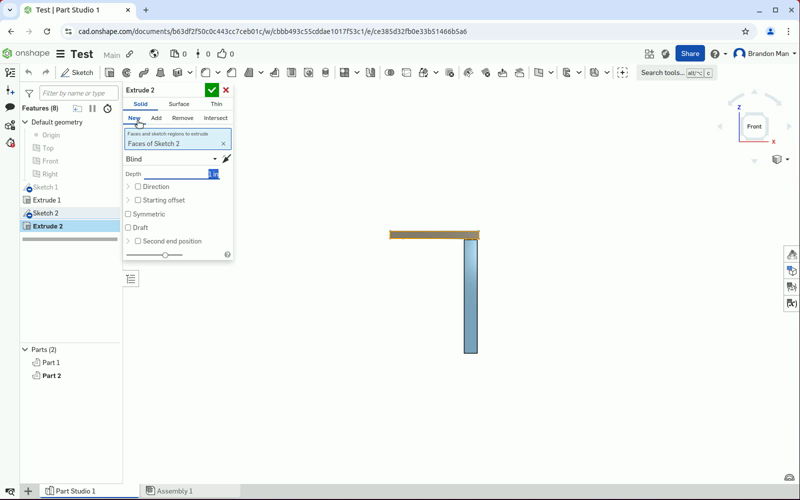
text(23.108)
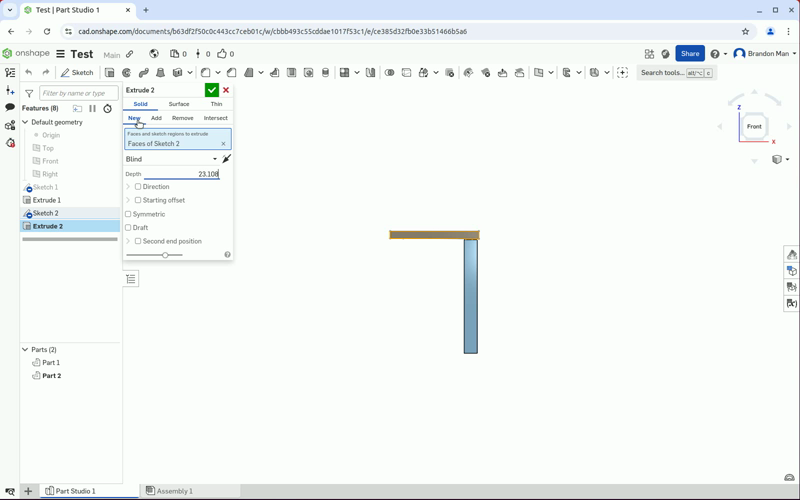
key(enter)
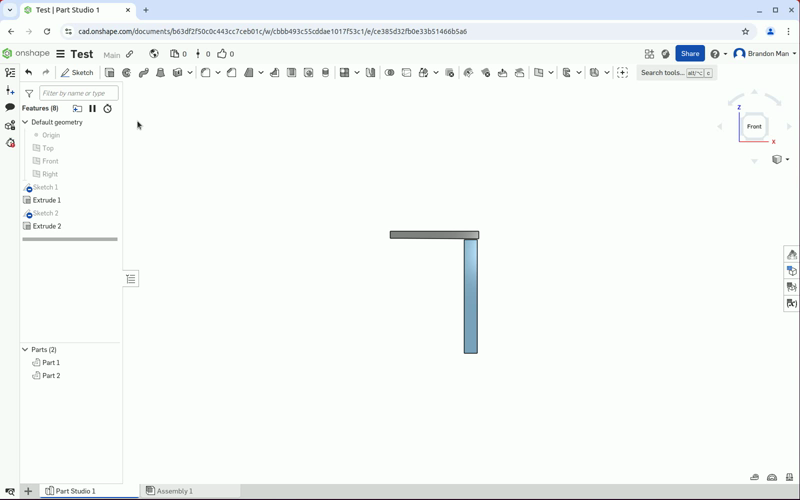
key(shift+h)
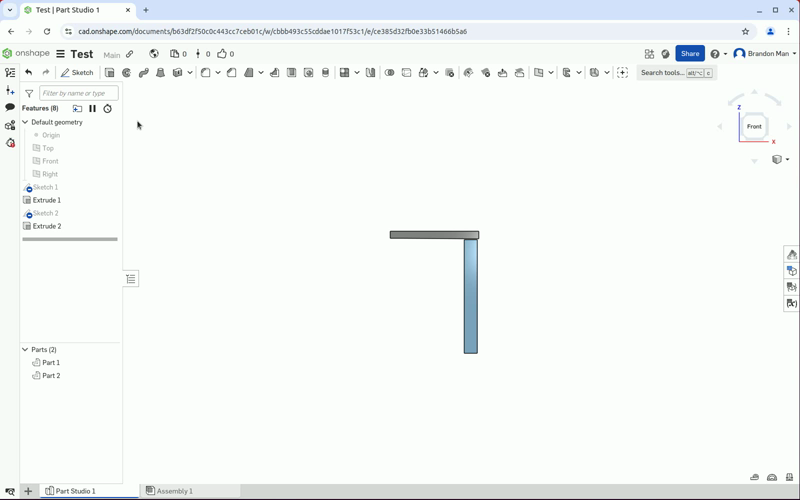
key(shift+h)
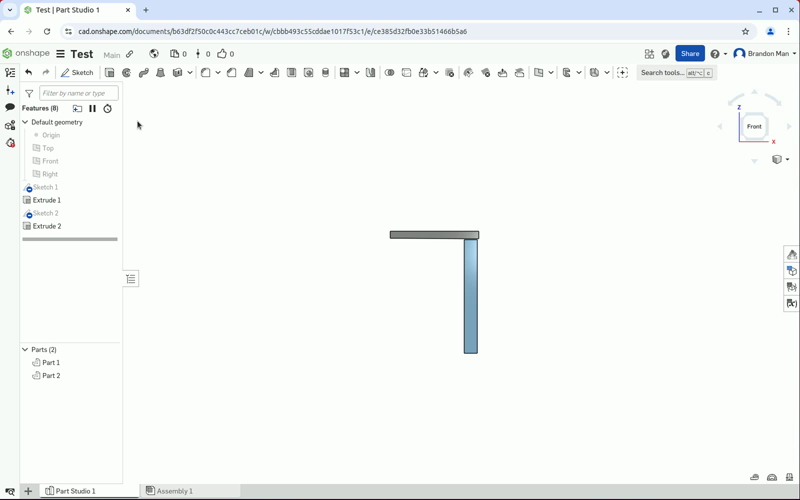
mouse_move(73, 189)
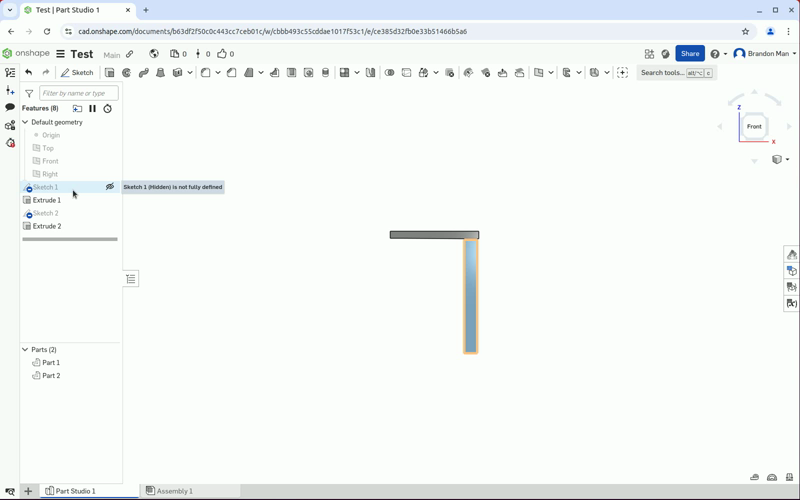
click(73, 189)
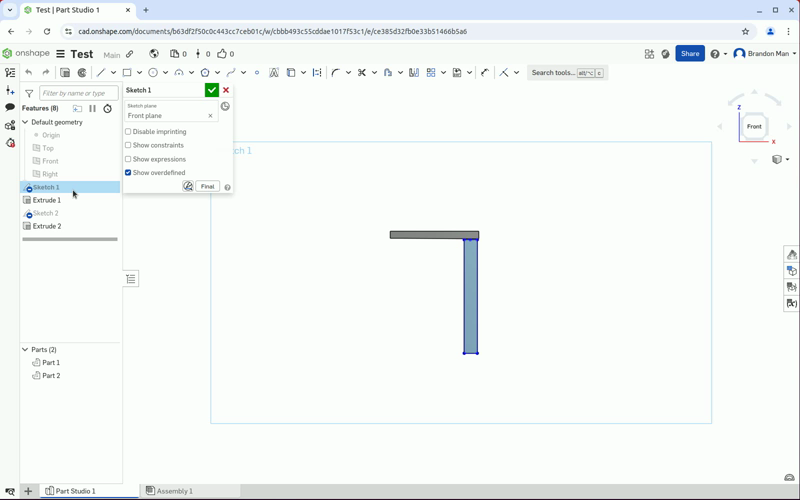
mouse_move(229, 92)
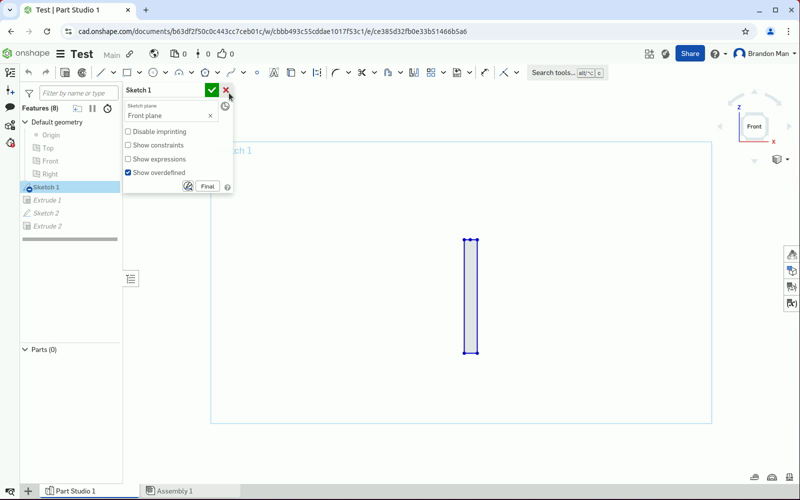
click(229, 92)
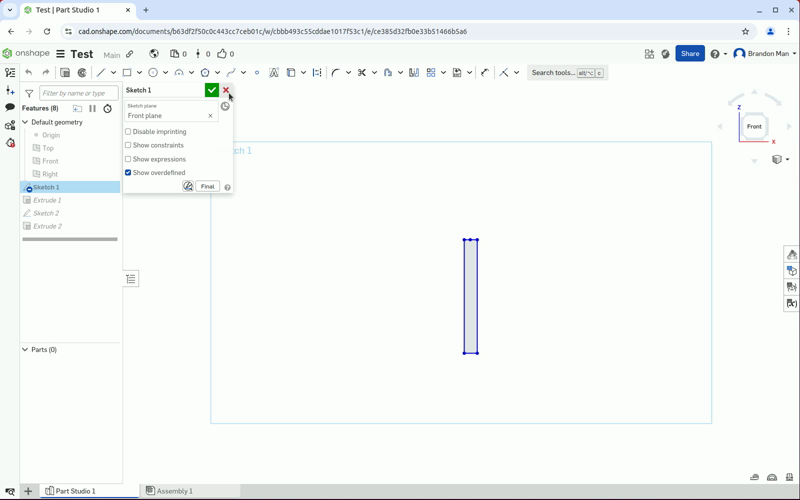
key(shift+s)
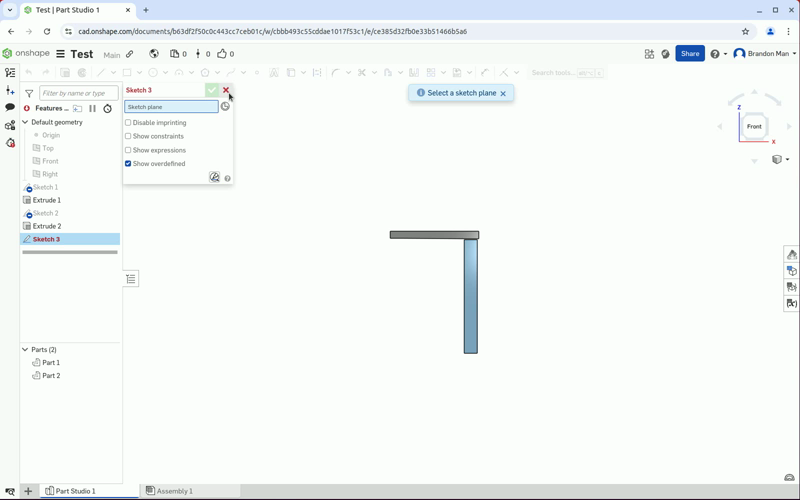
mouse_move(73, 163)
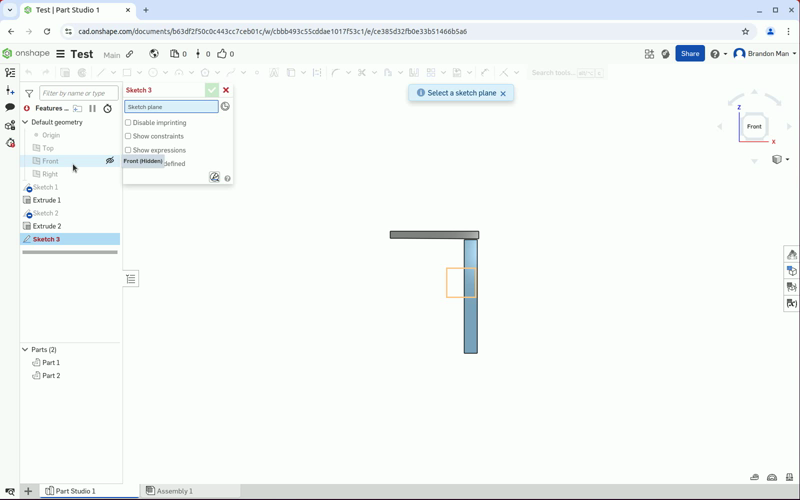
click(73, 163)
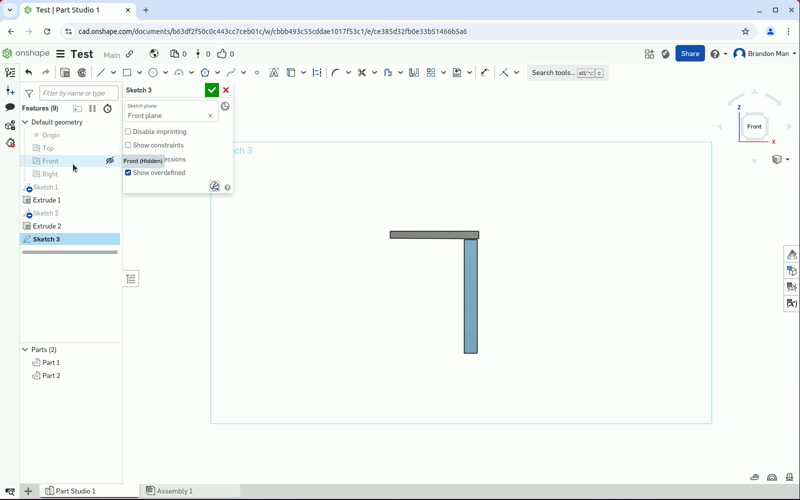
mouse_move(73, 352)
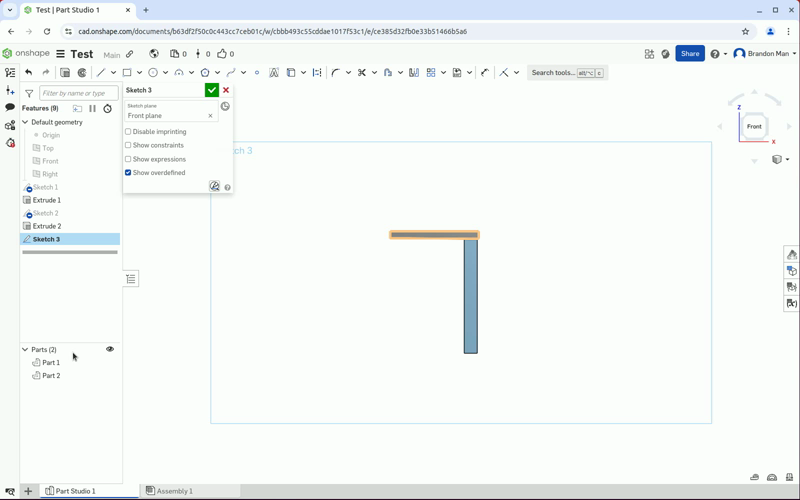
key(y)
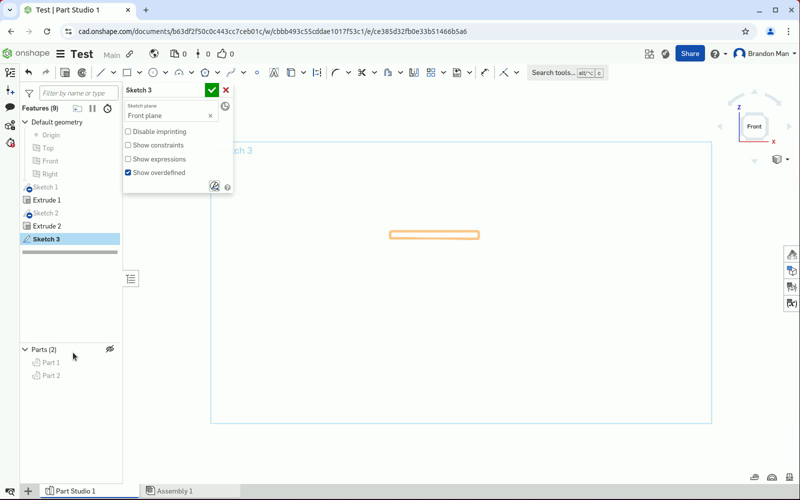
key(l)
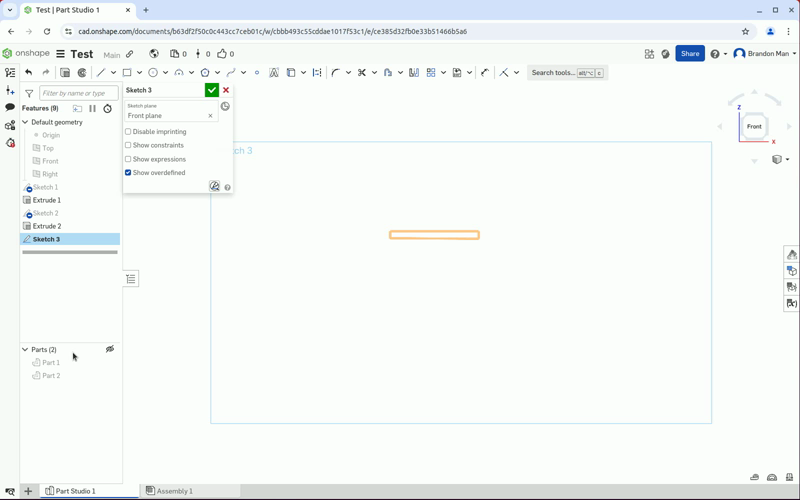
key_down(shift)
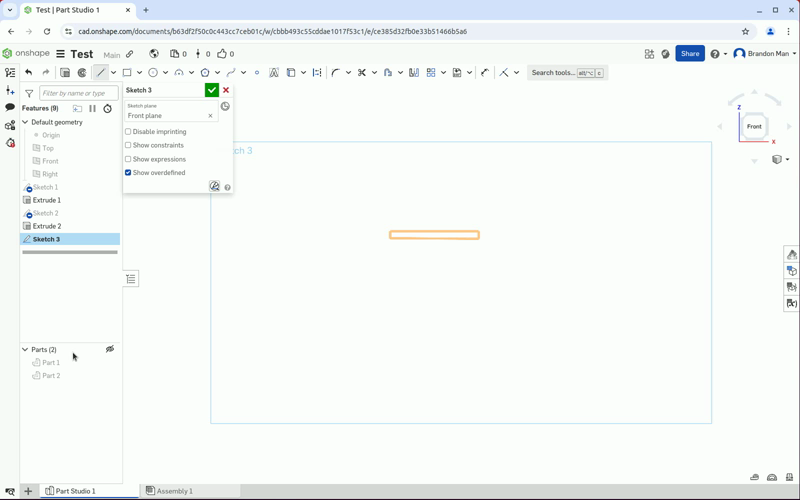
mouse_move(390, 353)
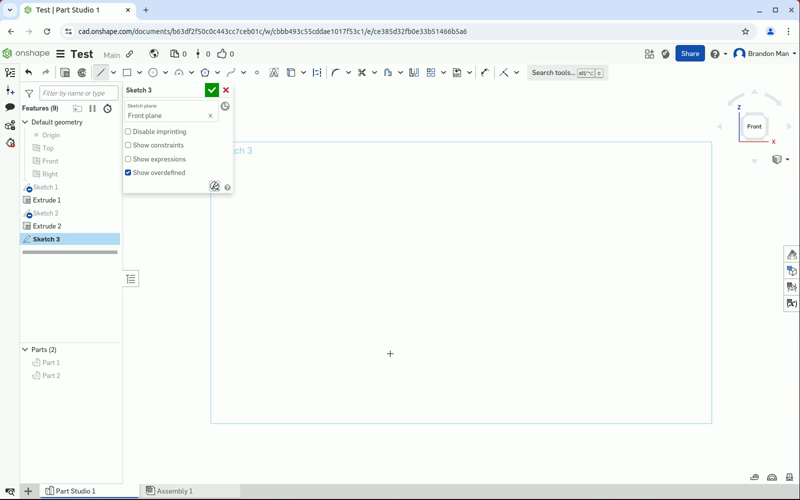
click(390, 353)
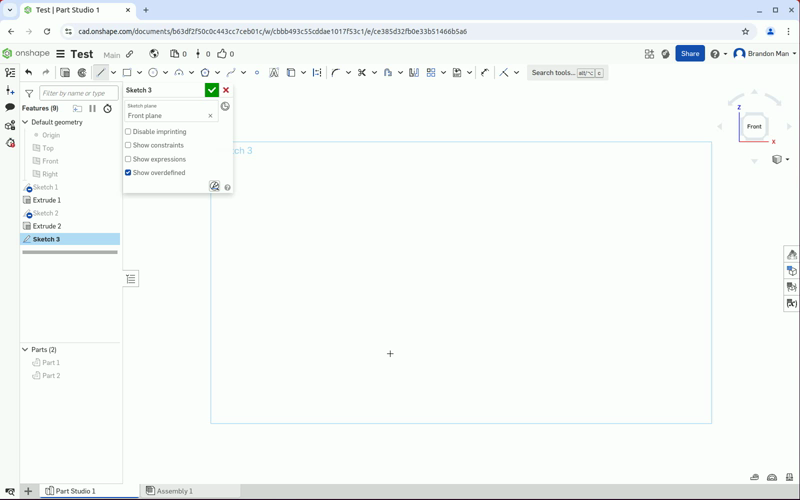
key_up(shift)
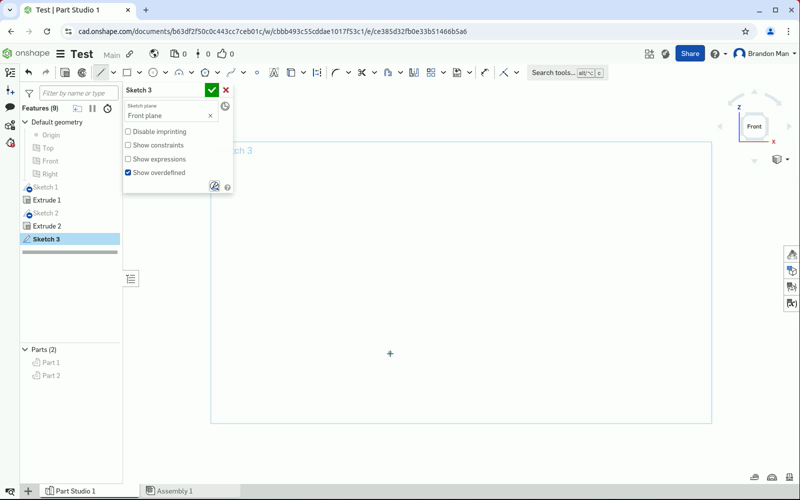
key_down(shift)
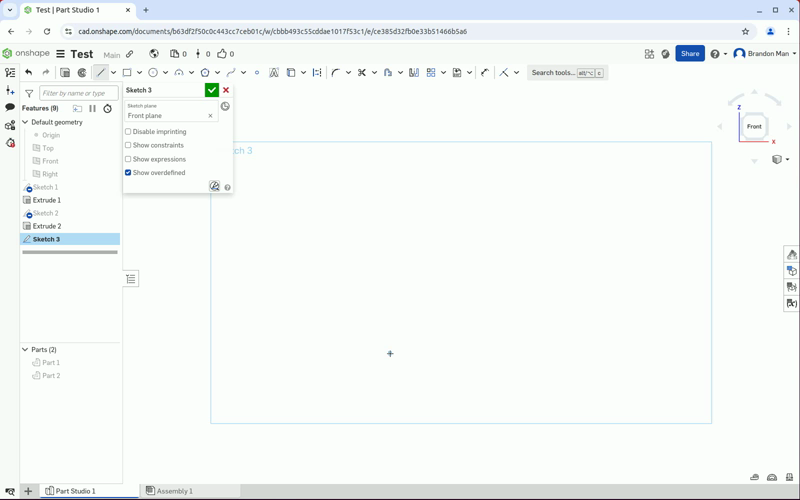
mouse_move(420, 353)
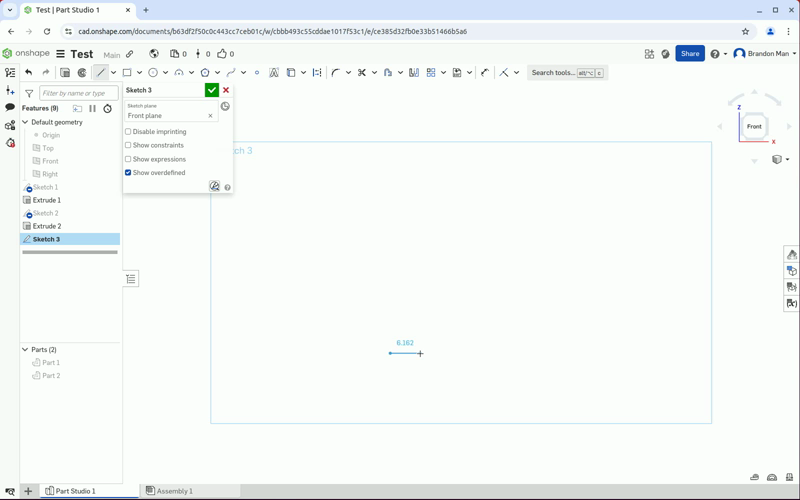
mouse_move(403, 353)
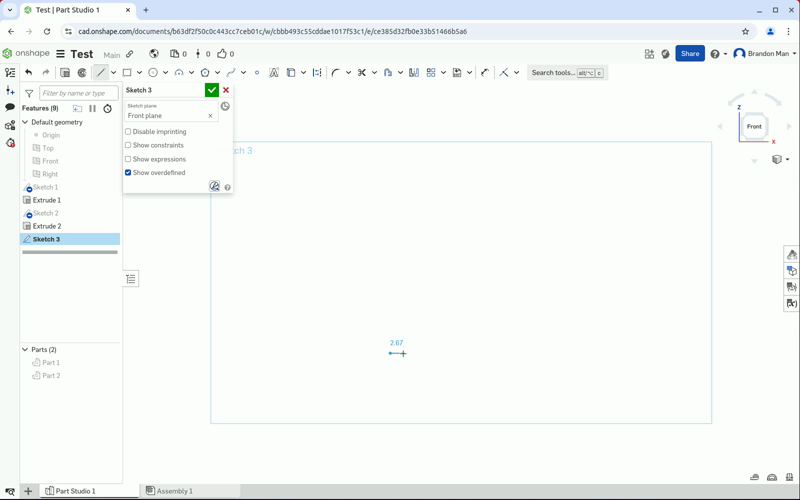
click(403, 353)
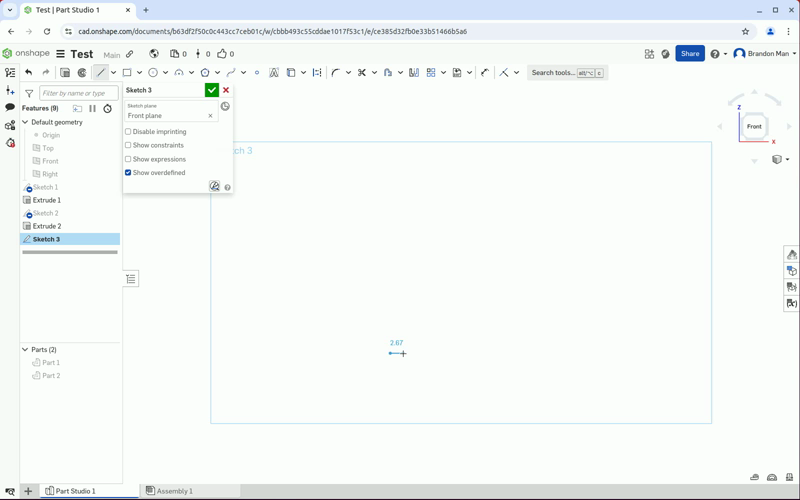
key_up(shift)
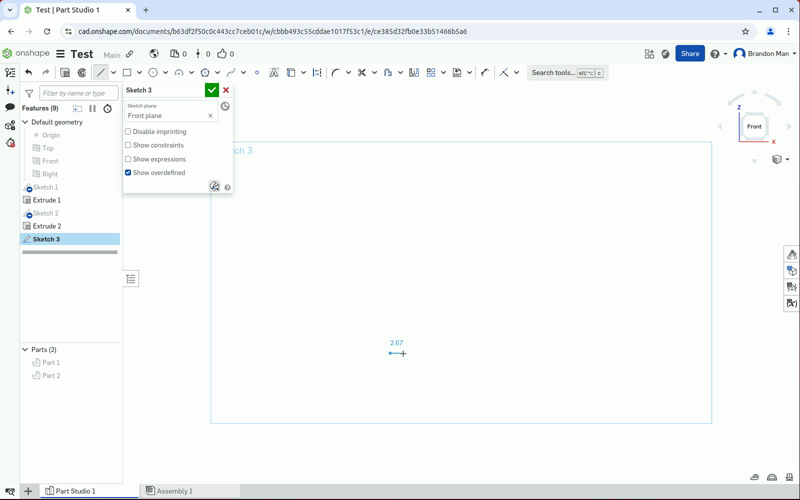
key_down(shift)
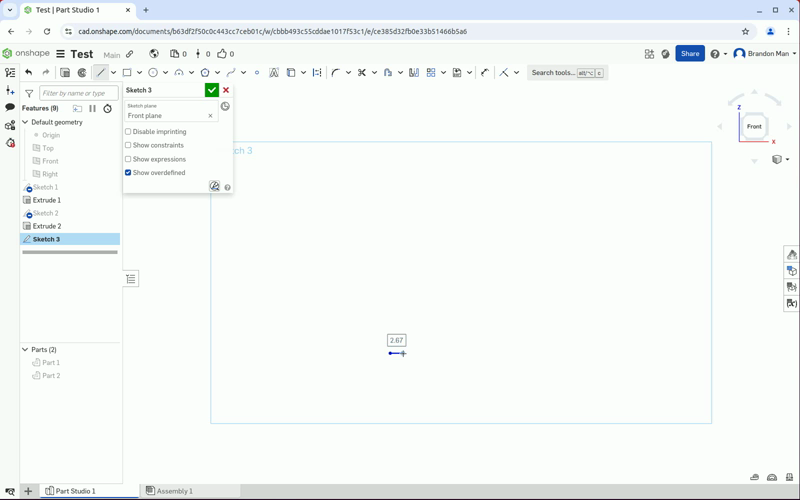
mouse_move(403, 239)
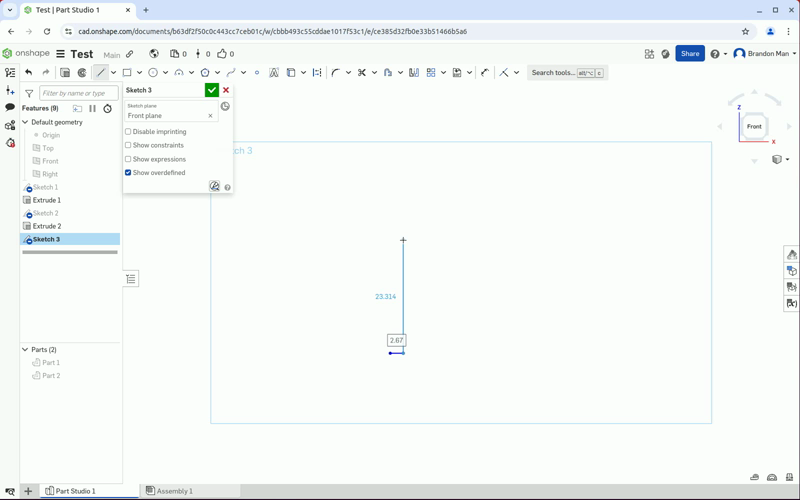
click(403, 239)
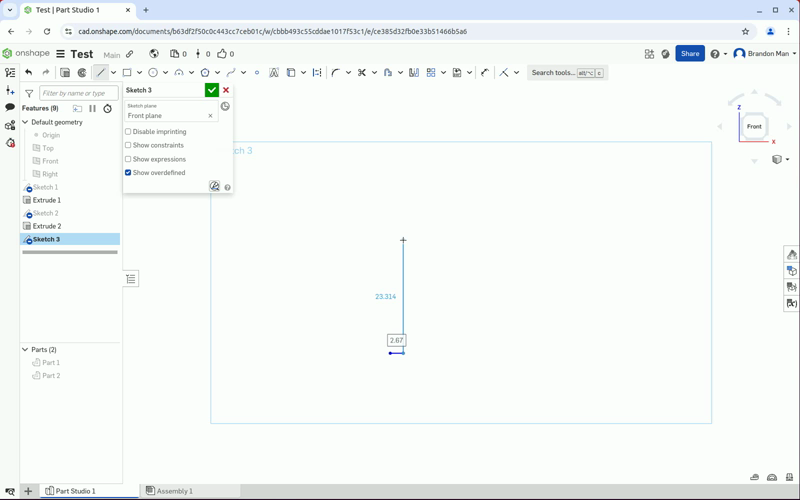
key_up(shift)
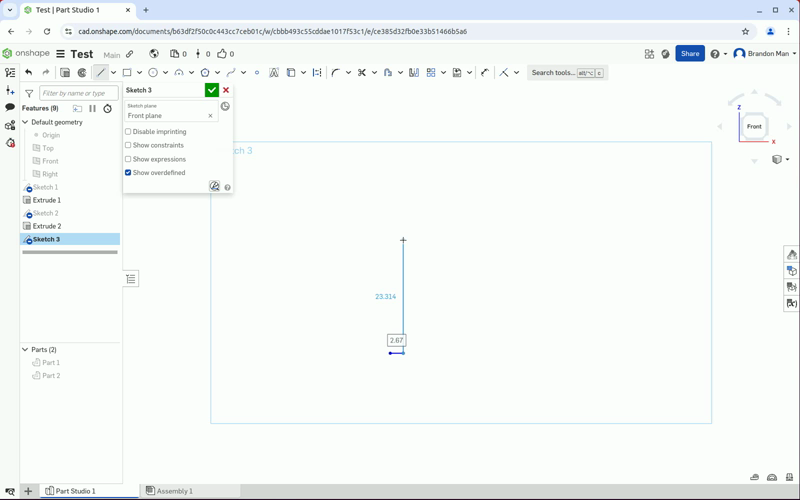
key_down(shift)
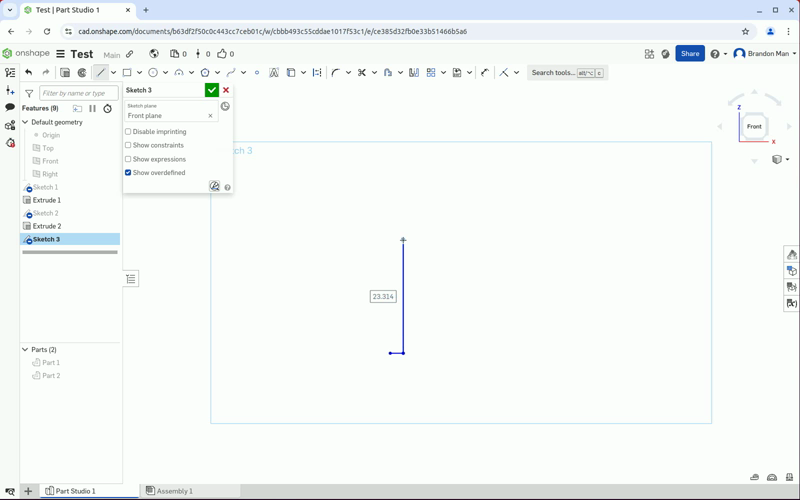
mouse_move(433, 239)
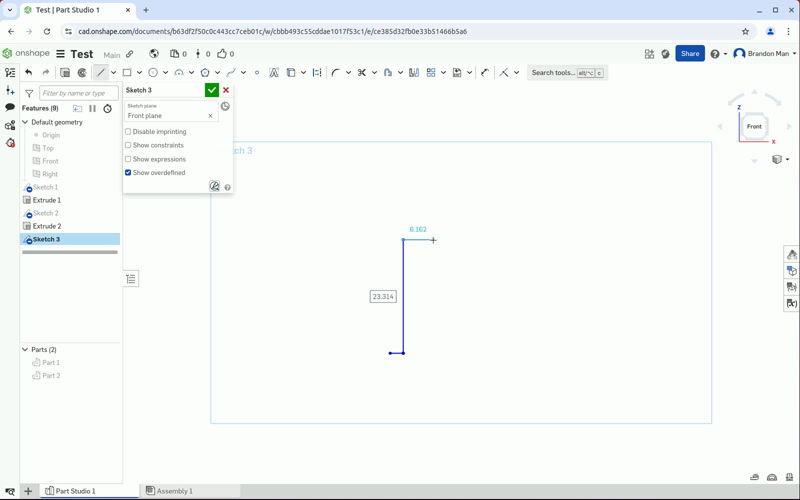
mouse_move(390, 239)
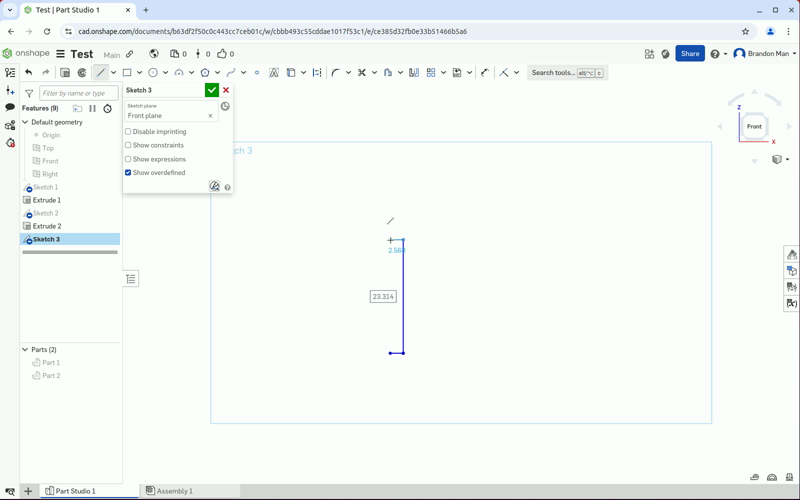
click(390, 239)
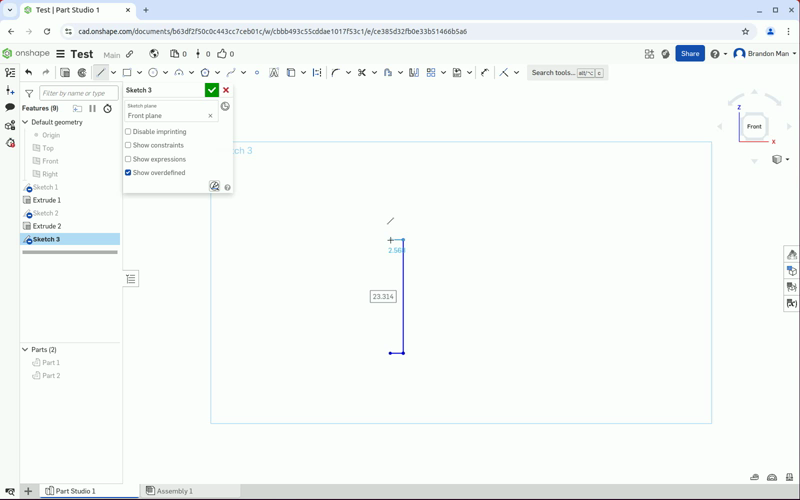
key_up(shift)
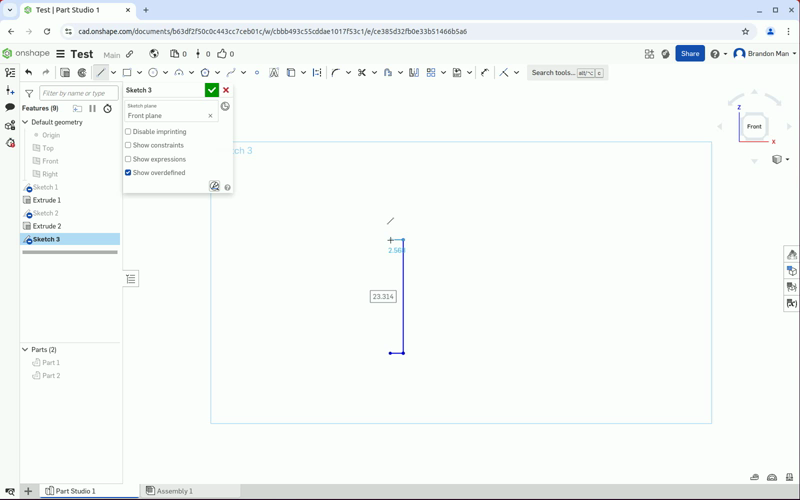
key_down(shift)
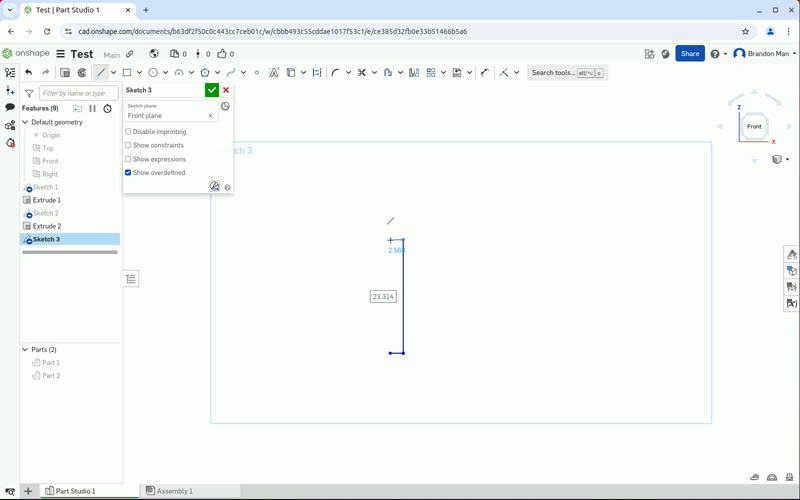
mouse_move(390, 353)
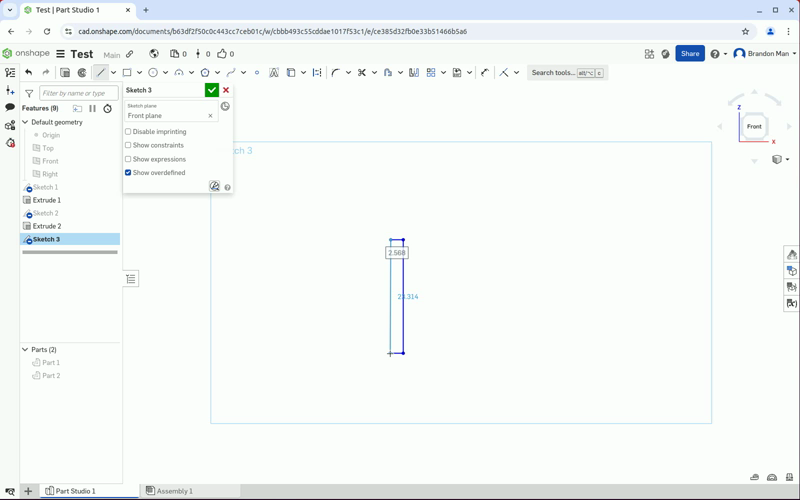
key_up(shift)
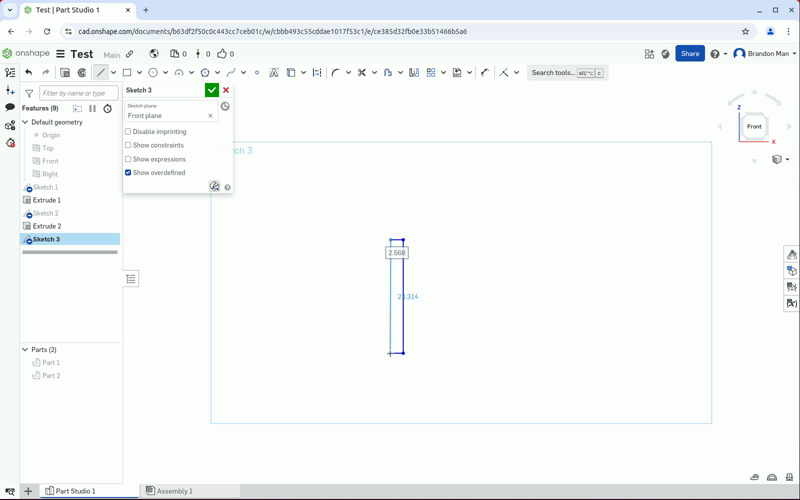
click(390, 353)
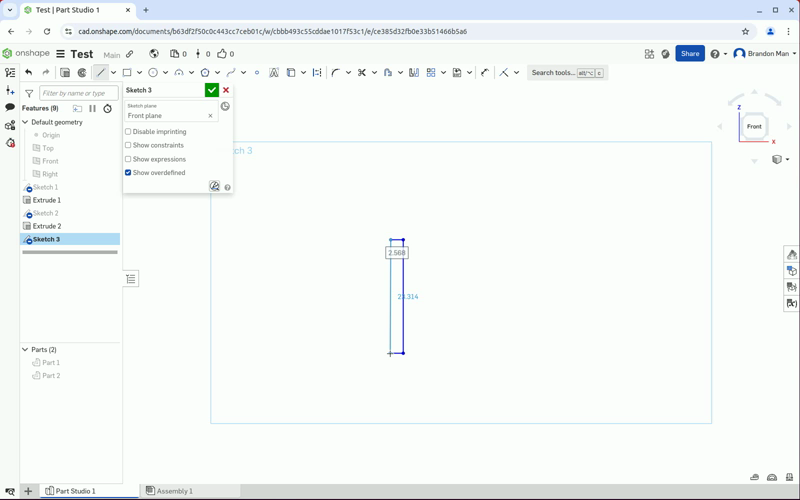
key(esc)
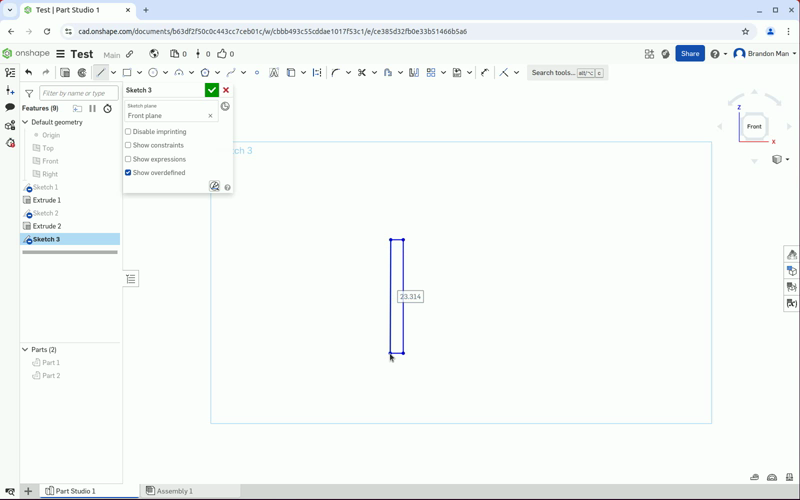
mouse_move(393, 263)
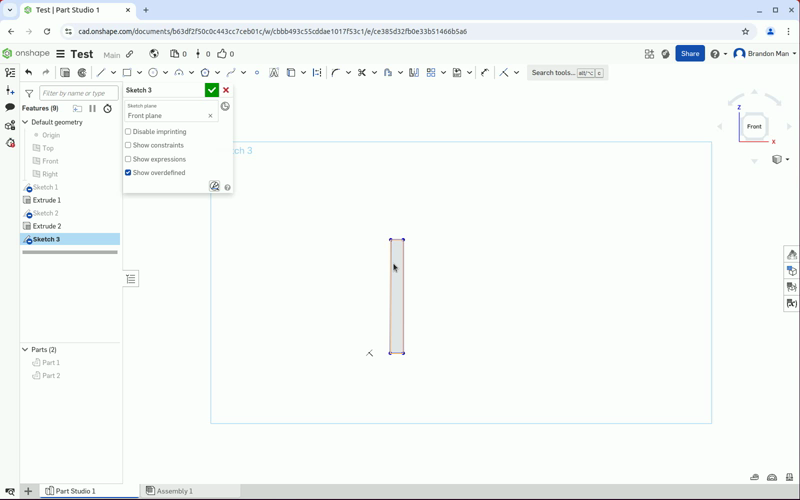
scroll(6)
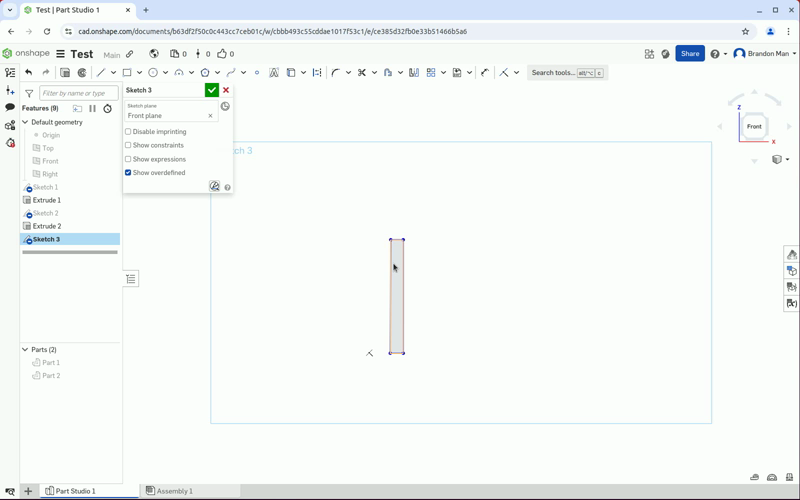
scroll(6)
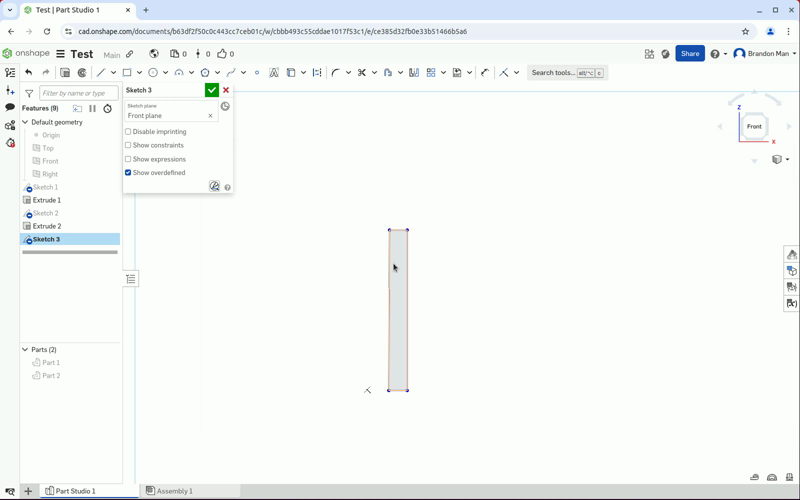
scroll(6)
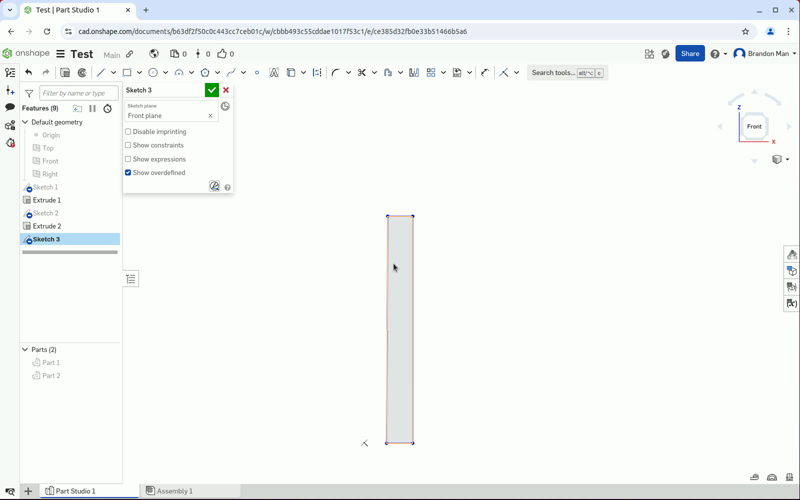
scroll(6)
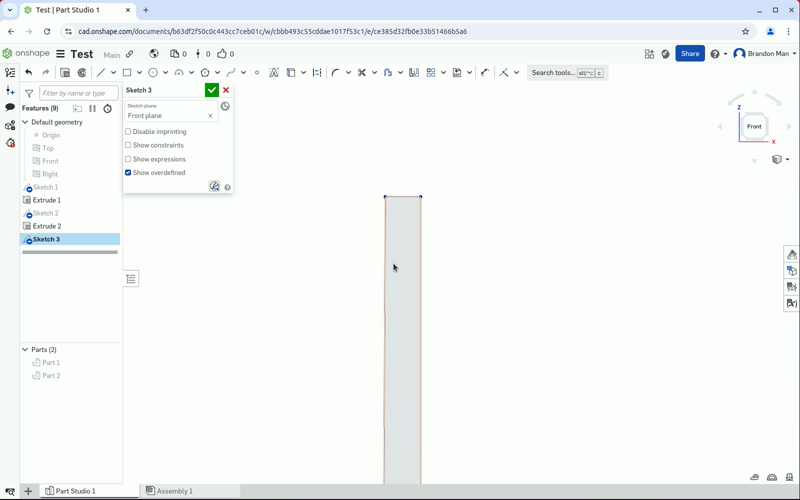
scroll(6)
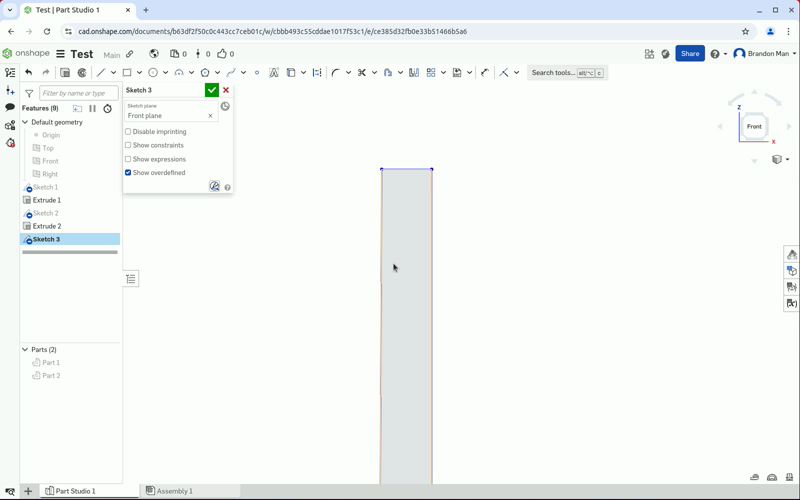
scroll(6)
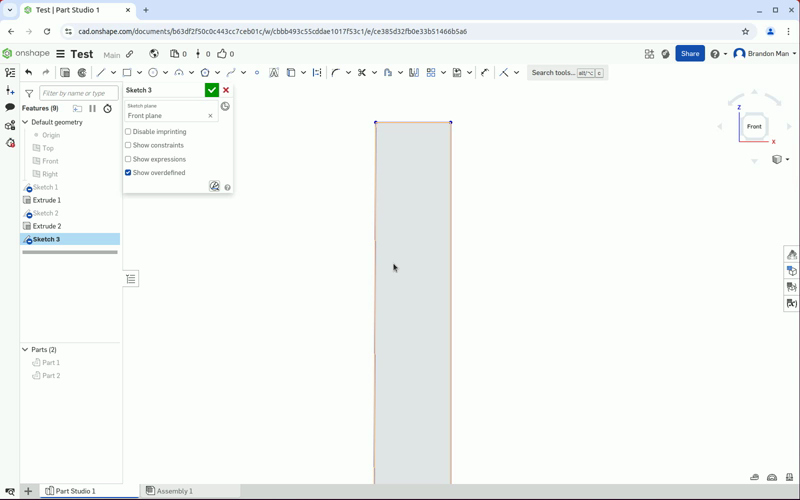
scroll(6)
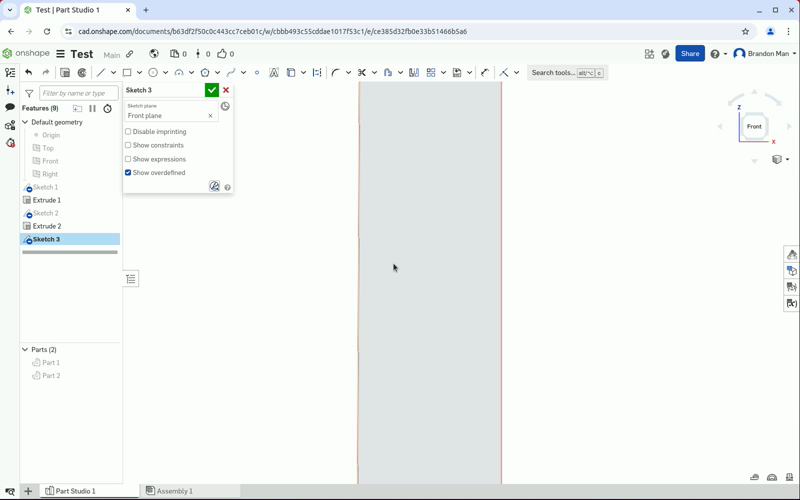
click(393, 263)
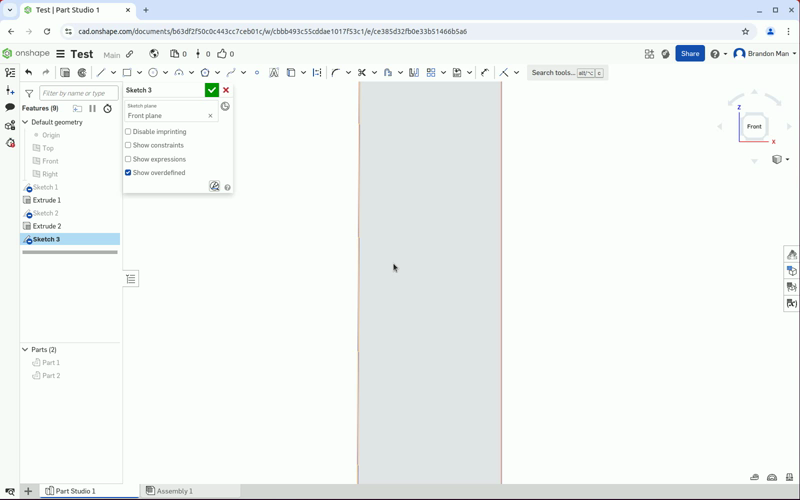
scroll(-6)
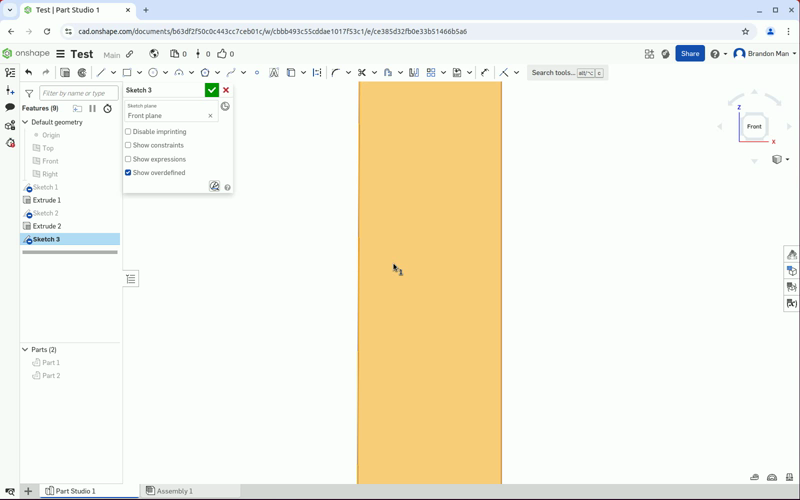
scroll(-6)
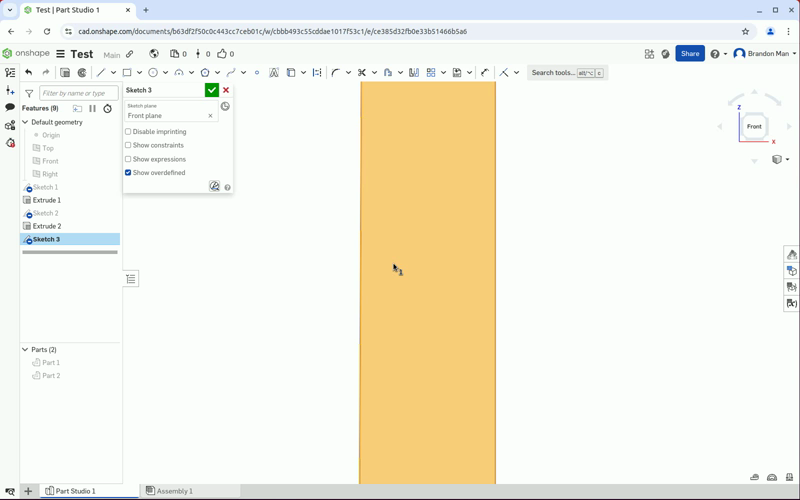
scroll(-6)
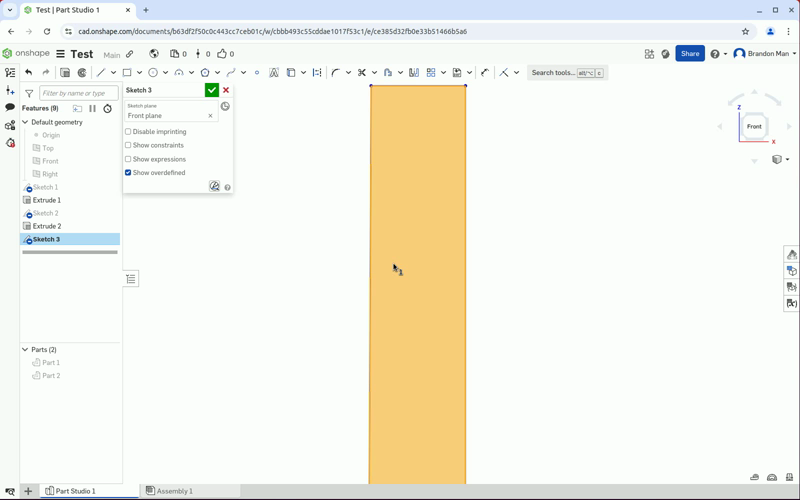
scroll(-6)
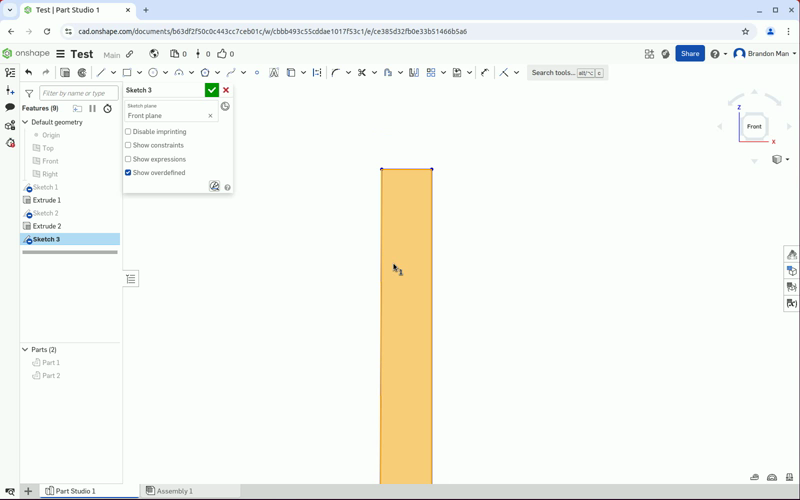
scroll(-6)
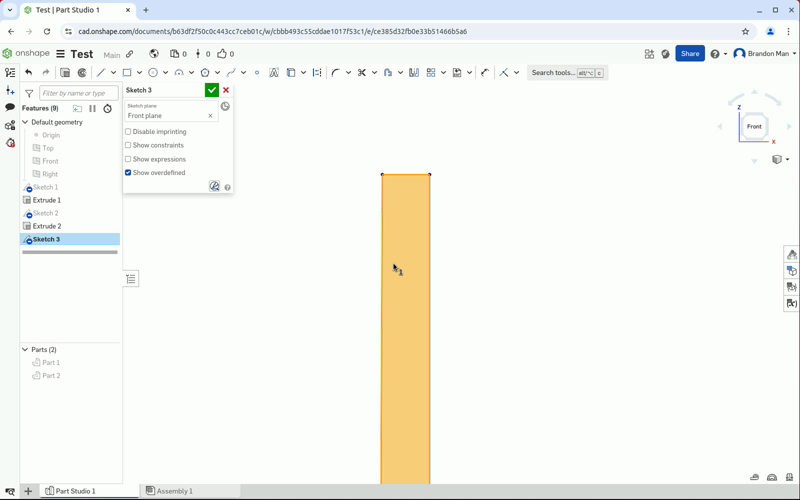
scroll(-6)
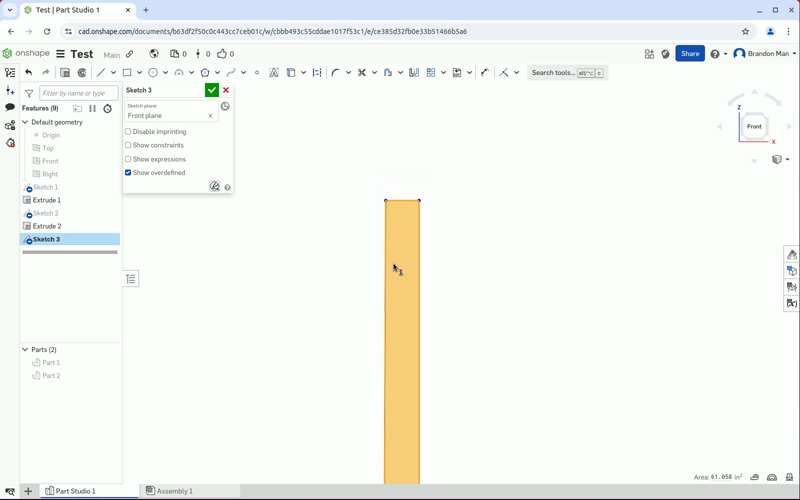
scroll(-6)
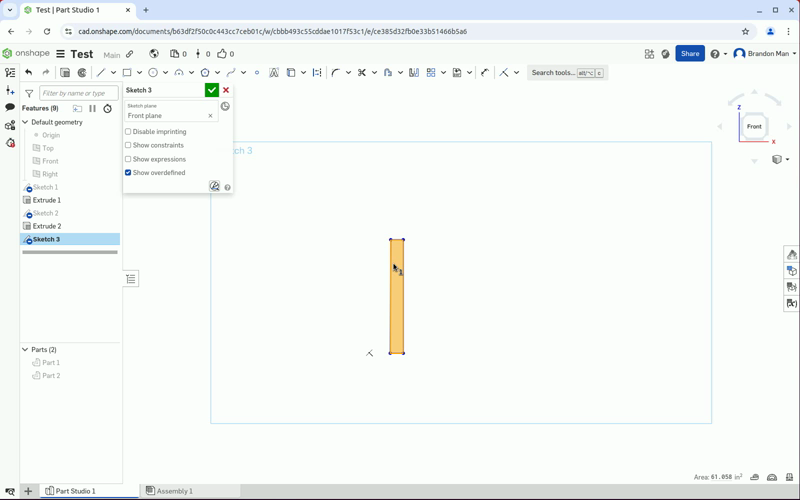
mouse_move(73, 352)
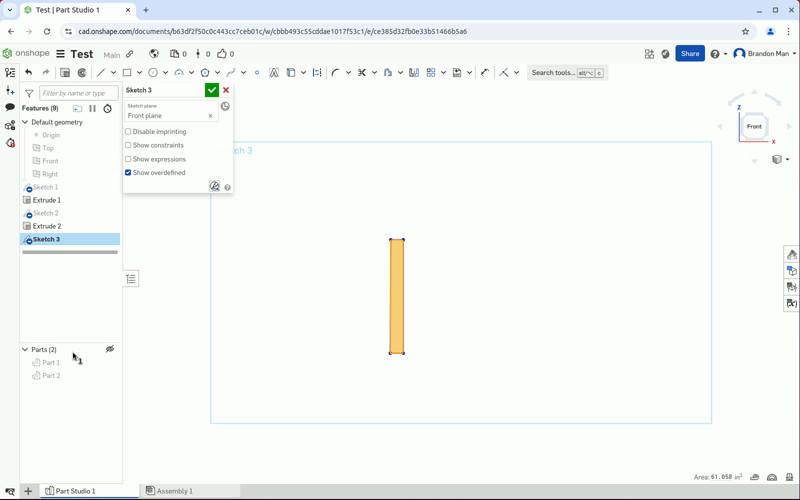
key(shift+y)
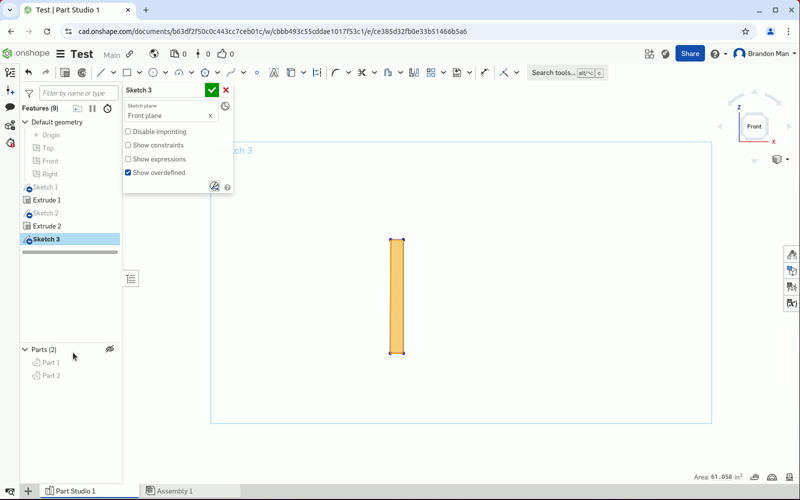
key(shift+e)
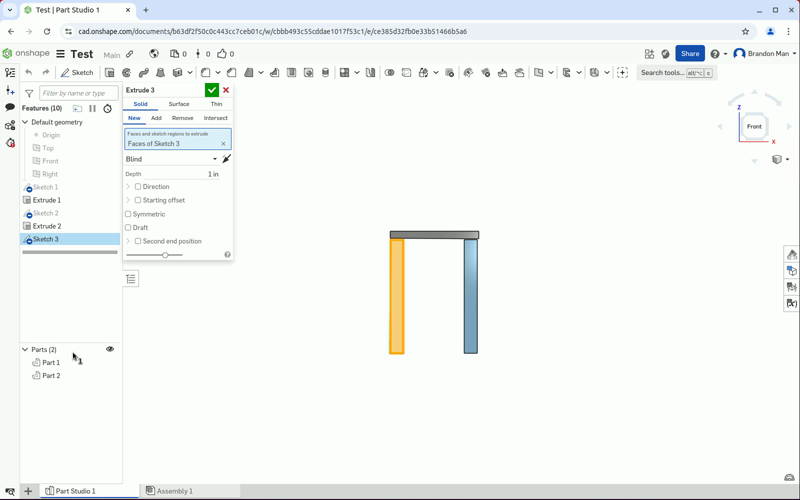
mouse_move(143, 106)
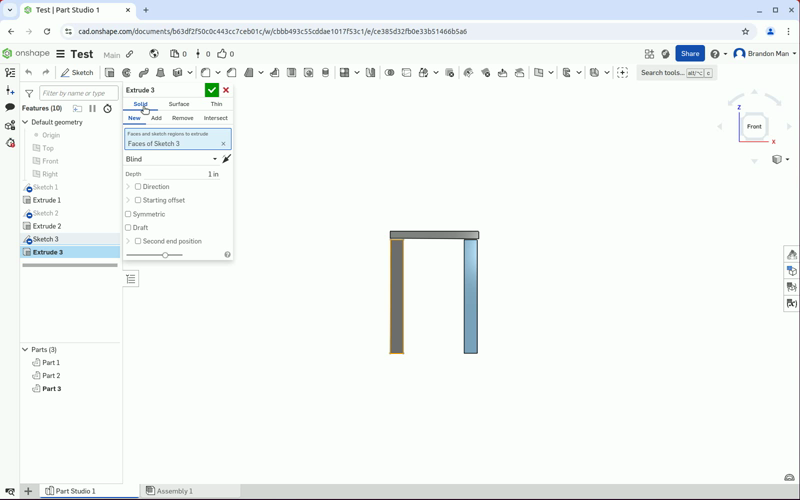
click(143, 106)
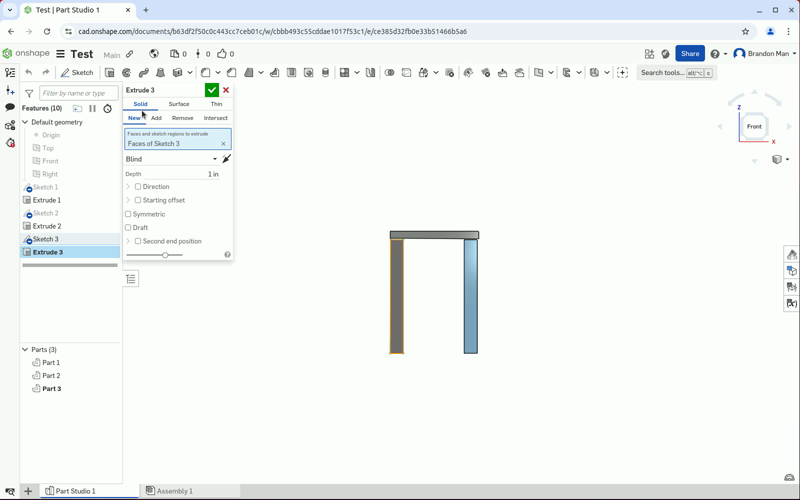
mouse_move(137, 120)
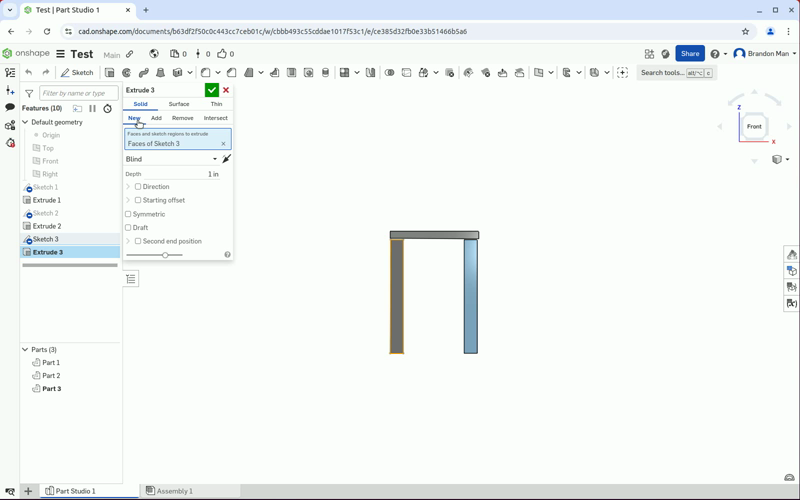
click(137, 120)
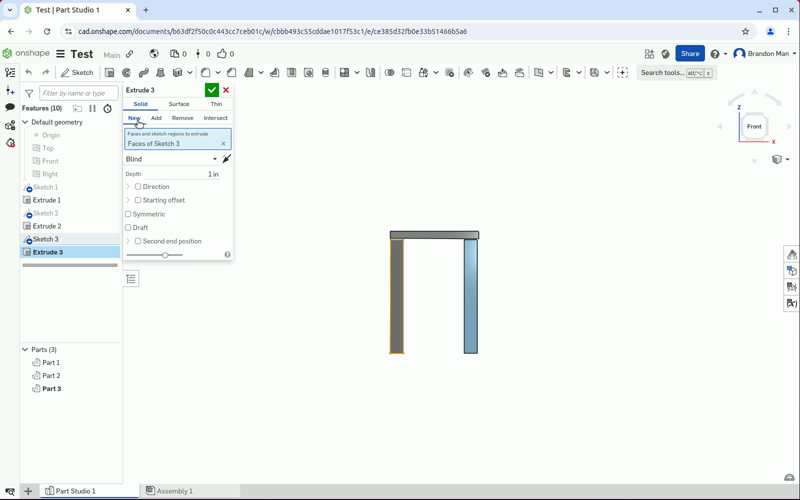
key(tab, 4)
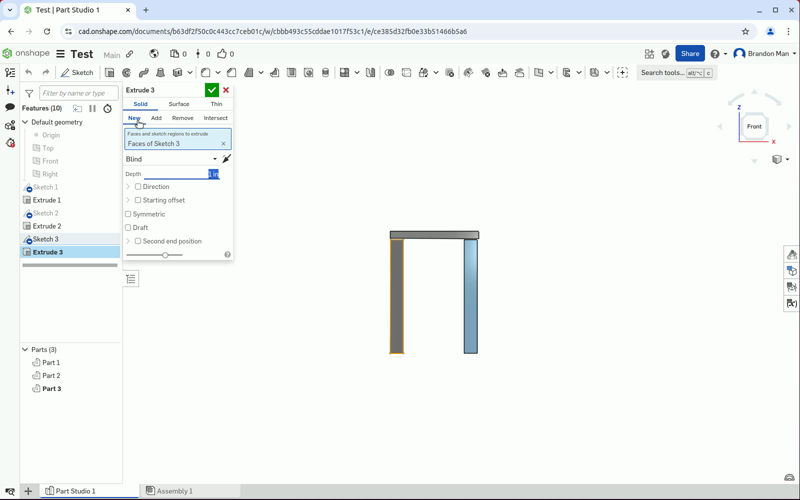
text(23.108)
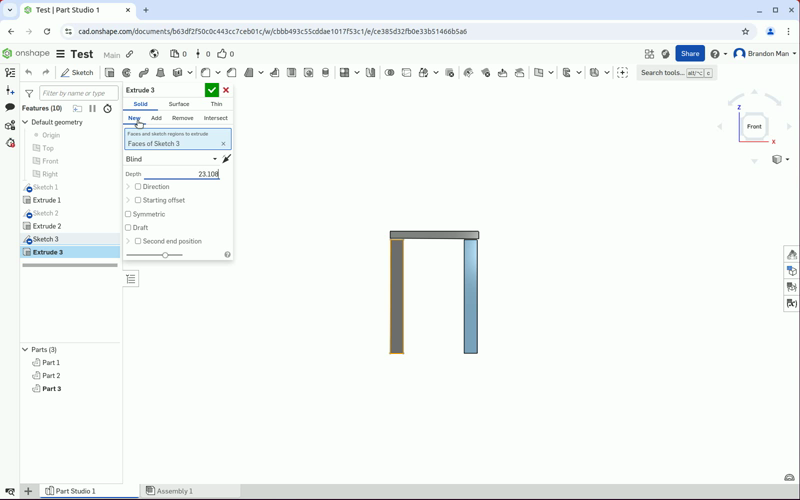
key(enter)
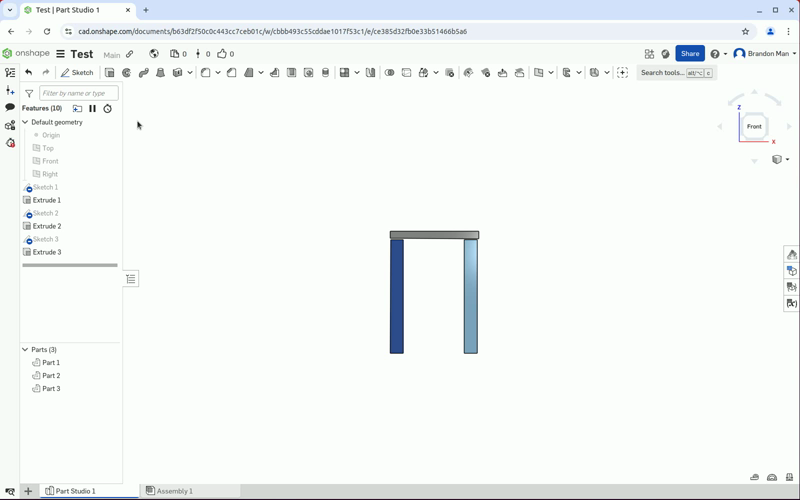
key(shift+h)
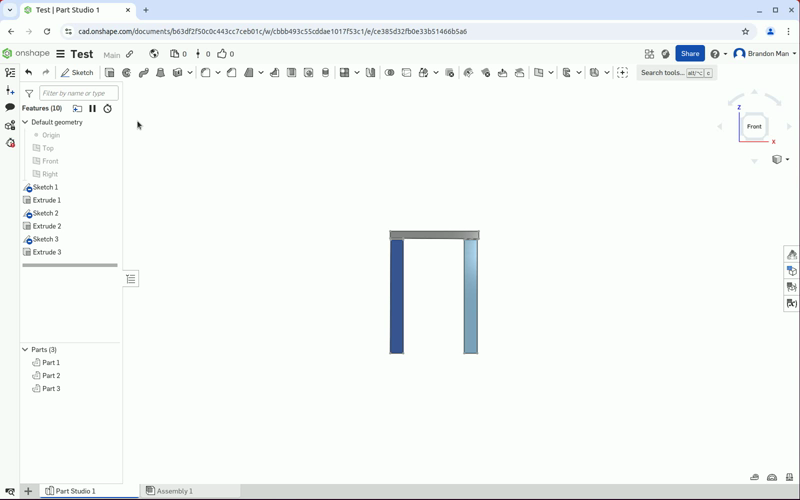
key(shift+h)
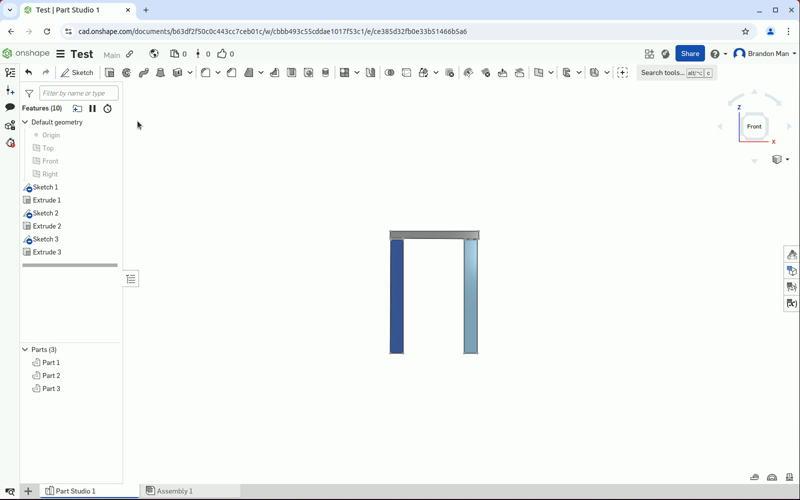
key(shift+7)
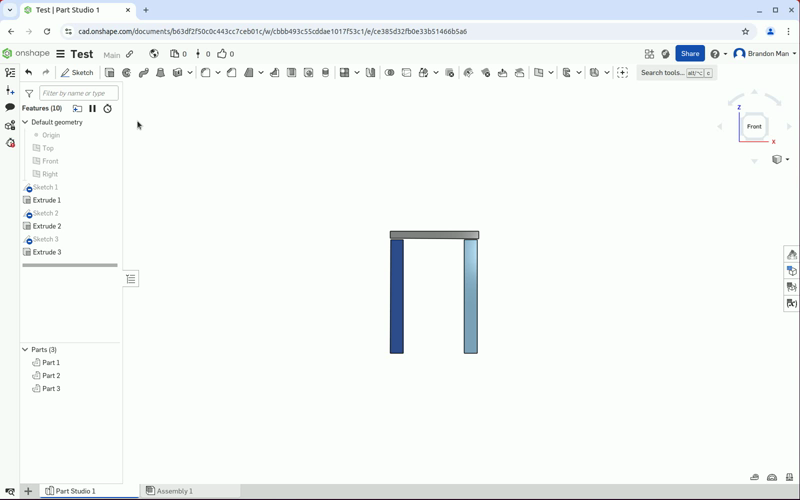
key(left, 2)
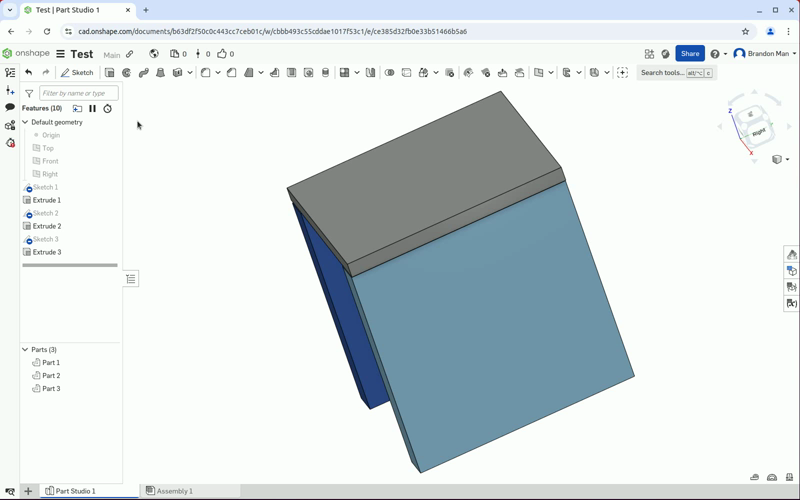
key(down, 2)
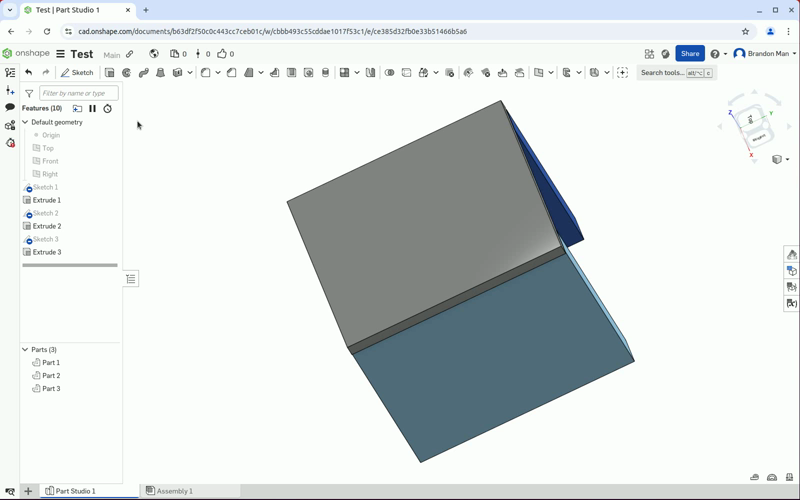
key(up, 2)
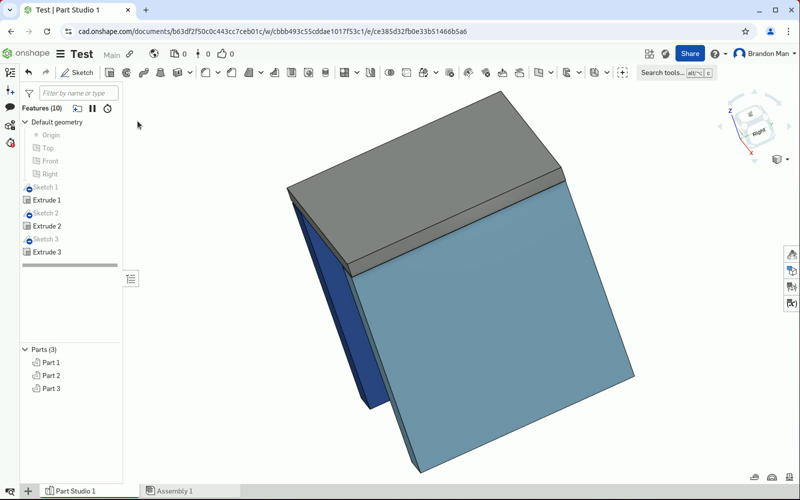
key(right, 2)
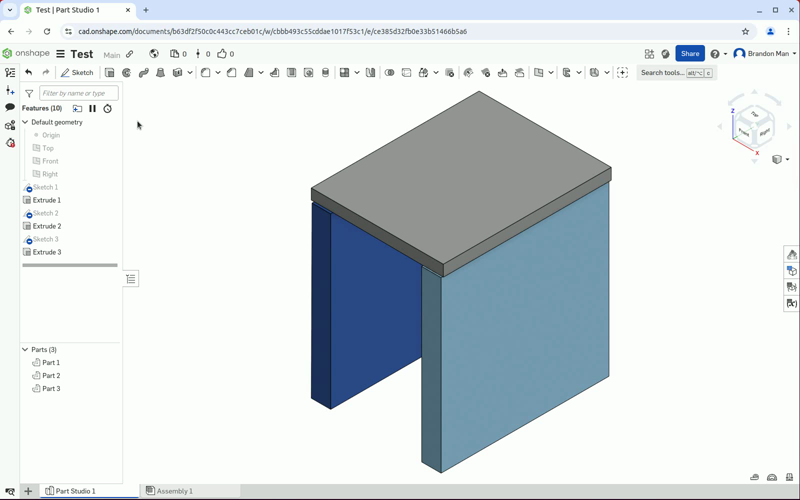
mouse_move(73, 189)
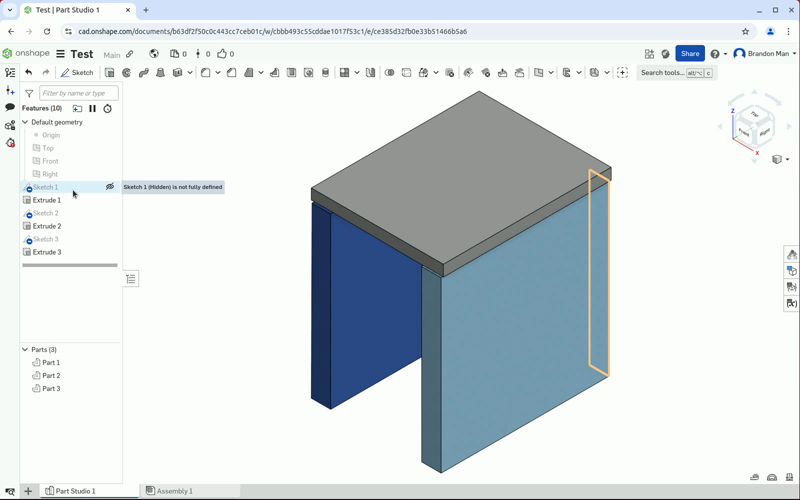
click(73, 189)